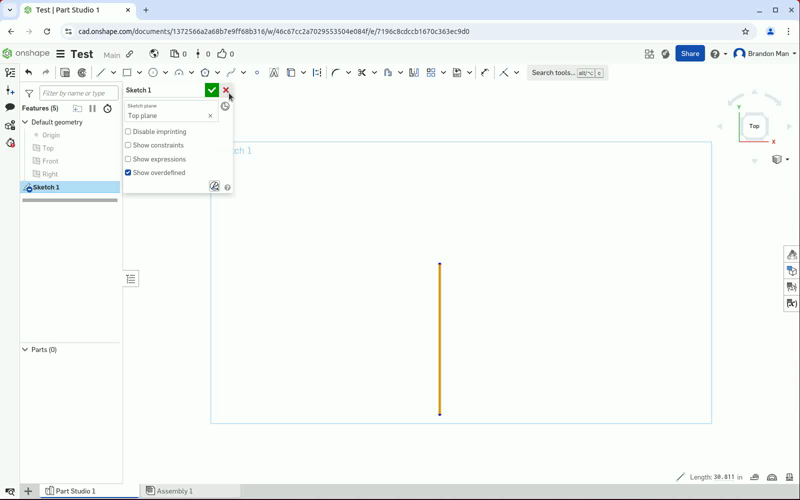
key(shift+h)
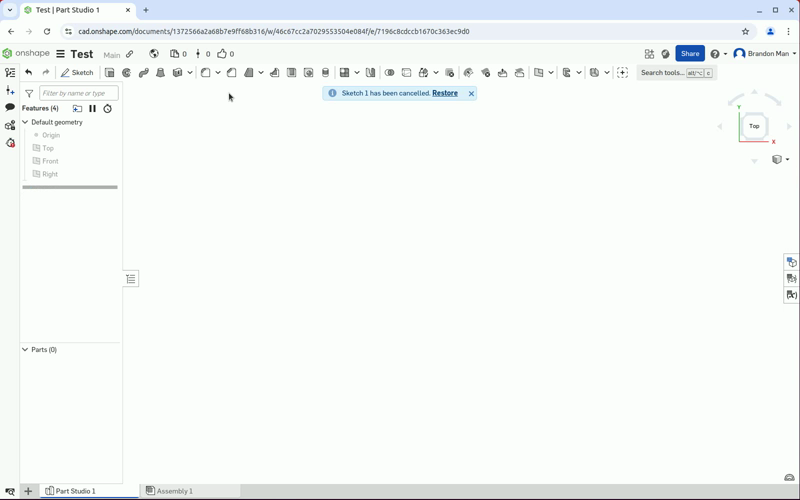
mouse_move(73, 352)
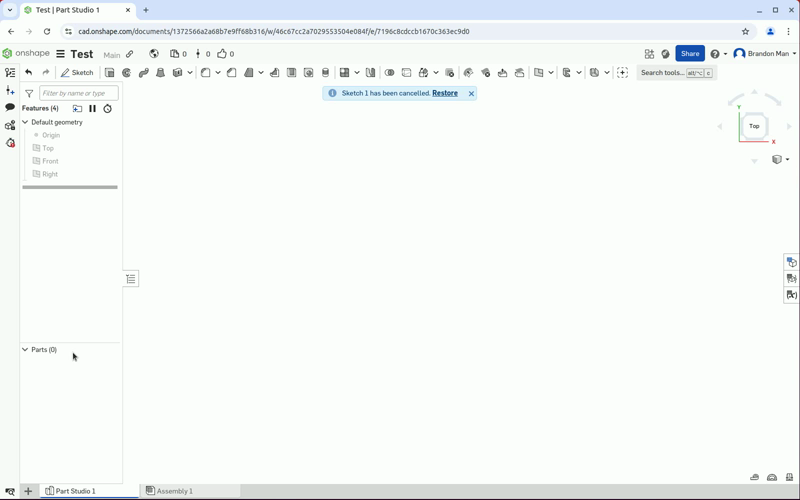
key(y)
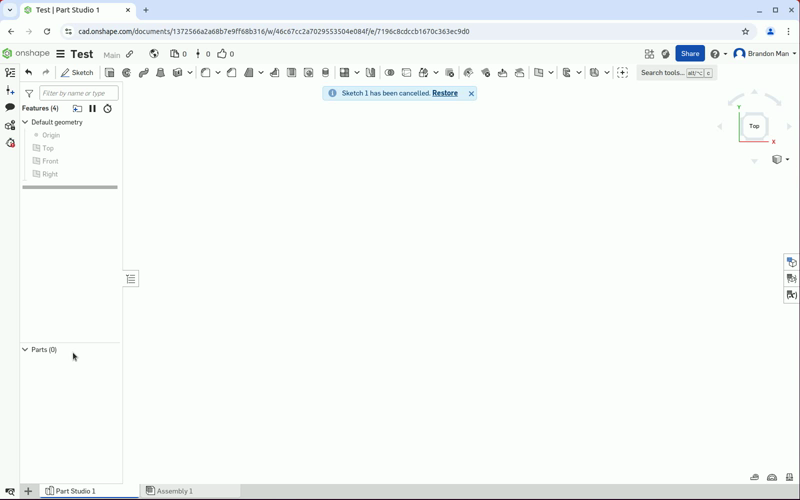
key(shift+p)
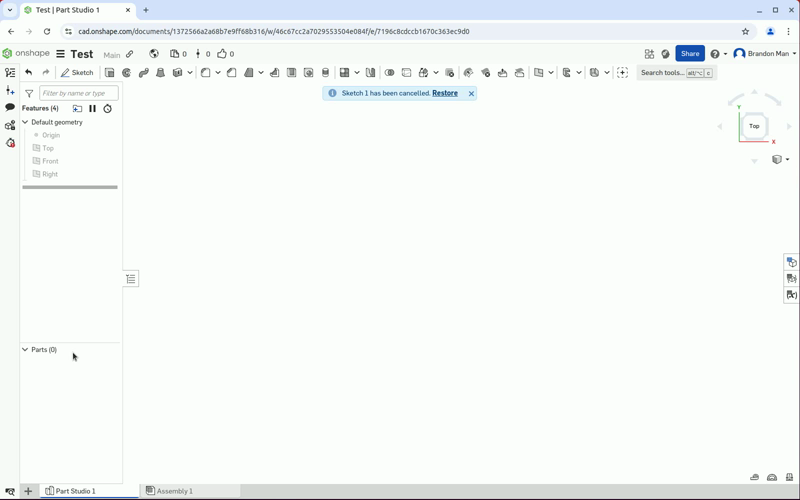
key(space)
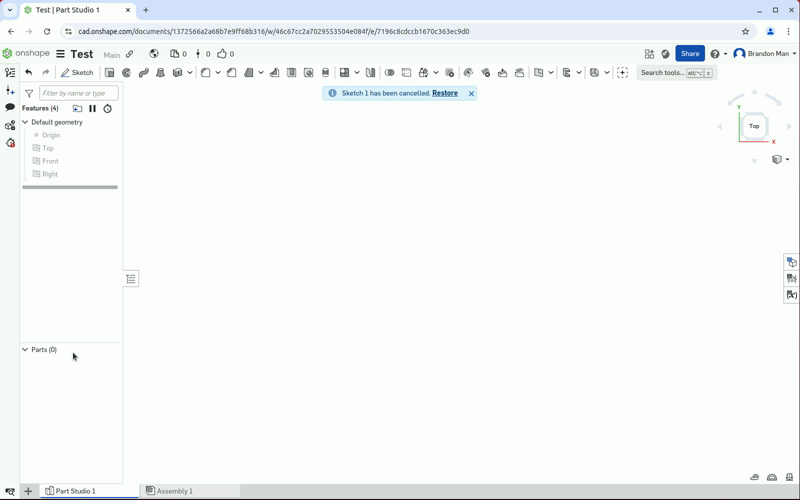
key_down(shift)
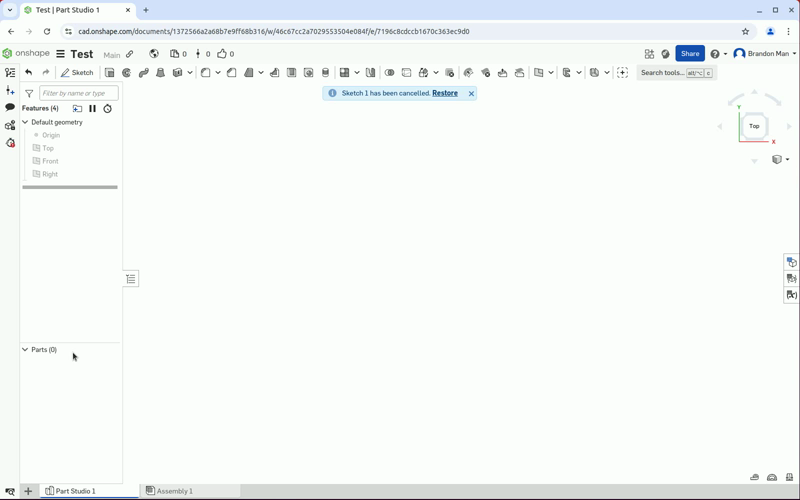
key(up)
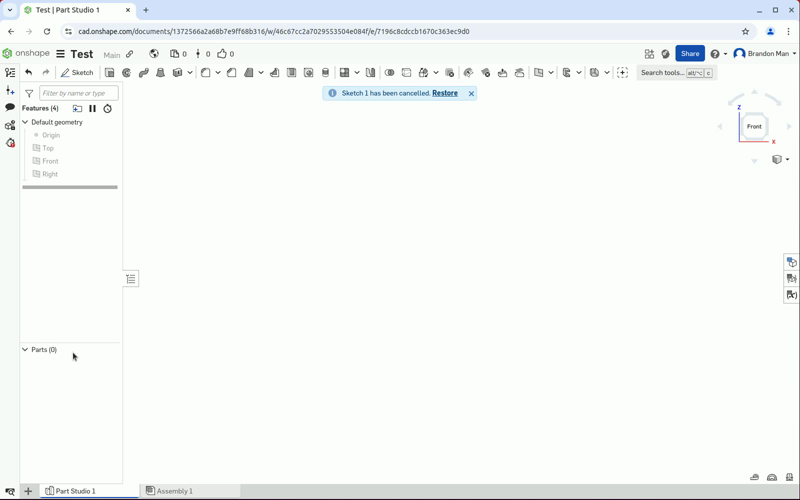
key_up(shift)
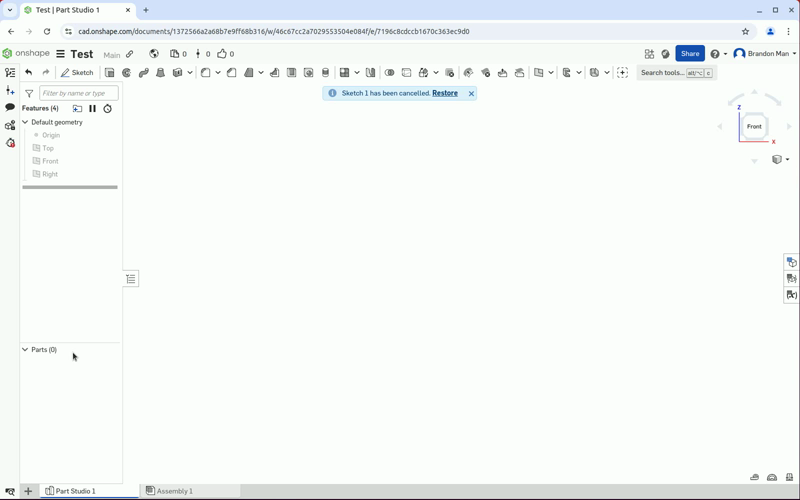
mouse_move(73, 352)
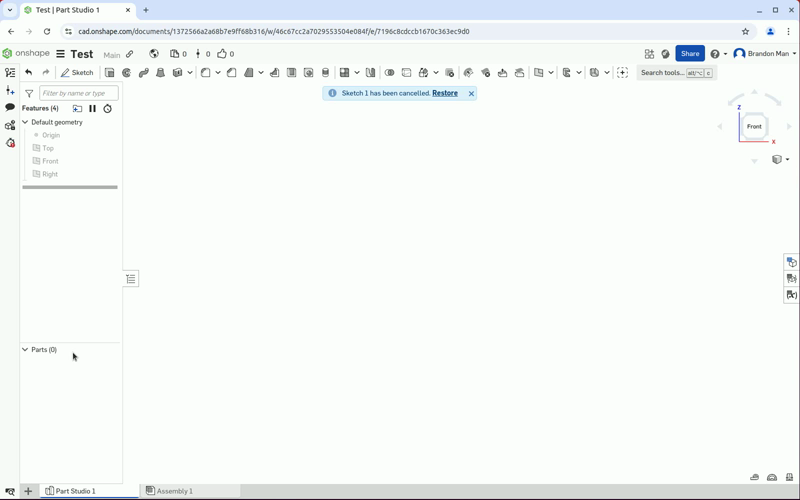
key(shift+y)
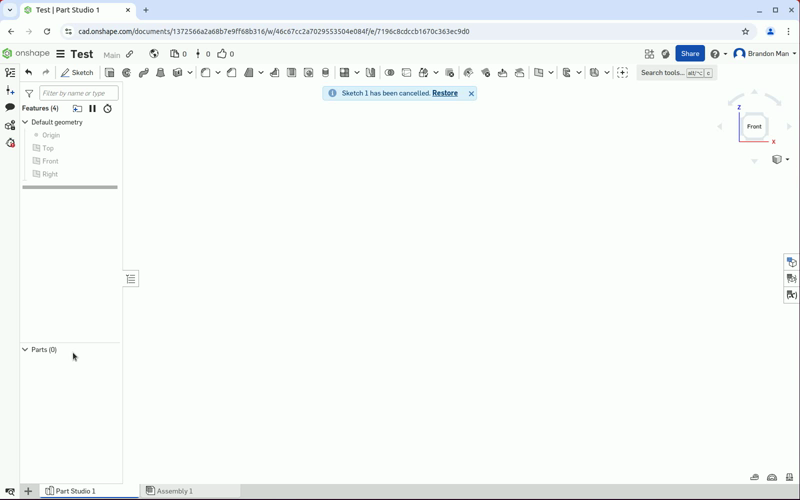
key(shift+s)
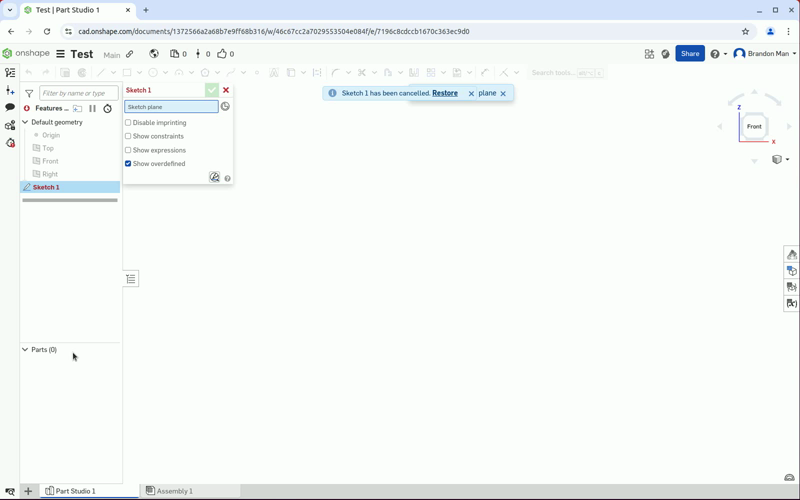
mouse_move(73, 163)
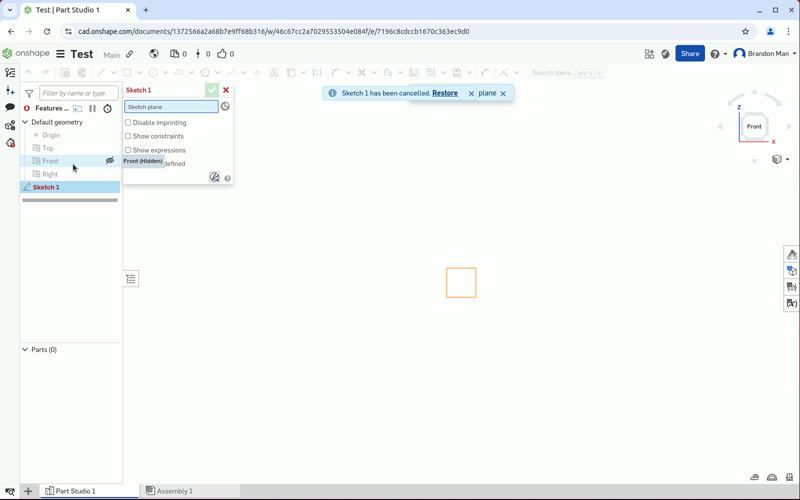
click(73, 163)
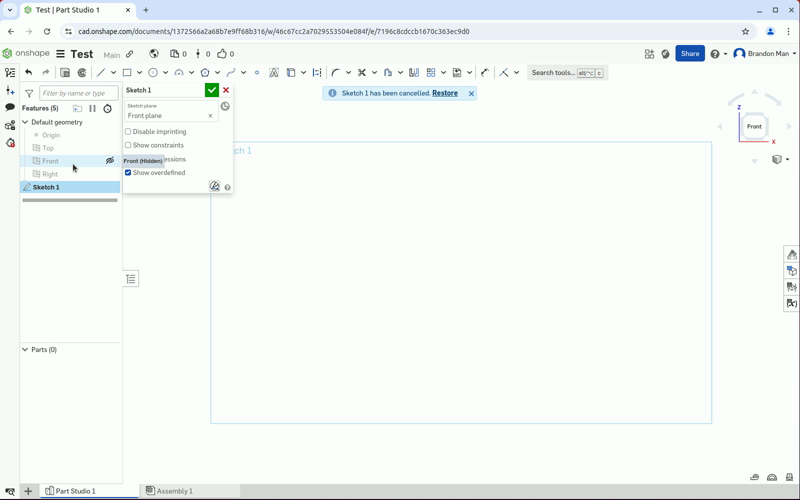
mouse_move(73, 352)
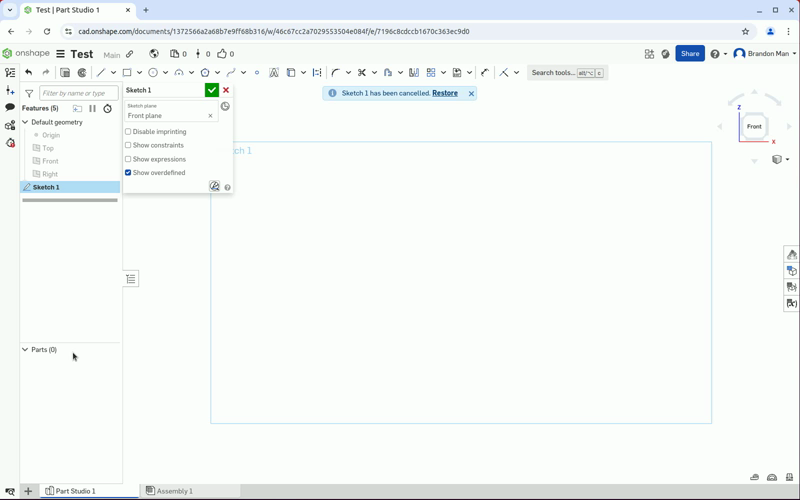
key(y)
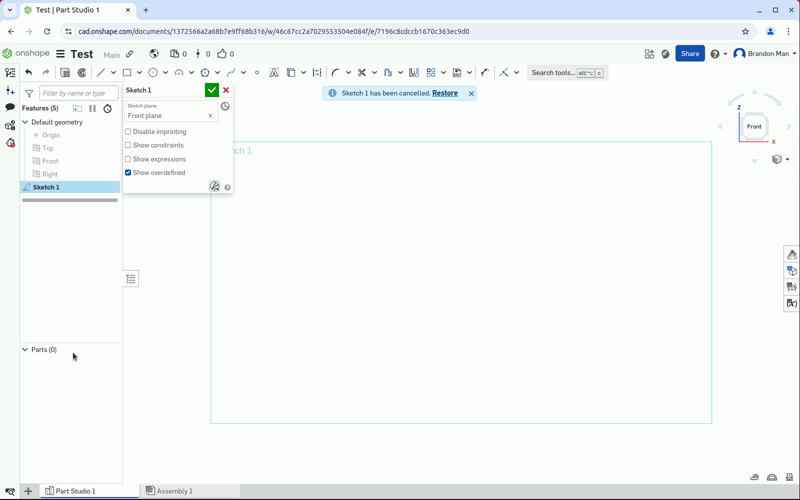
key(l)
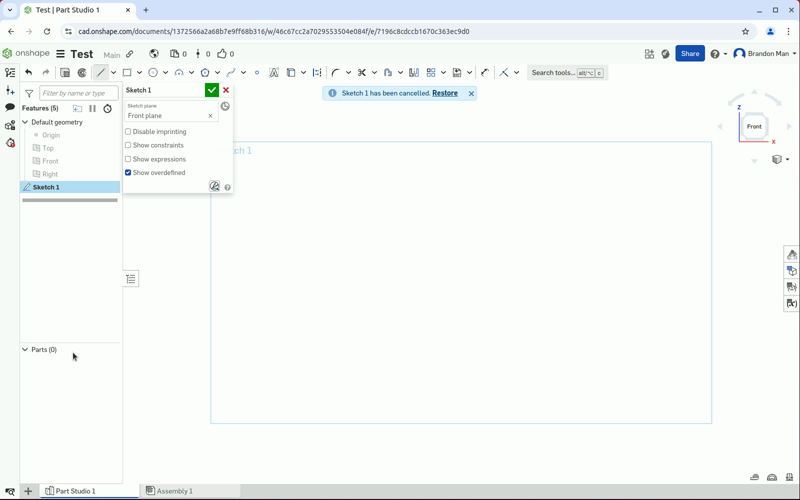
key_down(shift)
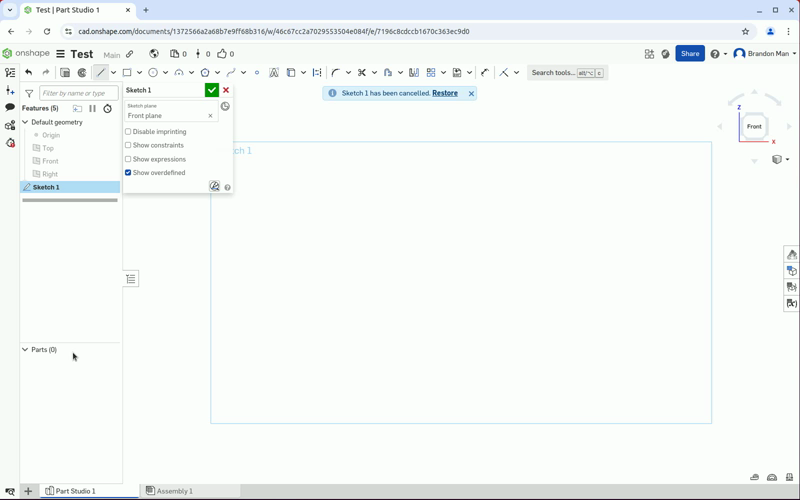
mouse_move(533, 212)
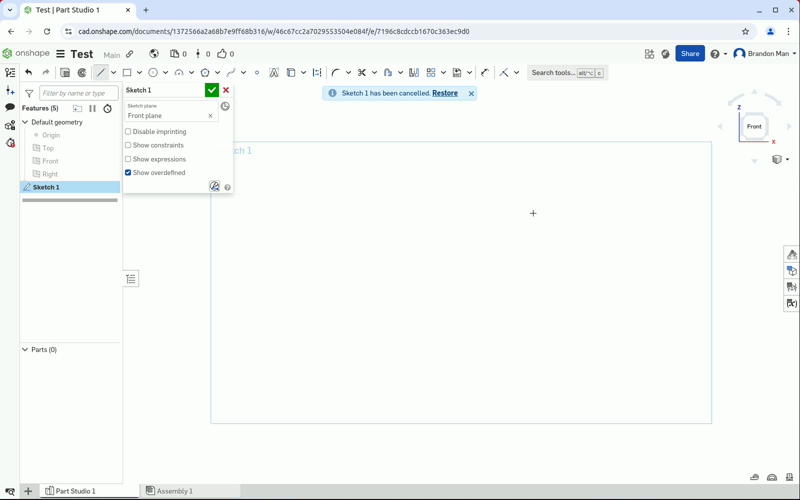
click(533, 212)
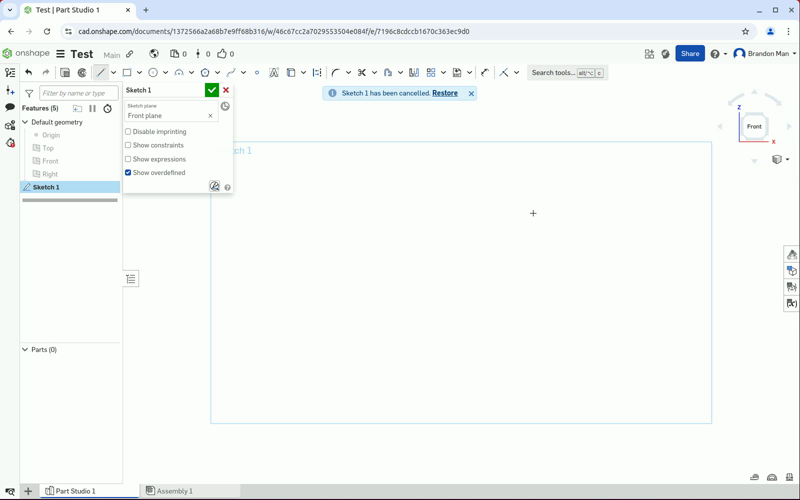
key_up(shift)
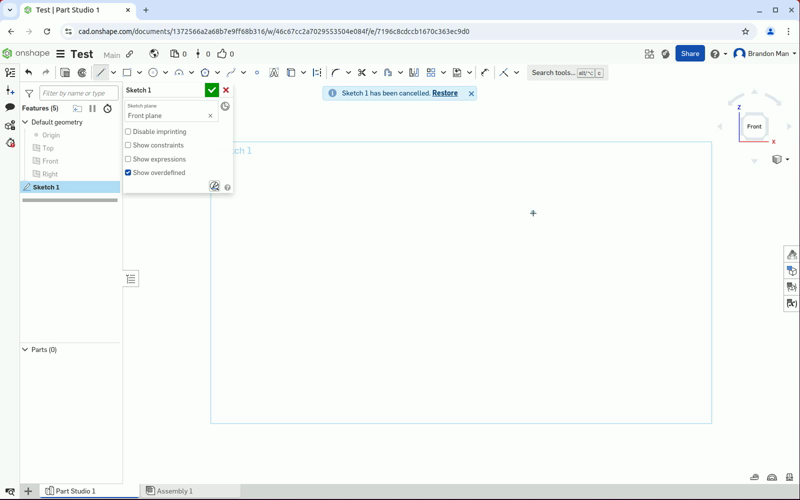
key_down(shift)
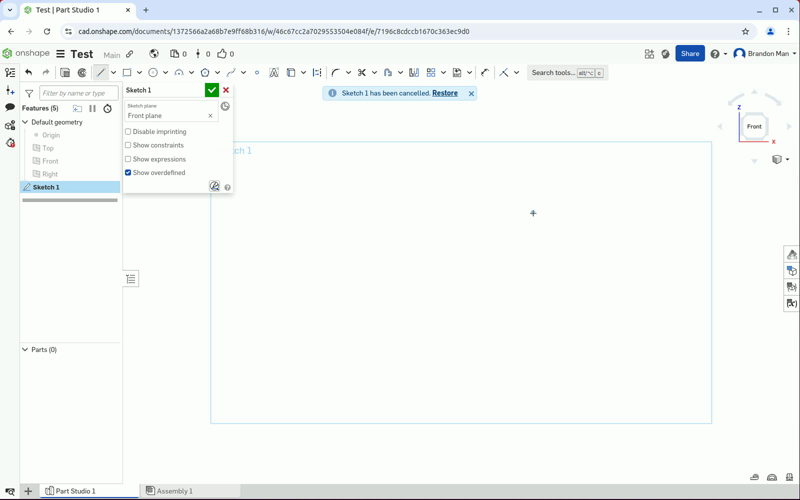
mouse_move(563, 212)
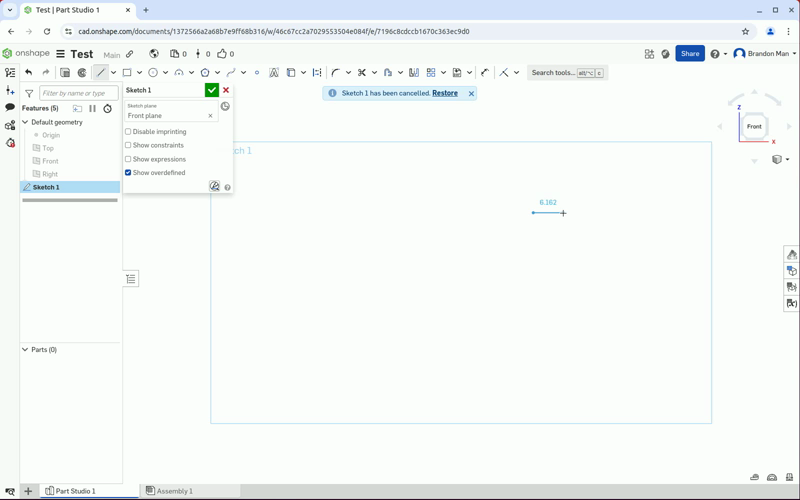
mouse_move(573, 212)
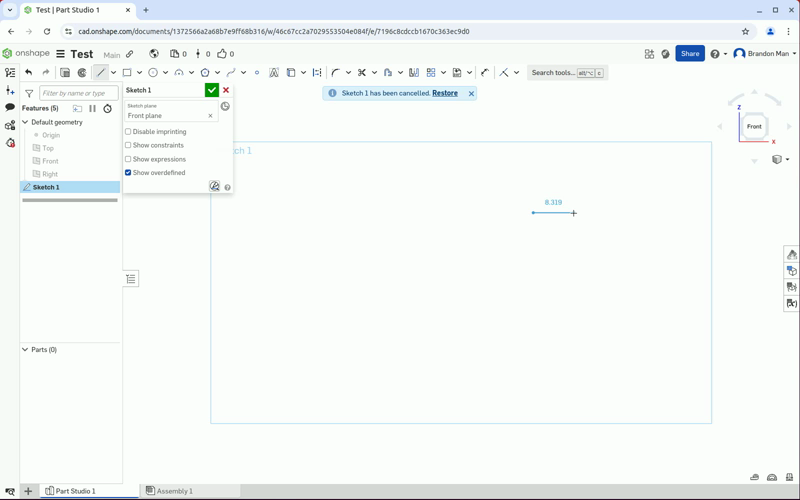
click(573, 212)
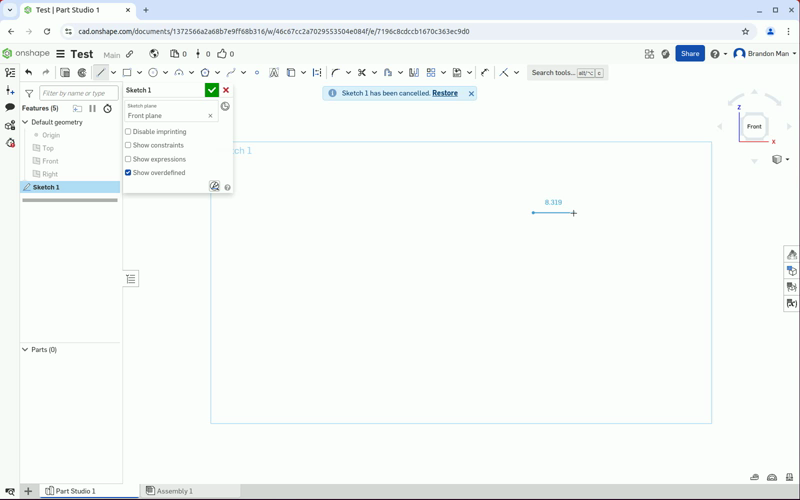
key_up(shift)
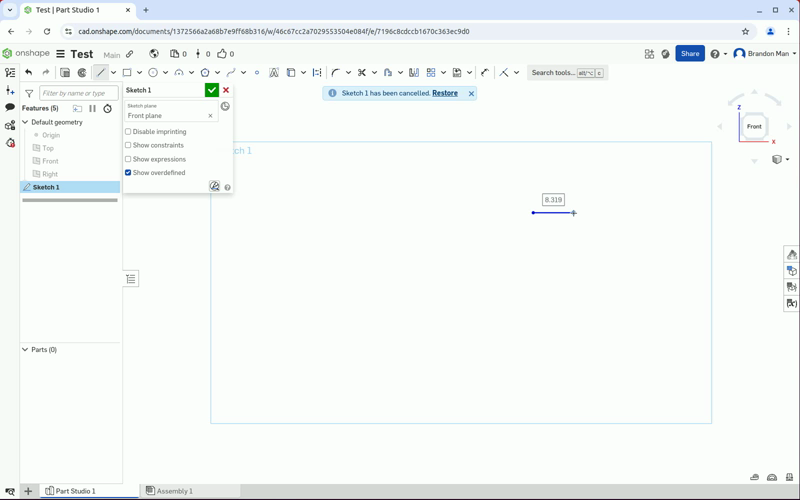
key_down(shift)
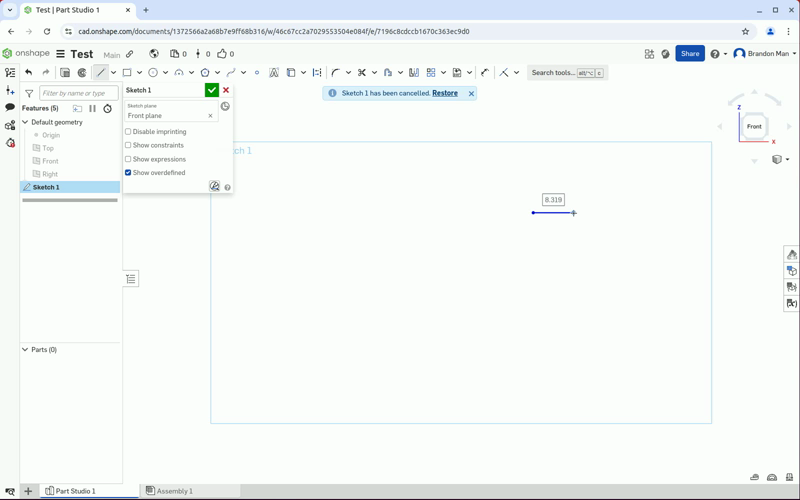
mouse_move(589, 212)
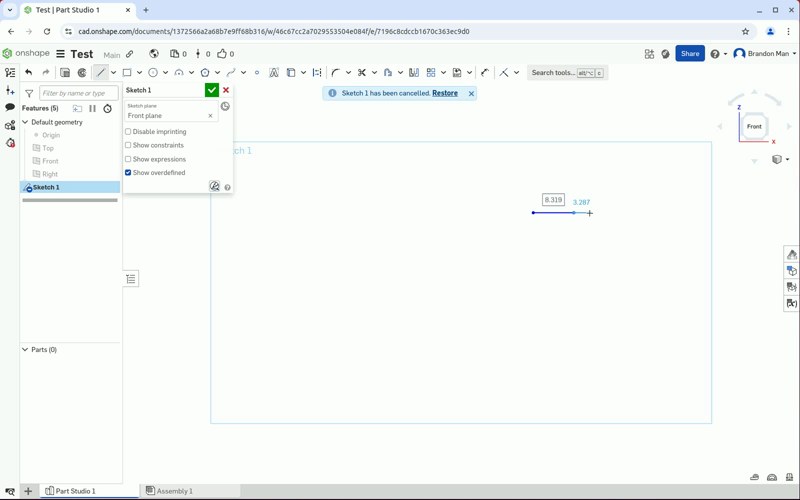
mouse_move(573, 177)
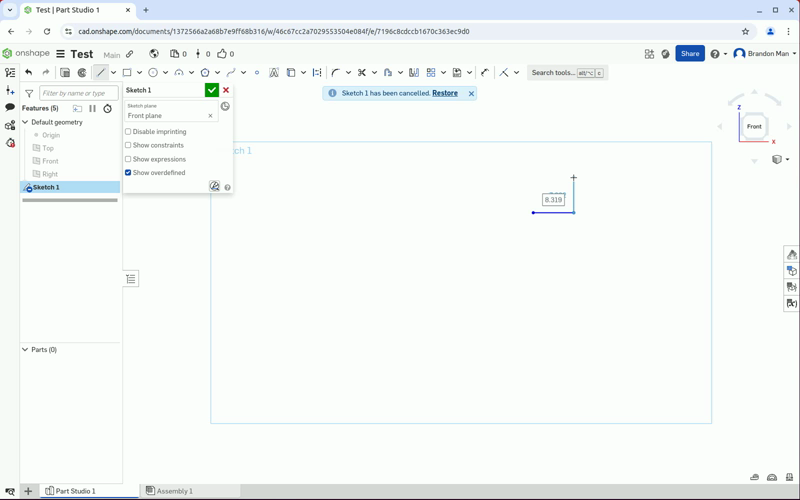
click(573, 177)
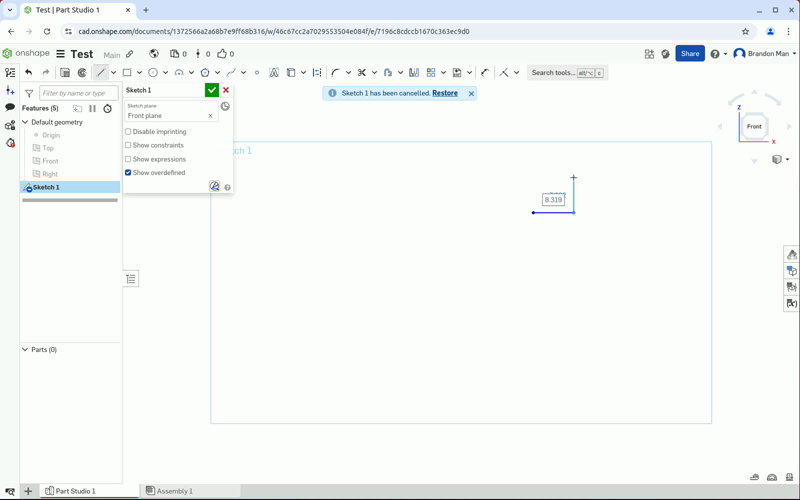
key_up(shift)
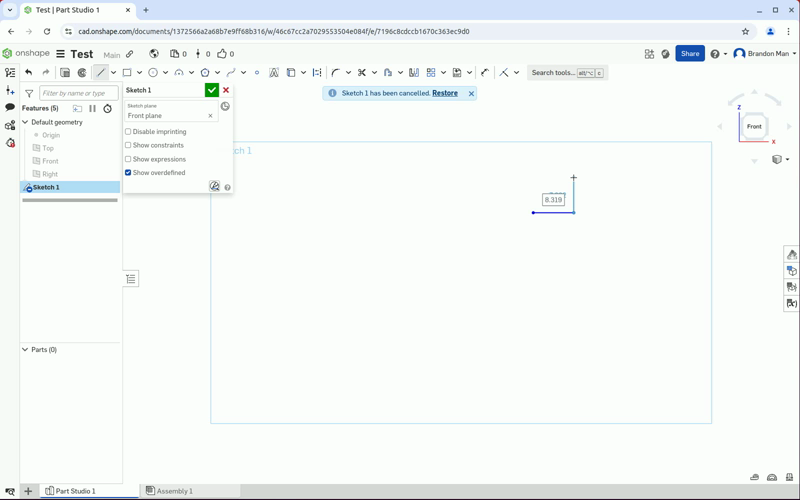
key_down(shift)
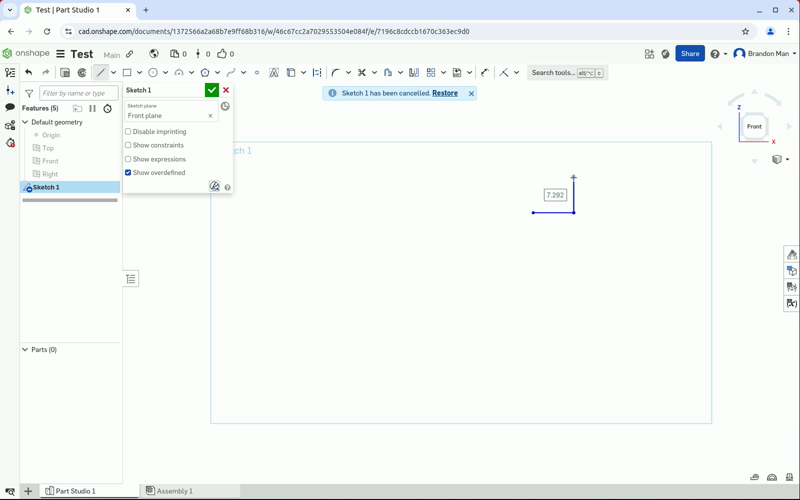
mouse_move(589, 177)
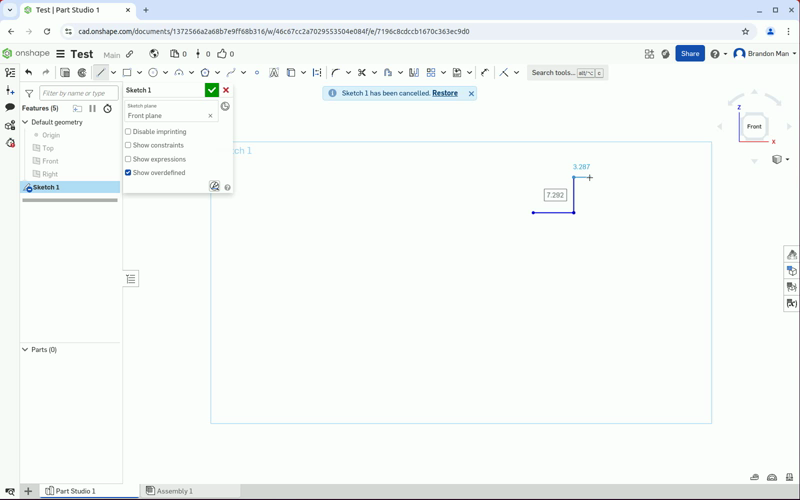
mouse_move(533, 177)
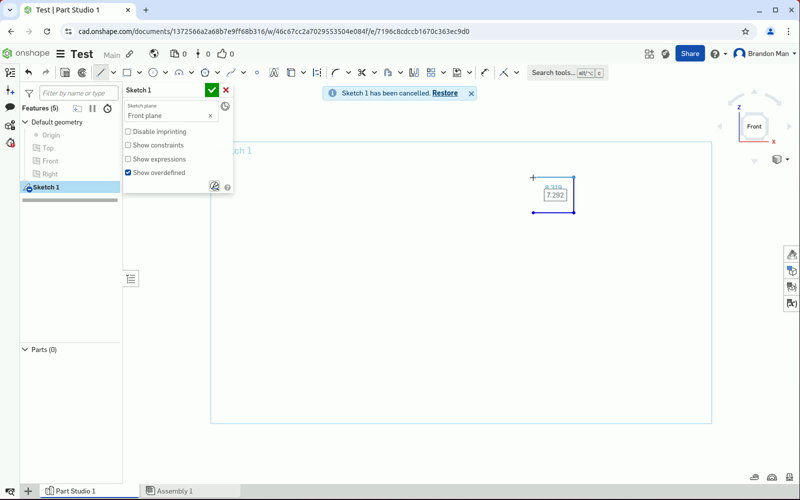
click(533, 177)
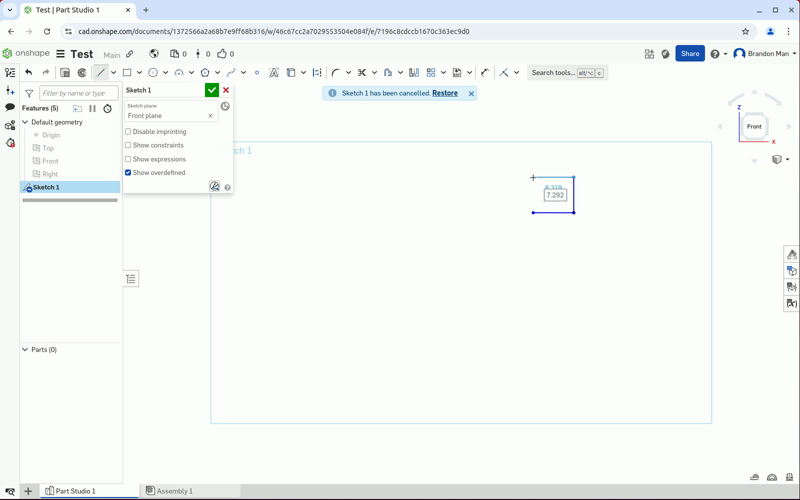
key_up(shift)
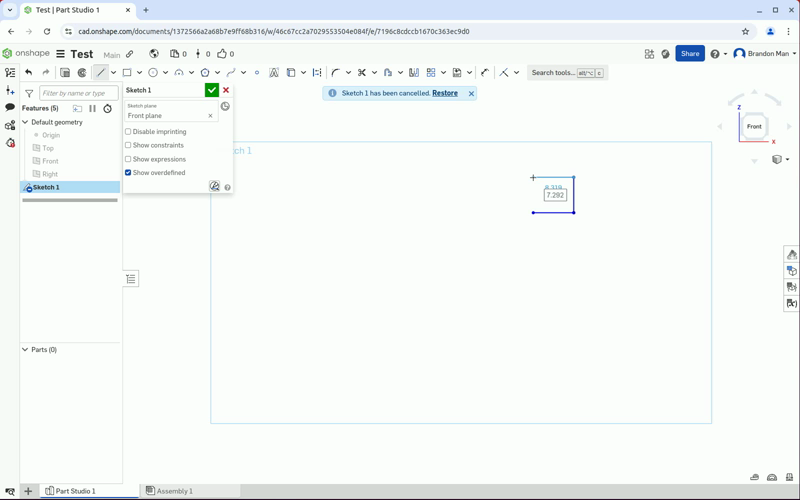
key_down(shift)
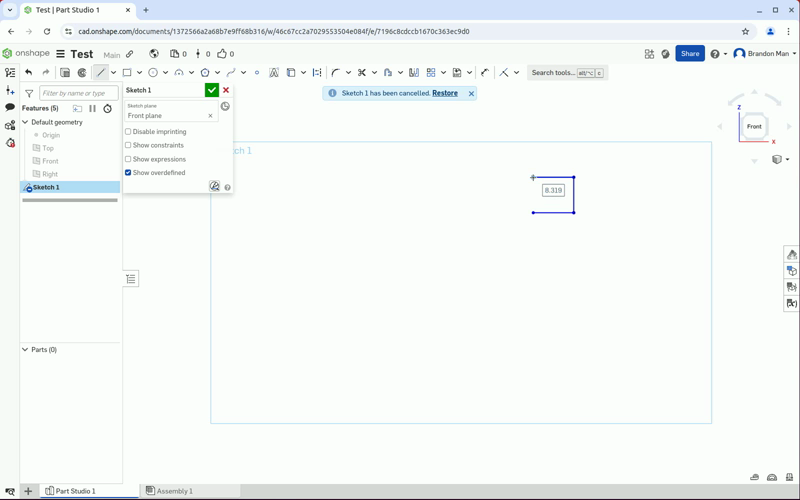
mouse_move(563, 177)
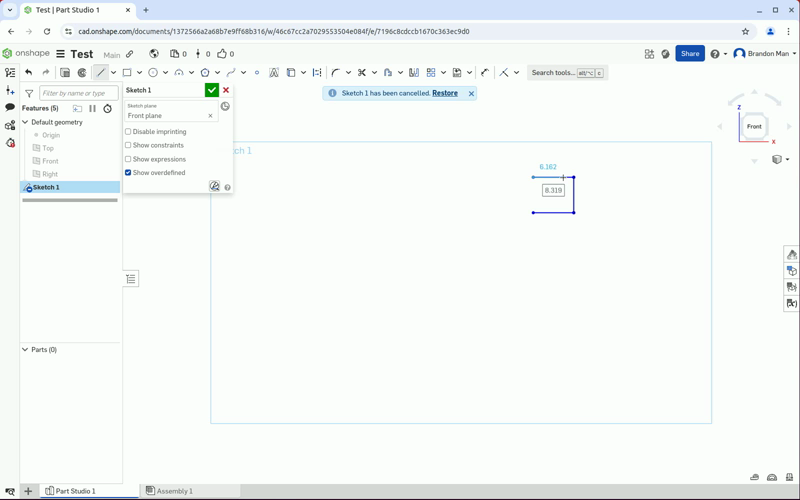
mouse_move(533, 188)
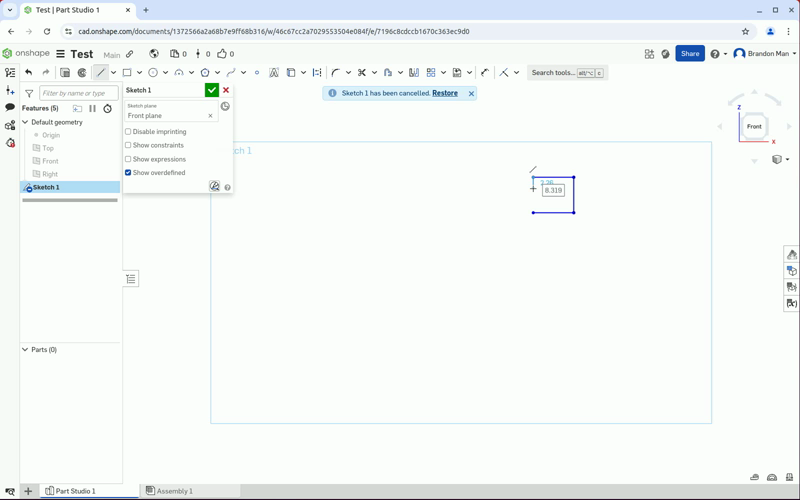
click(533, 188)
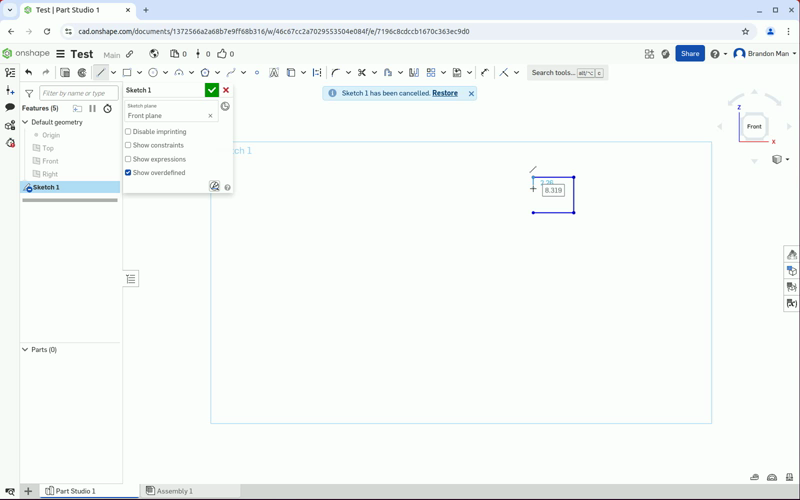
key_up(shift)
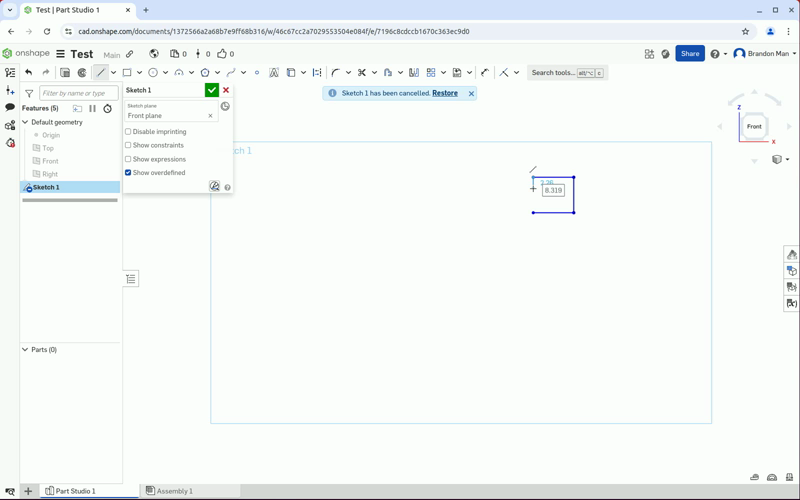
mouse_move(563, 188)
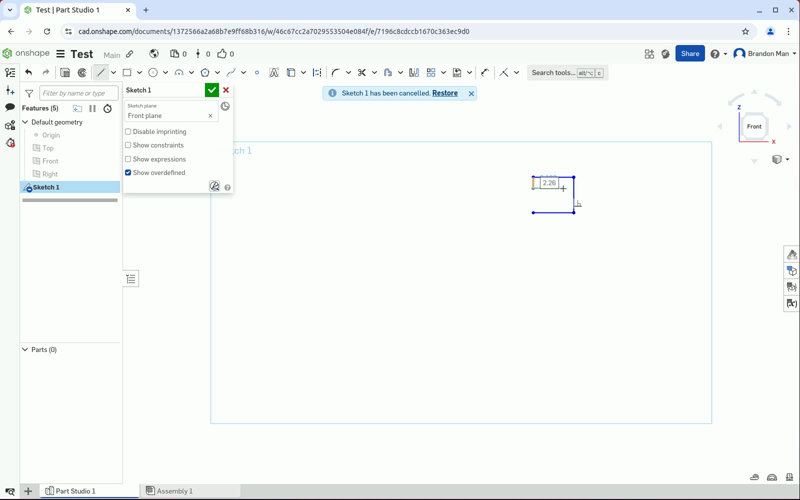
key_down(shift)
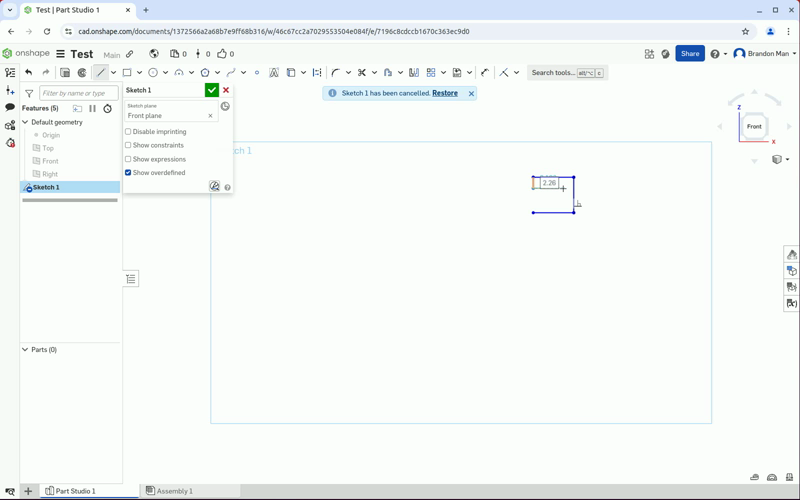
mouse_move(533, 212)
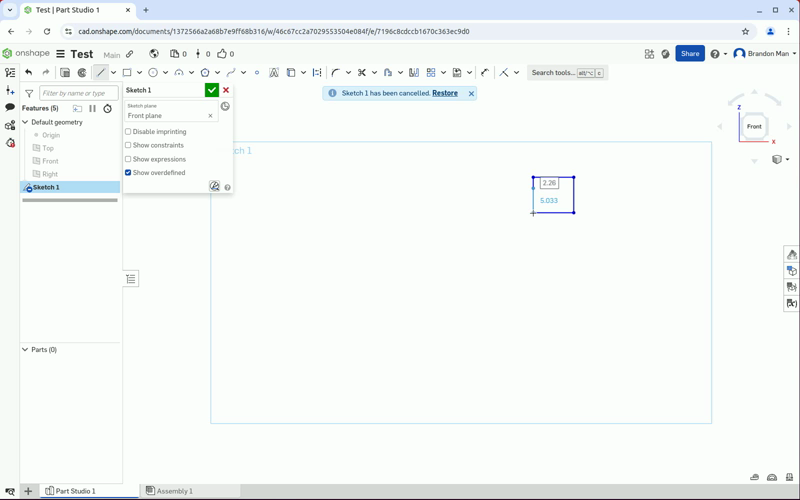
key_up(shift)
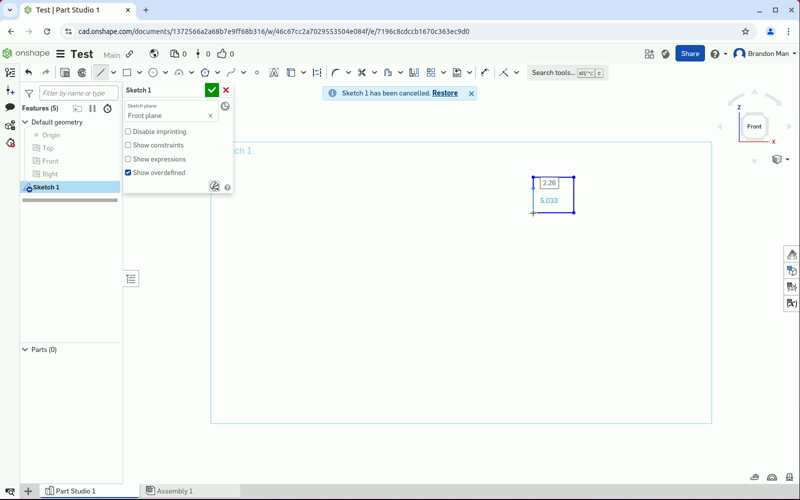
click(533, 212)
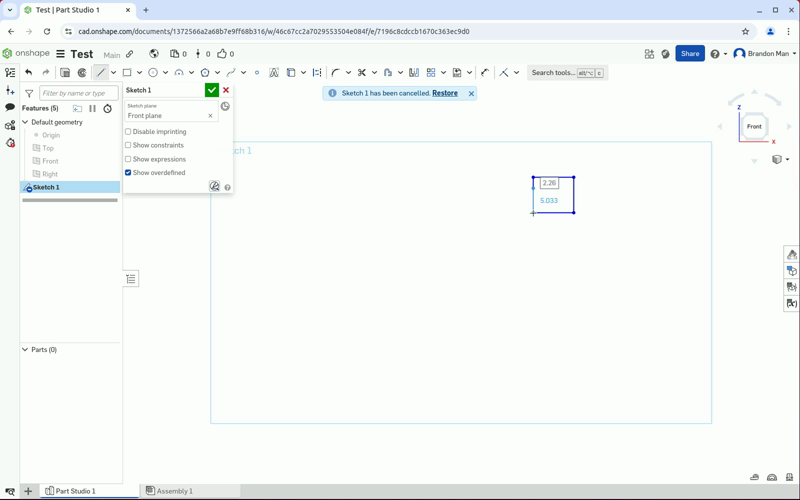
key(esc)
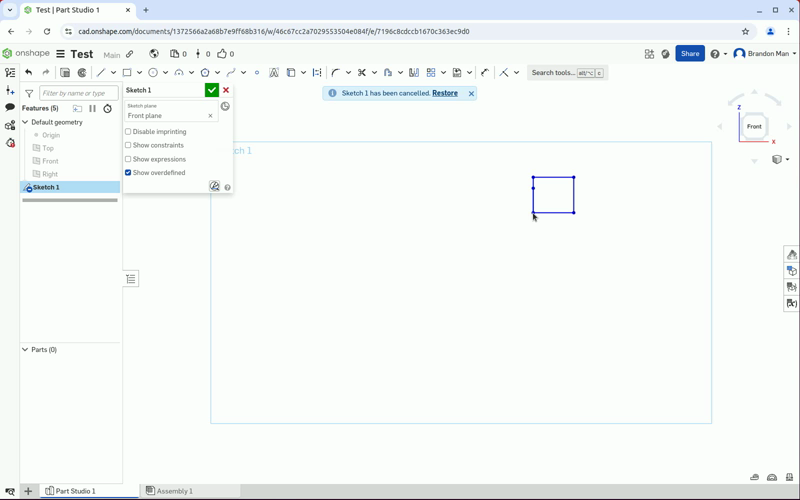
mouse_move(558, 202)
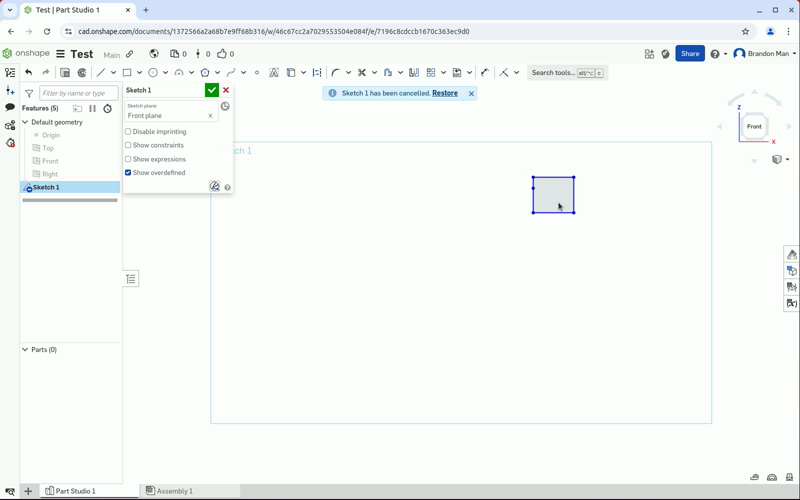
scroll(6)
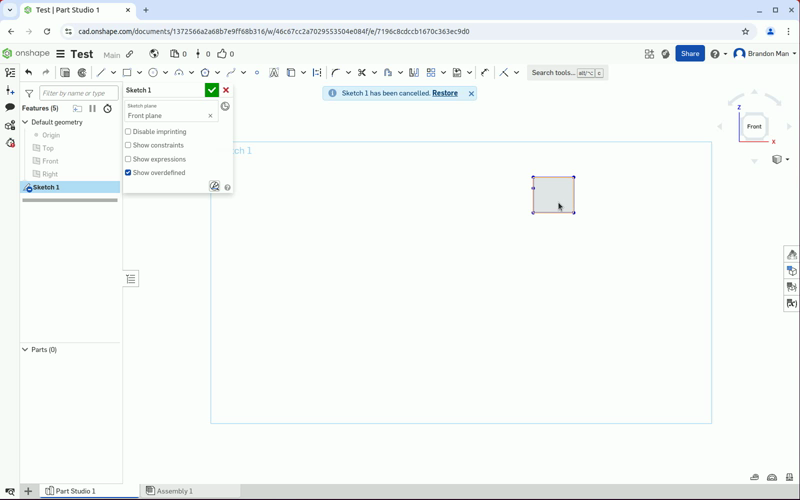
scroll(6)
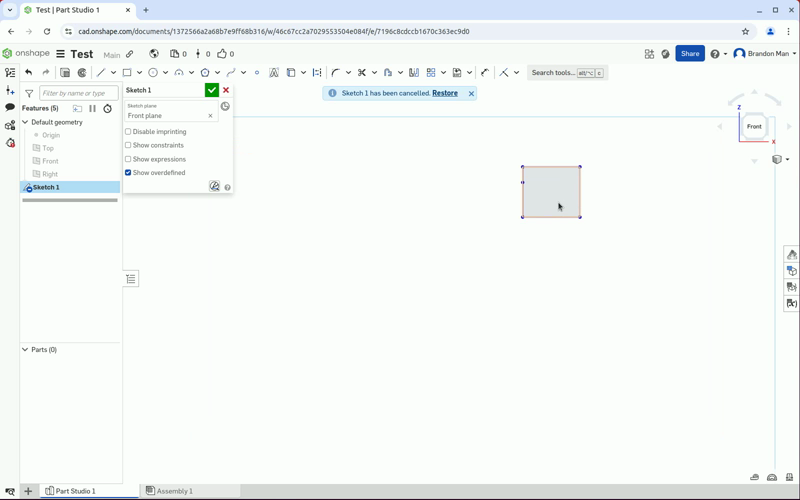
scroll(6)
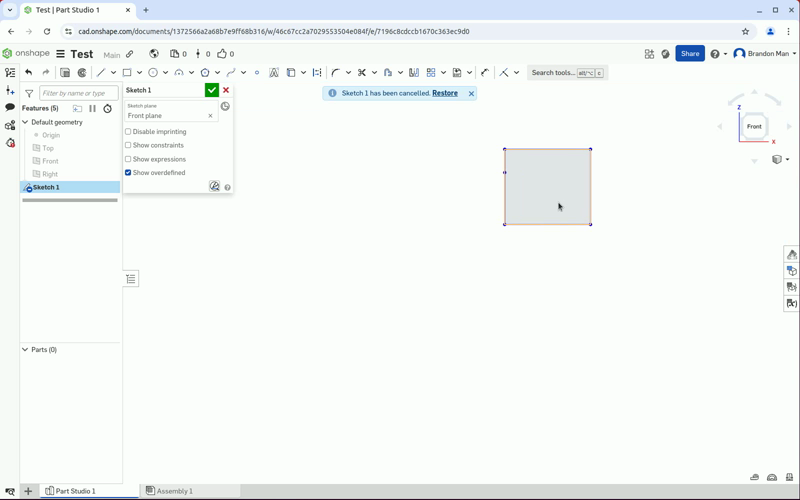
scroll(6)
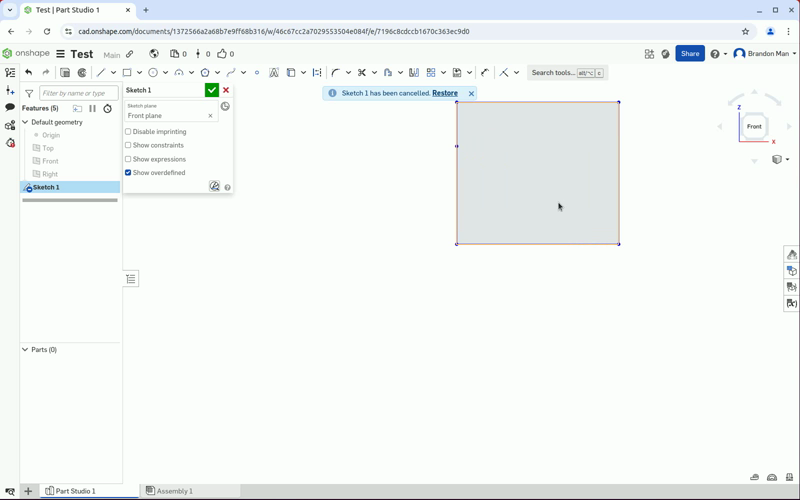
scroll(6)
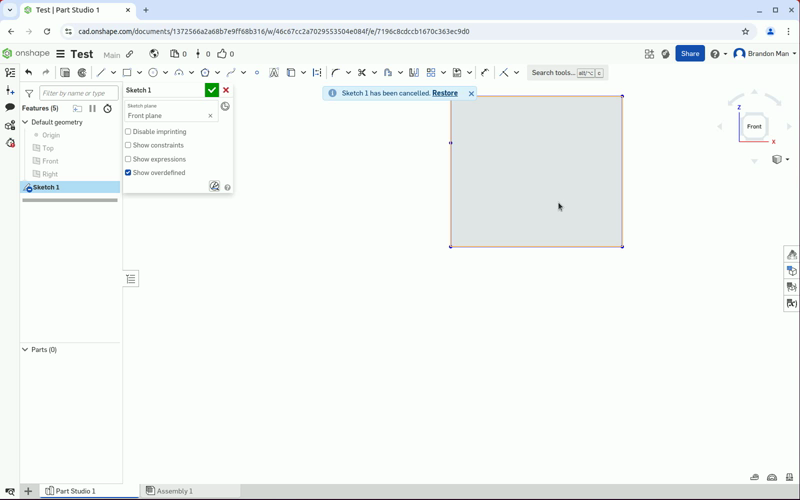
scroll(6)
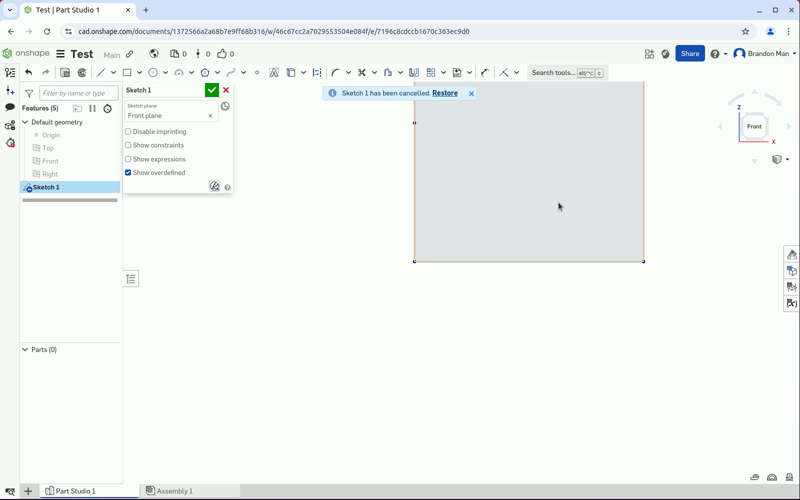
scroll(6)
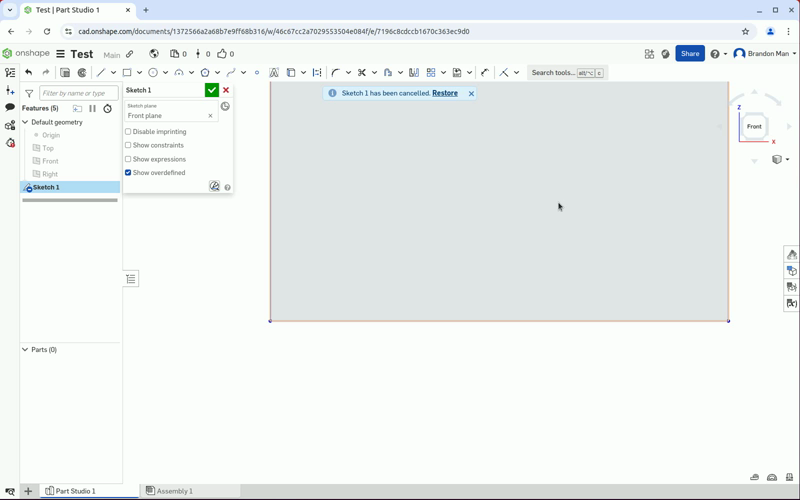
click(558, 202)
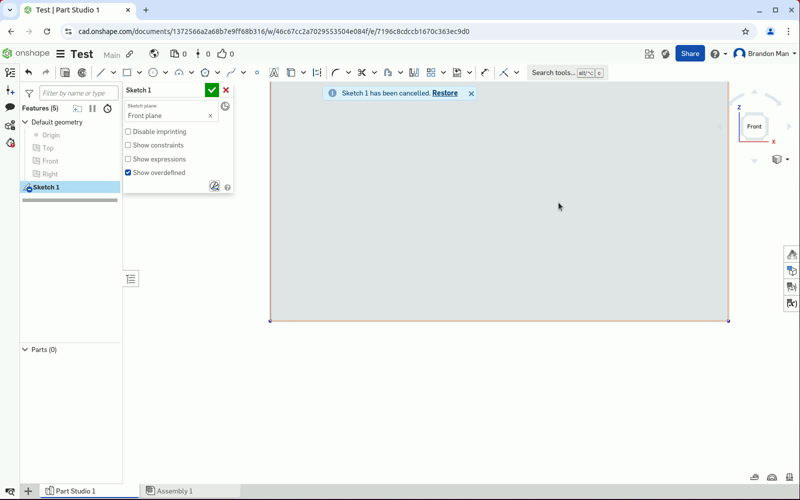
scroll(-6)
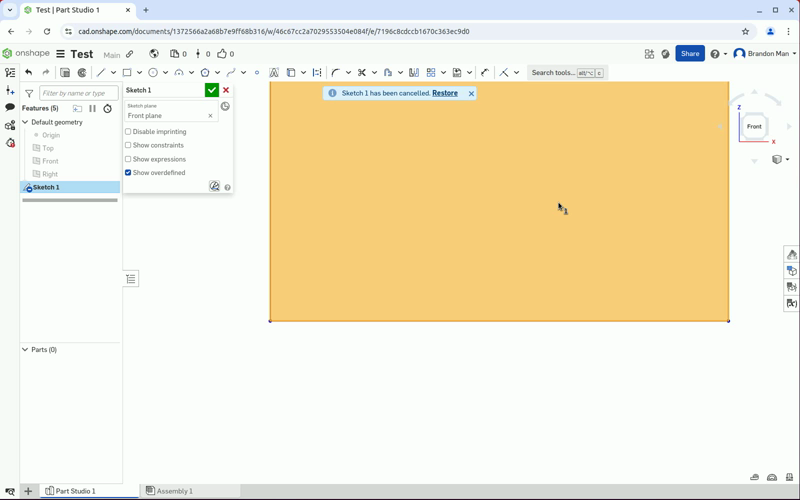
scroll(-6)
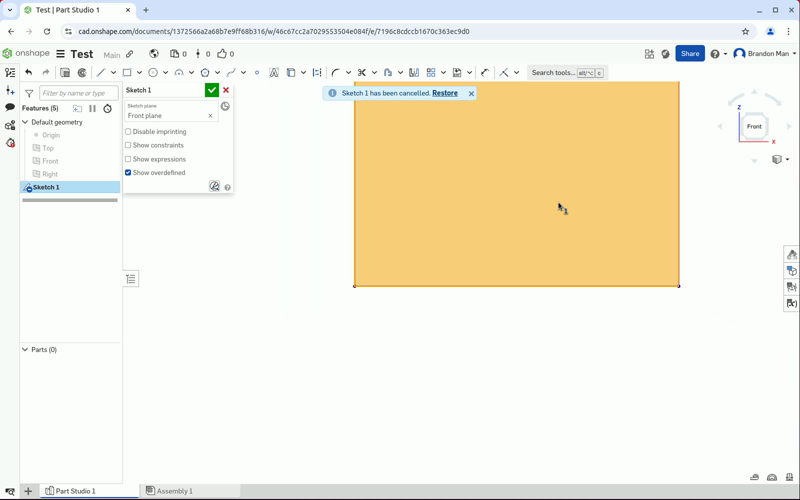
scroll(-6)
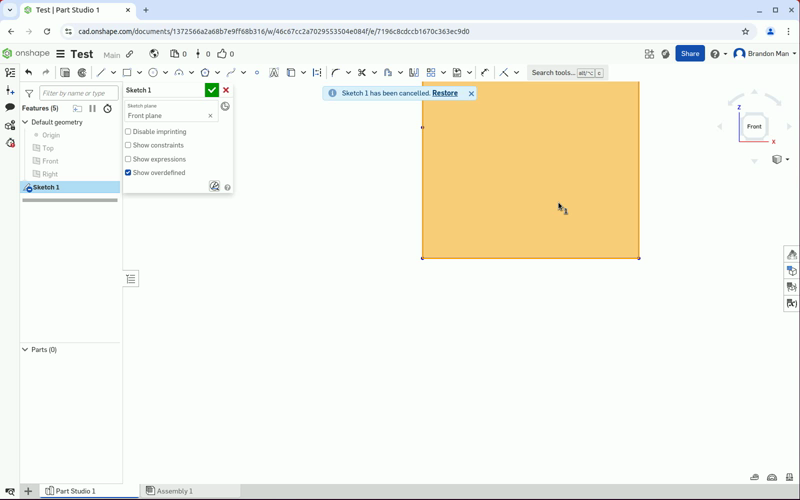
scroll(-6)
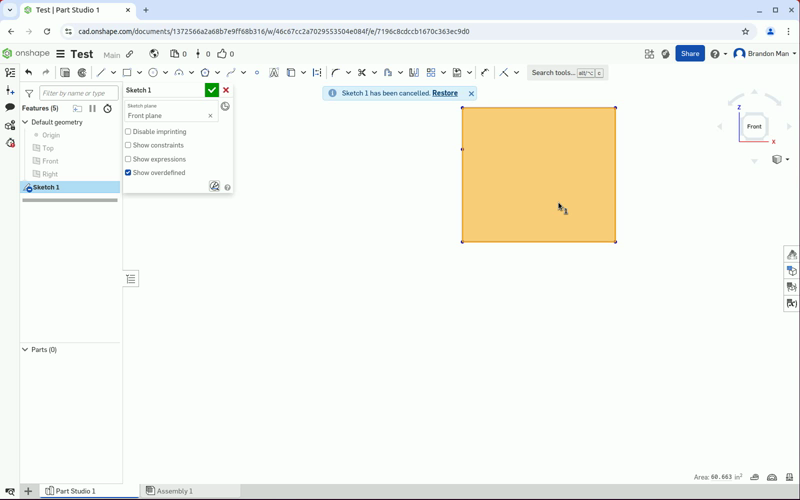
scroll(-6)
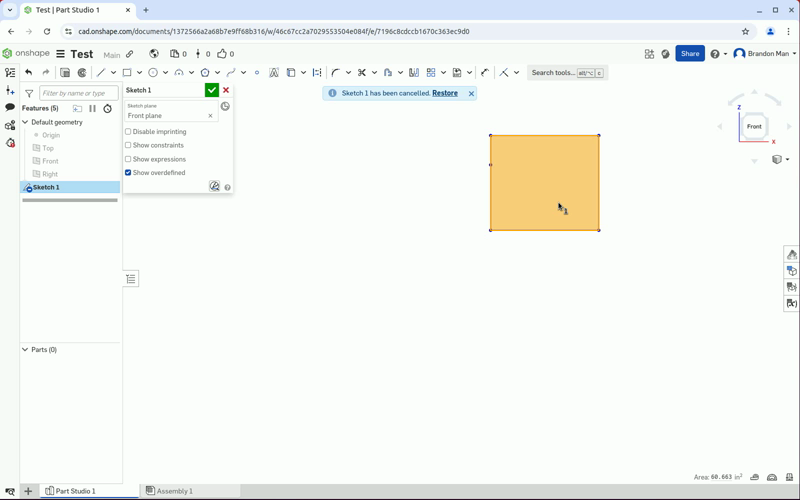
scroll(-6)
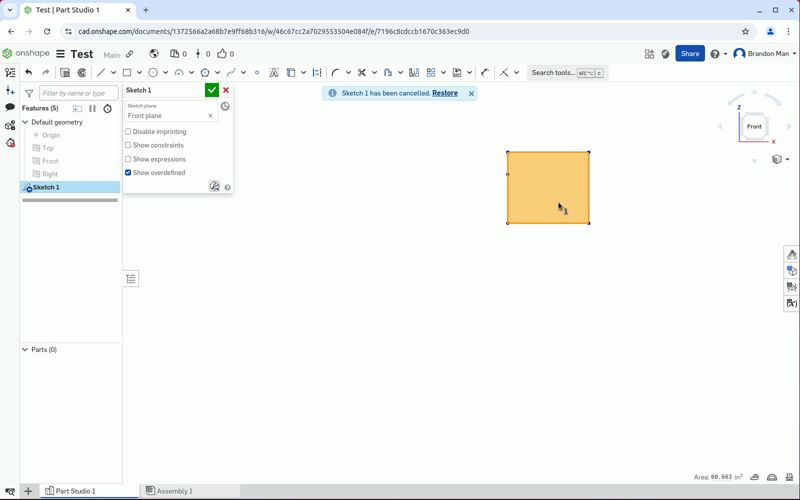
scroll(-6)
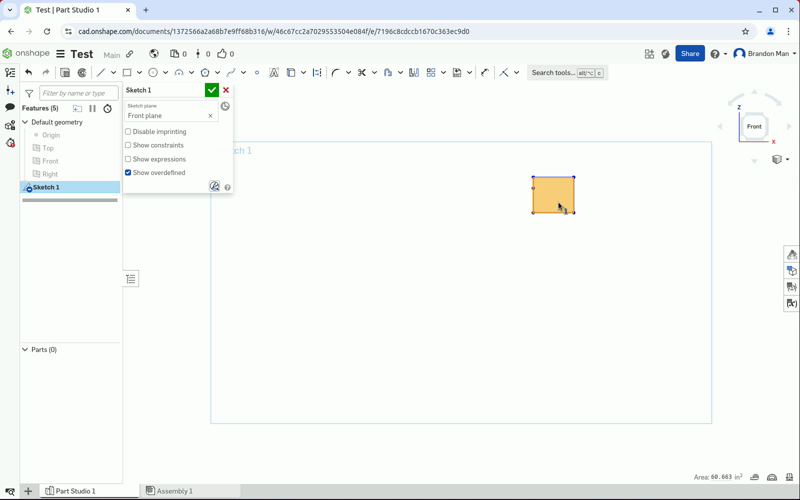
mouse_move(73, 352)
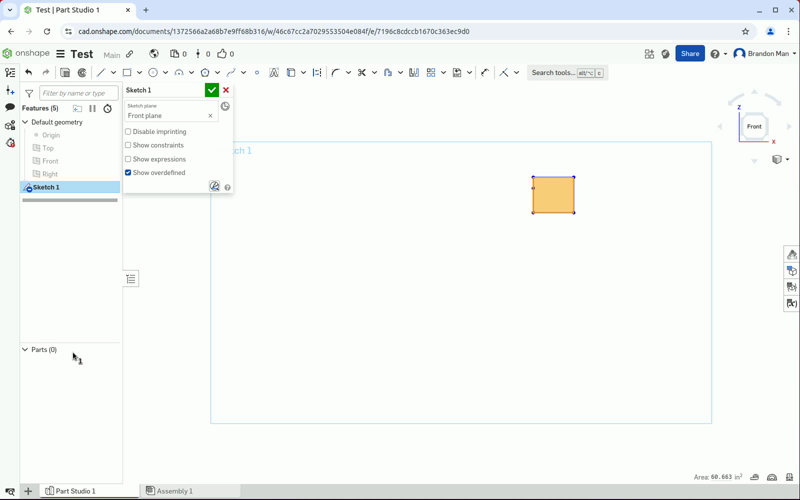
key(shift+y)
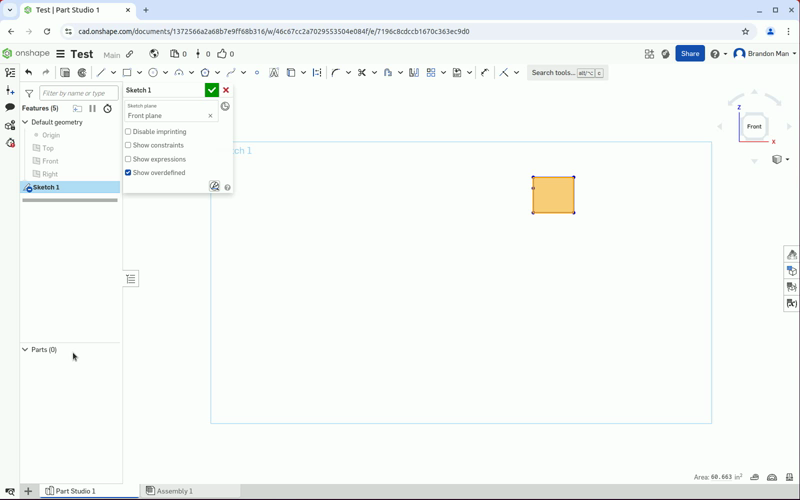
key(shift+e)
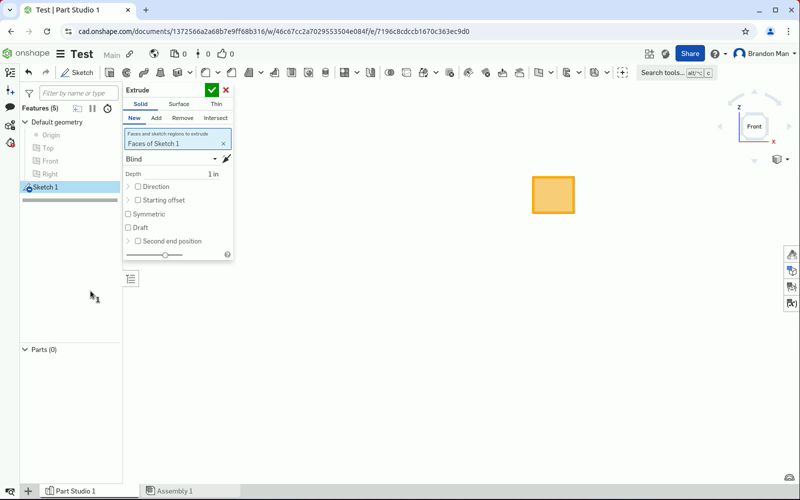
mouse_move(143, 106)
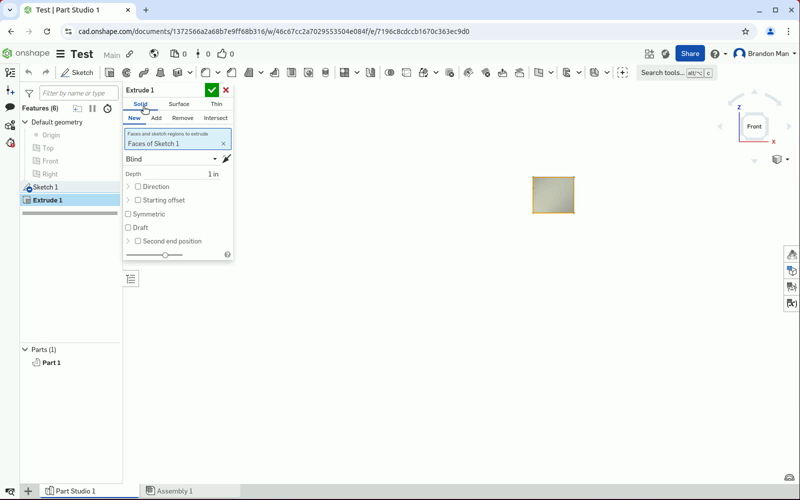
click(143, 106)
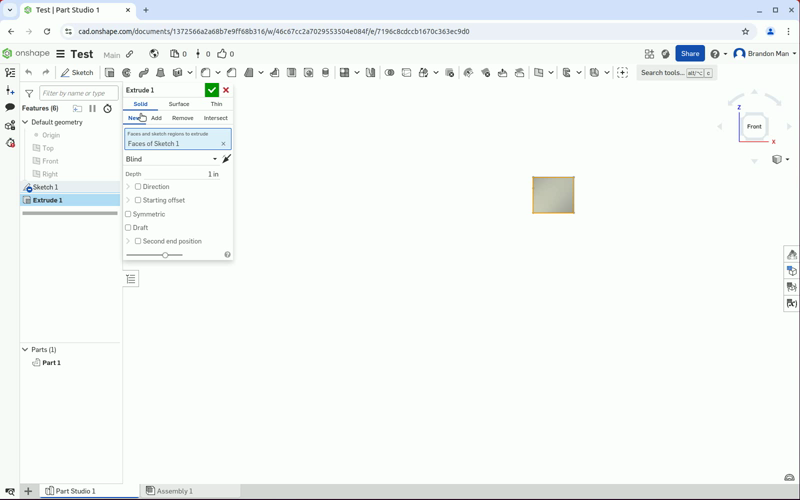
mouse_move(137, 120)
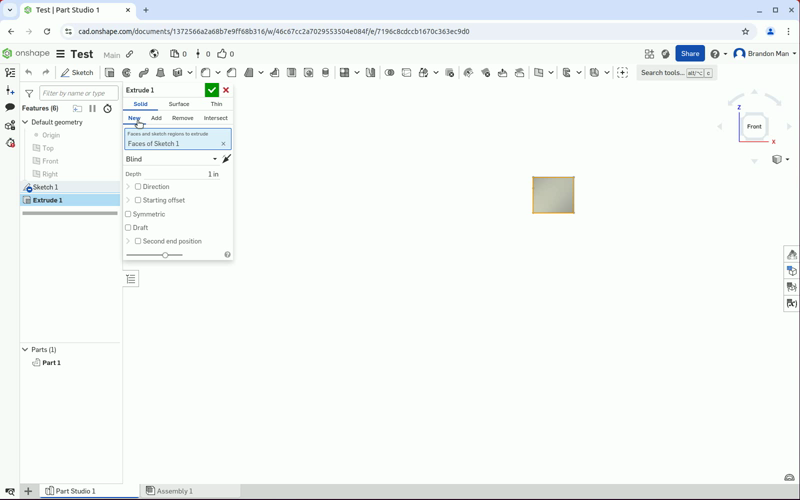
click(137, 120)
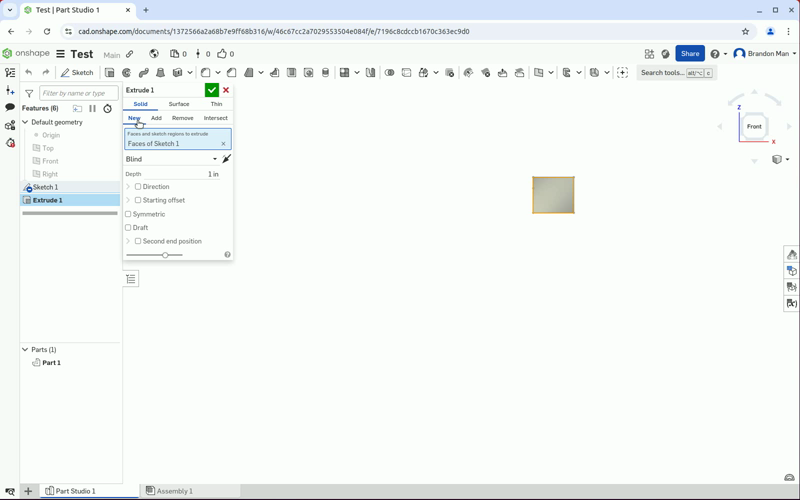
key(tab, 4)
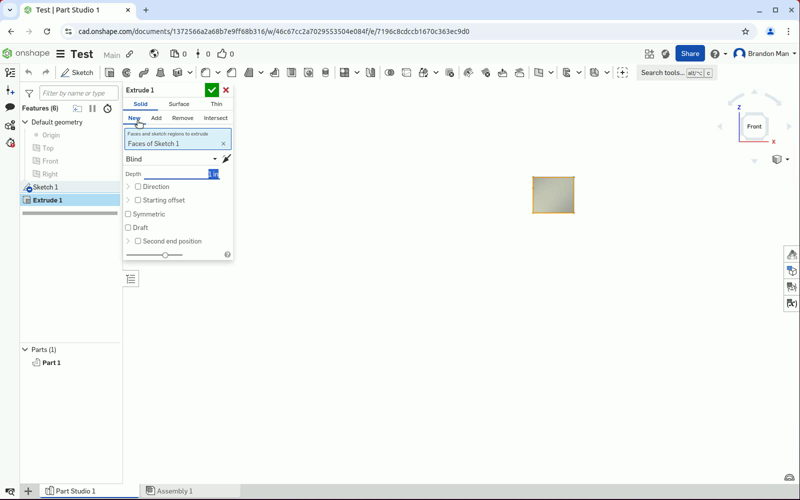
text(6.74)
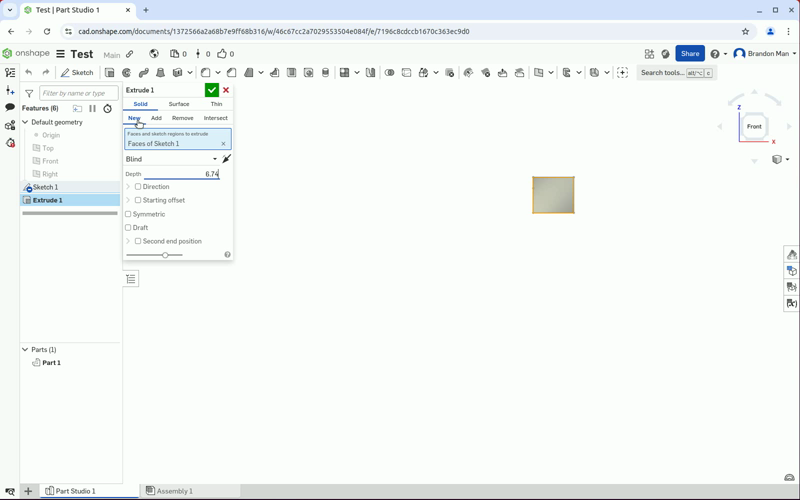
key(enter)
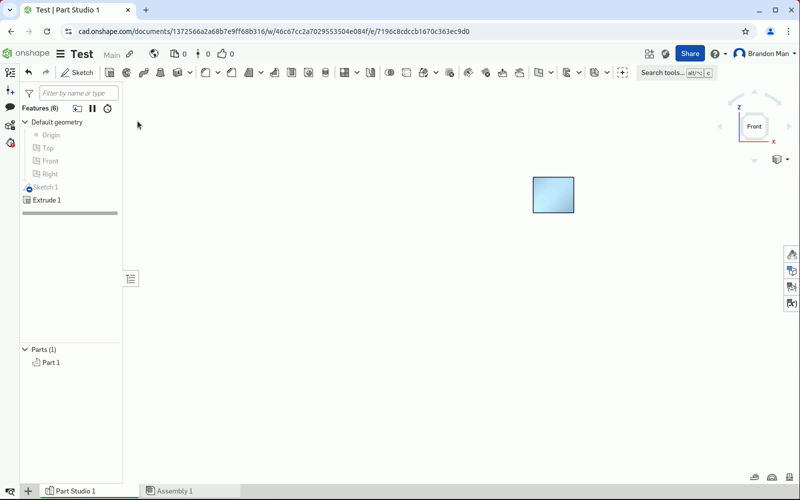
key(shift+h)
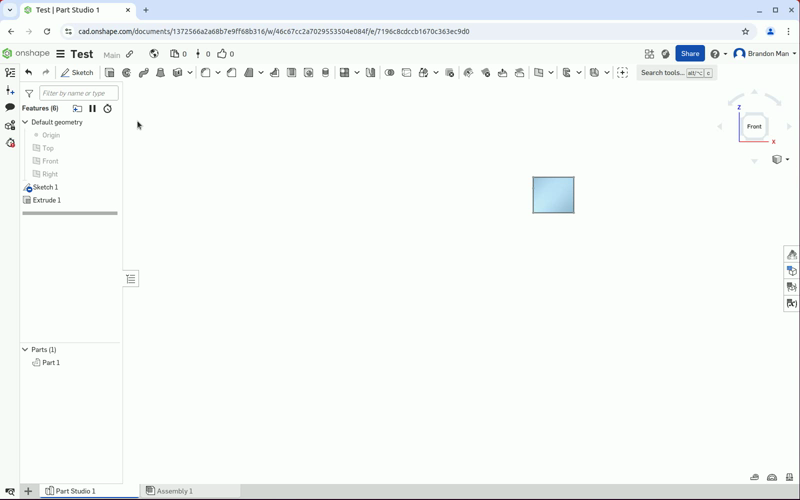
key(shift+h)
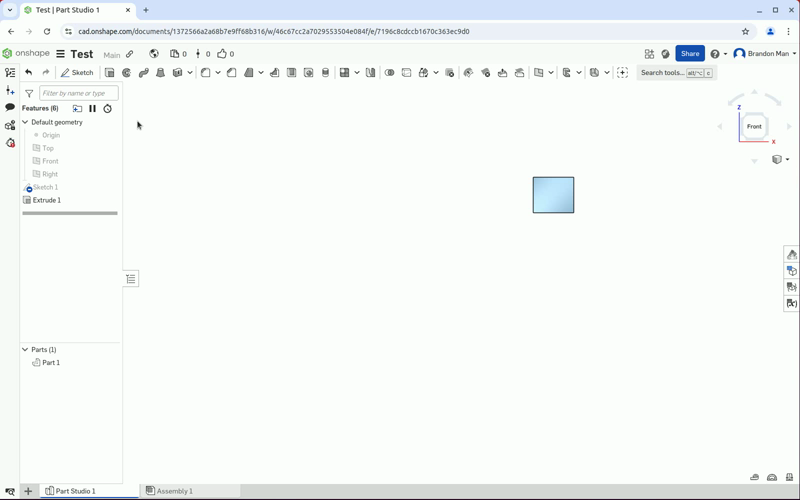
mouse_move(73, 189)
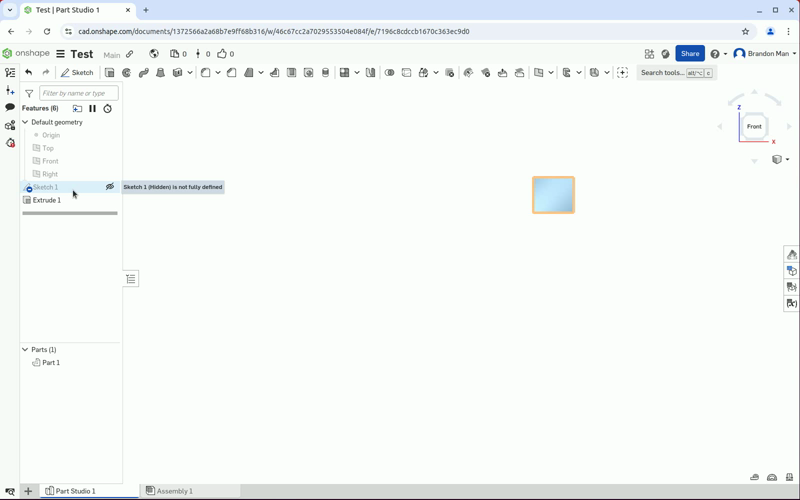
click(73, 189)
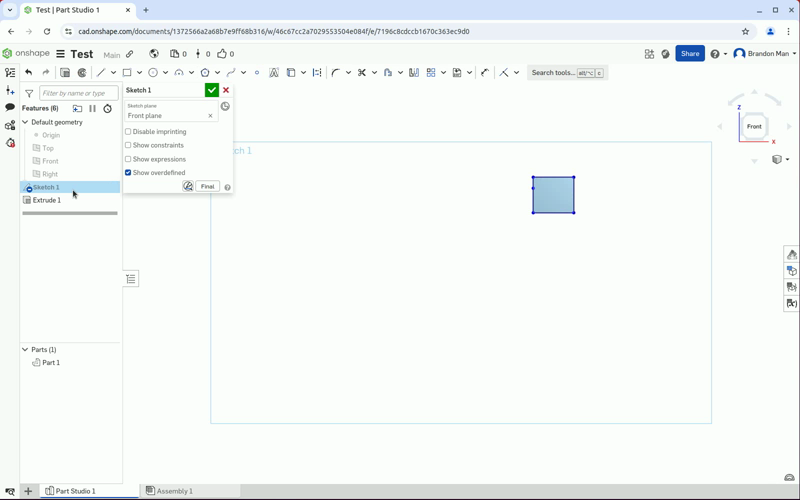
mouse_move(229, 92)
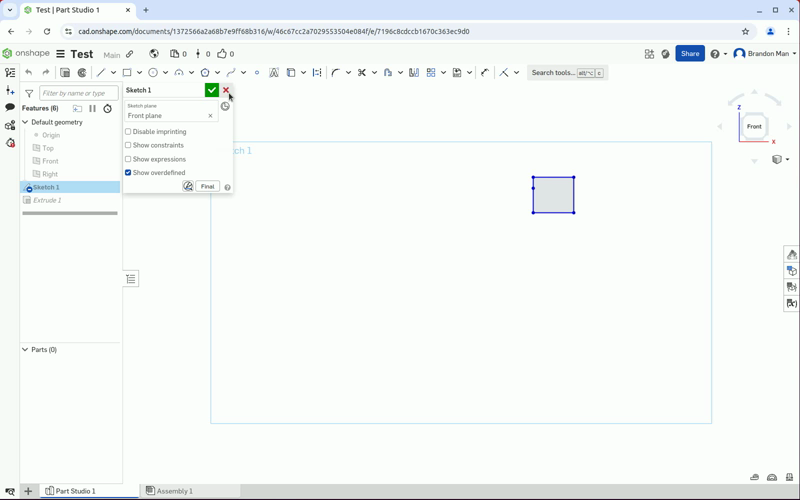
click(229, 92)
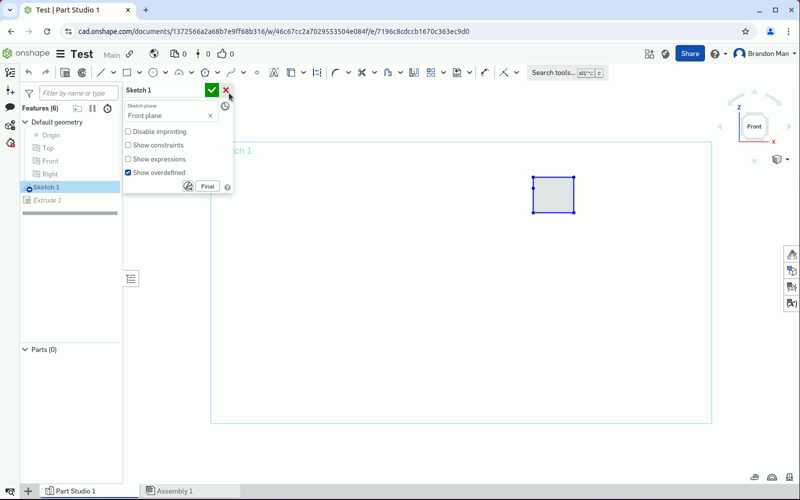
key(shift+s)
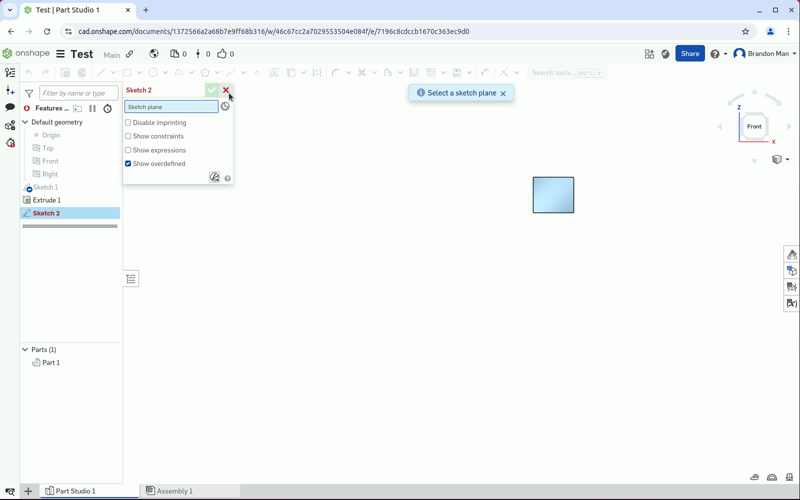
mouse_move(73, 163)
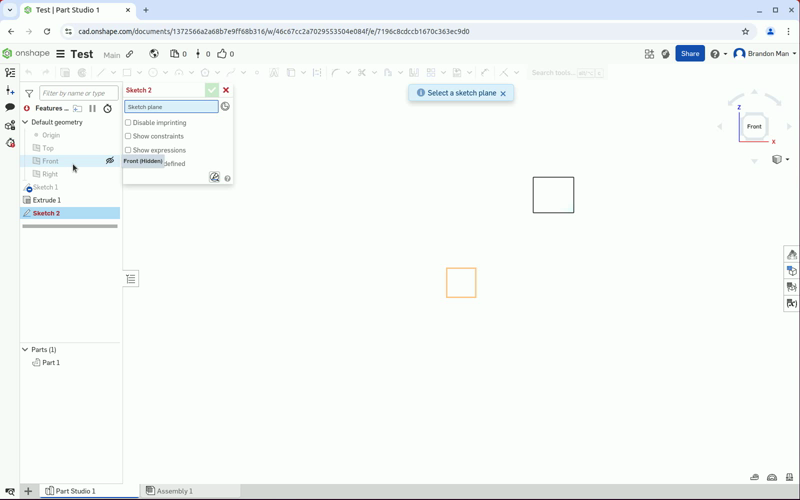
click(73, 163)
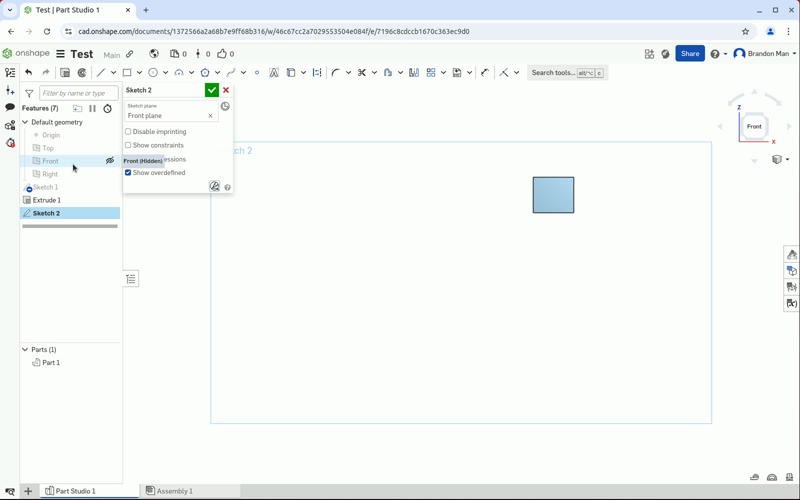
mouse_move(73, 352)
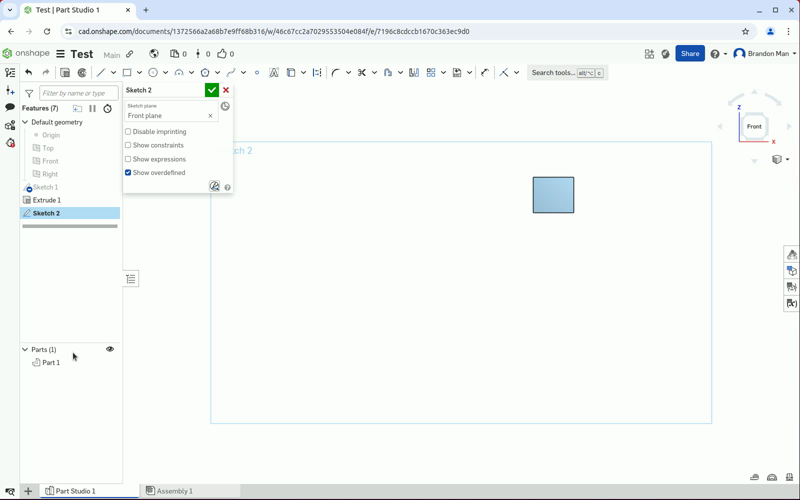
key(y)
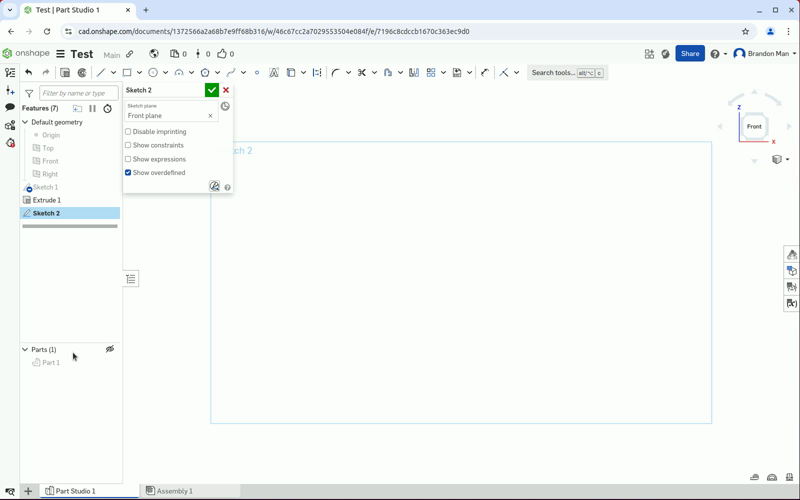
key(l)
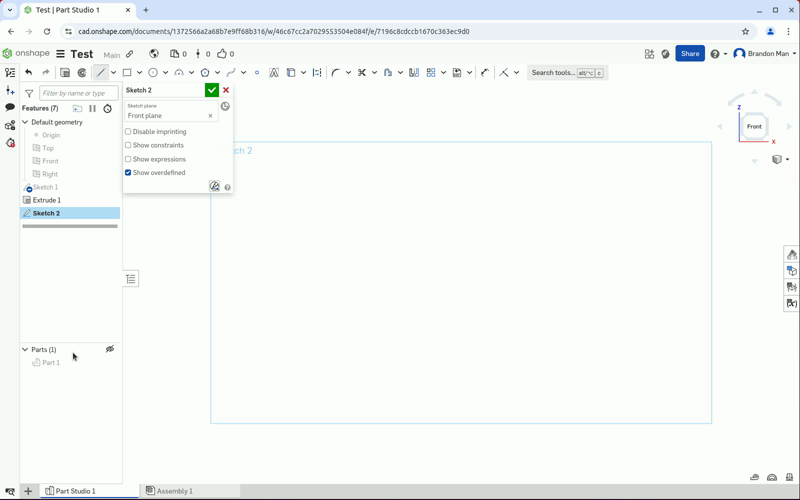
key_down(shift)
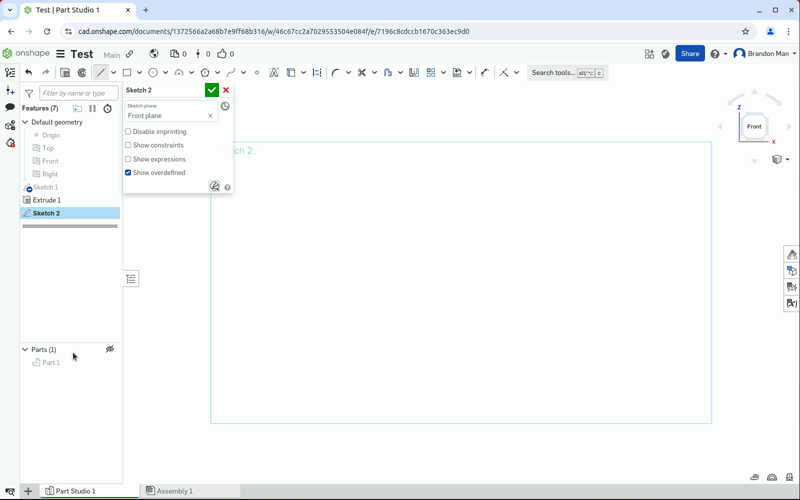
mouse_move(420, 254)
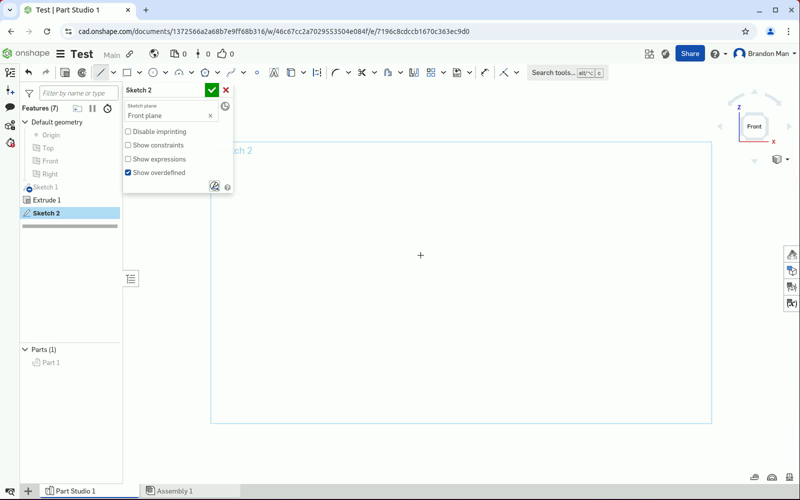
click(420, 254)
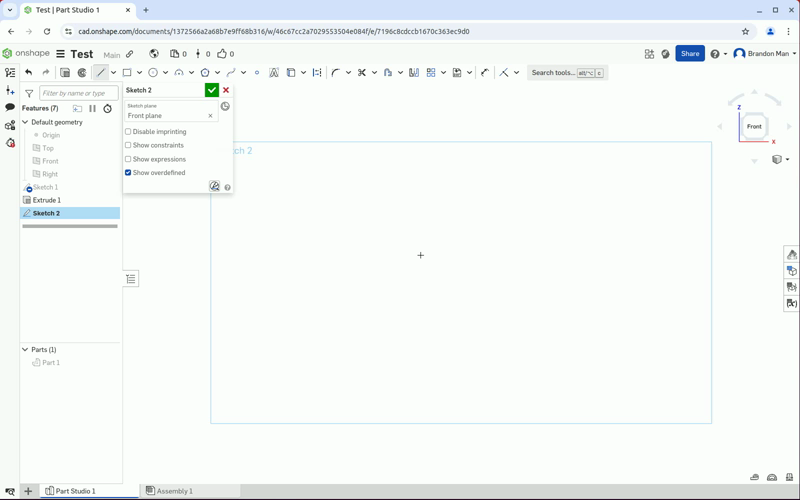
key_up(shift)
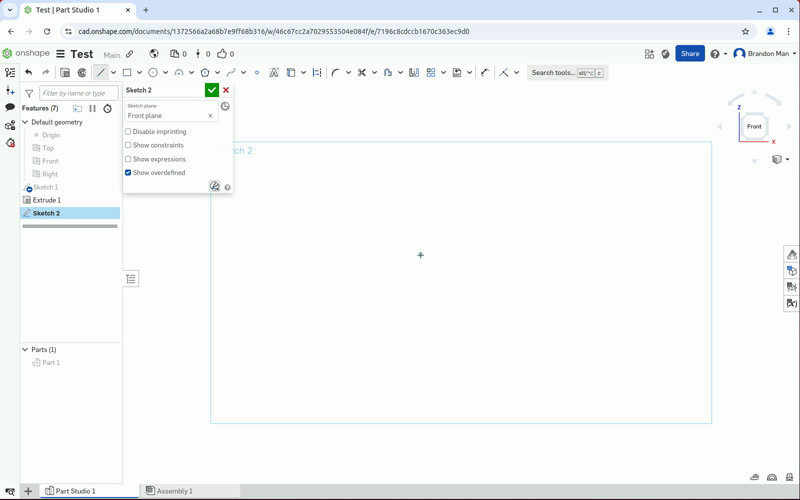
key_down(shift)
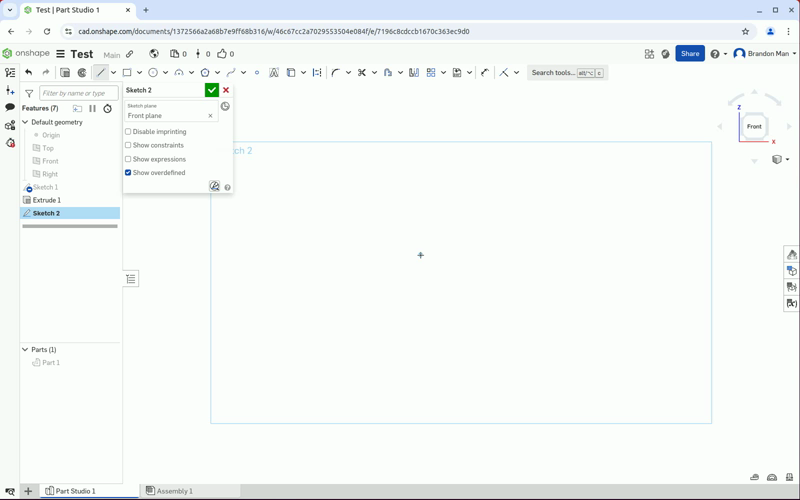
mouse_move(483, 254)
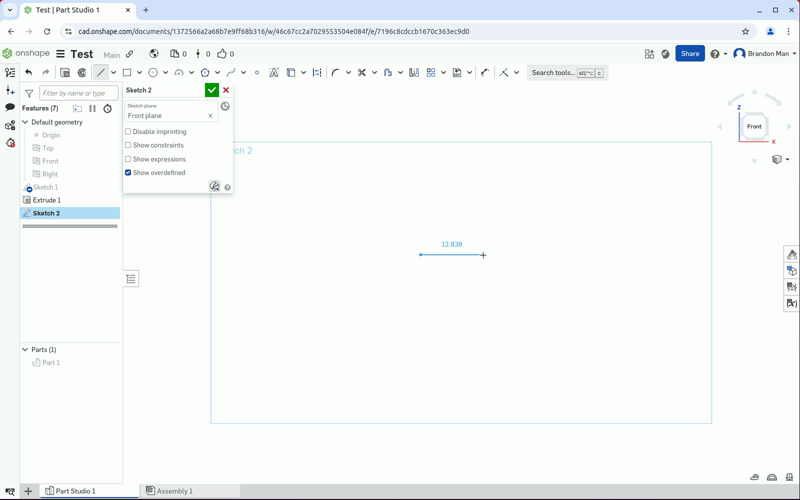
click(483, 254)
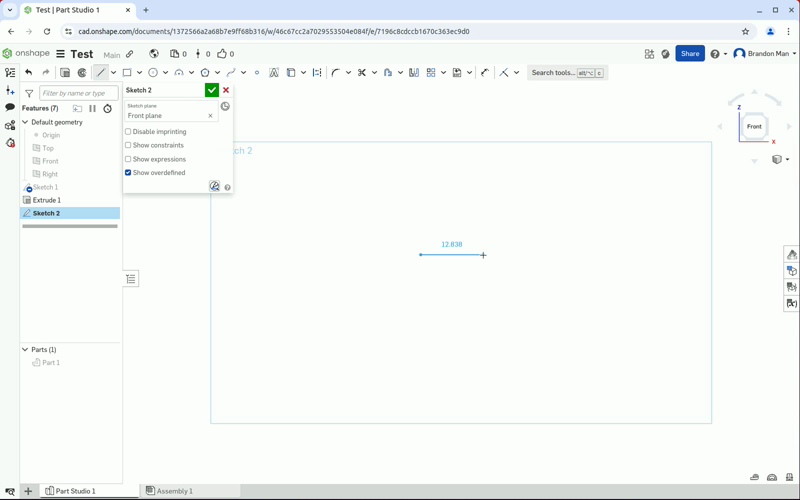
key_up(shift)
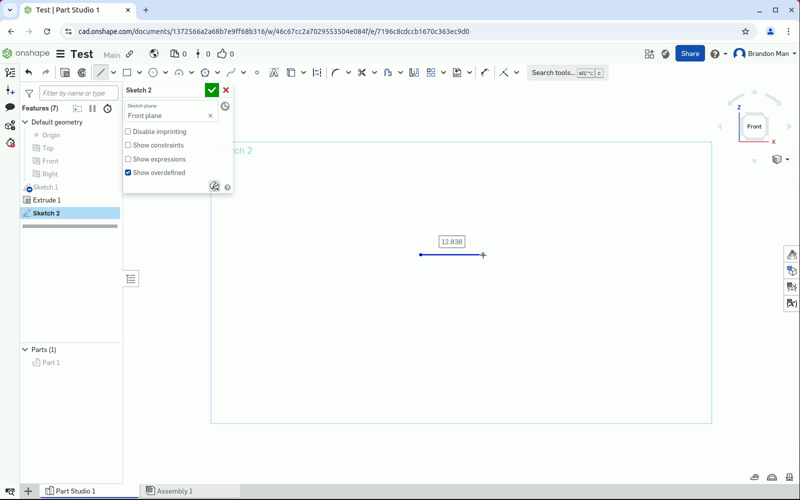
key_down(shift)
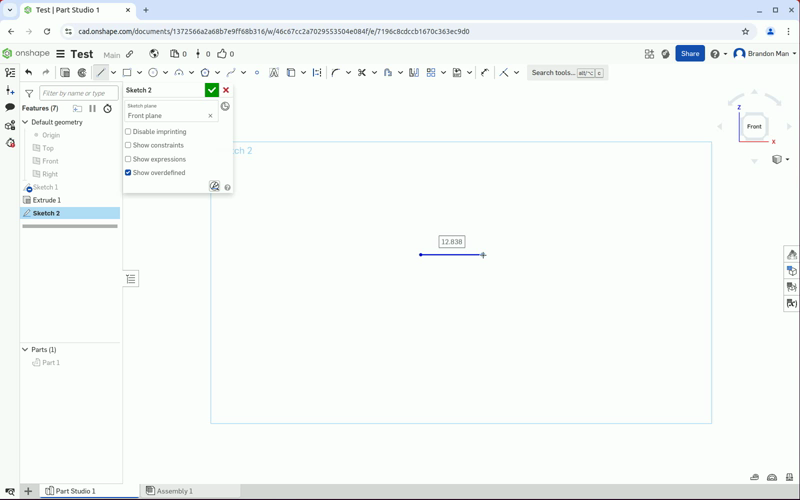
mouse_move(513, 254)
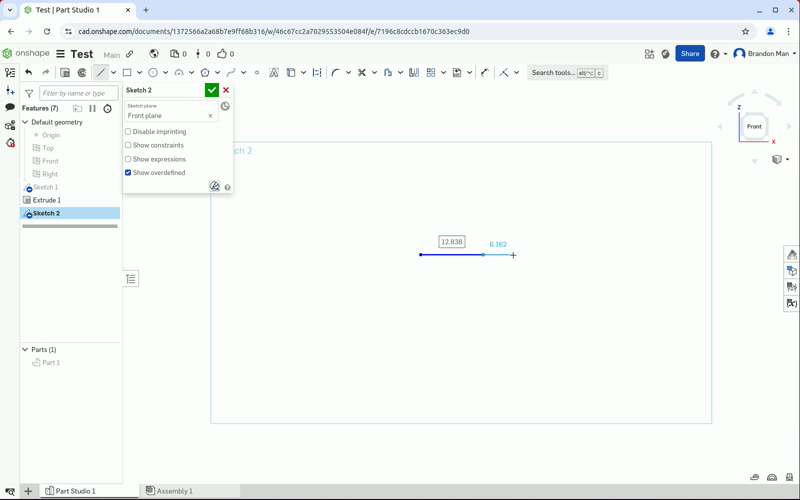
mouse_move(483, 237)
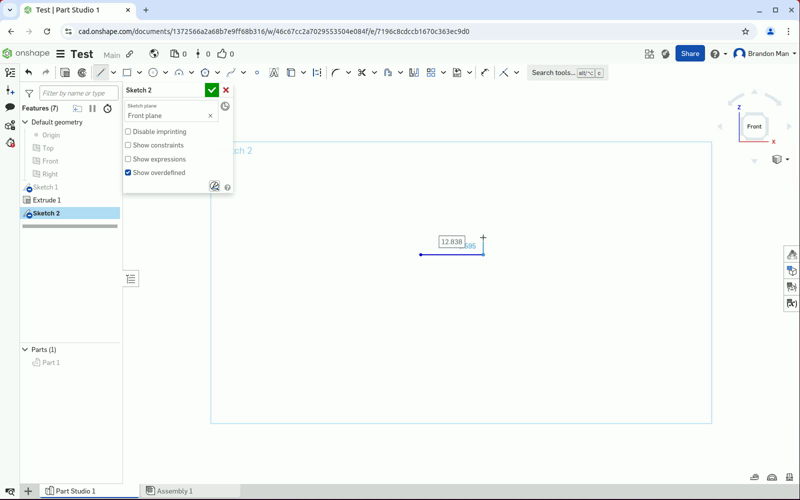
click(483, 237)
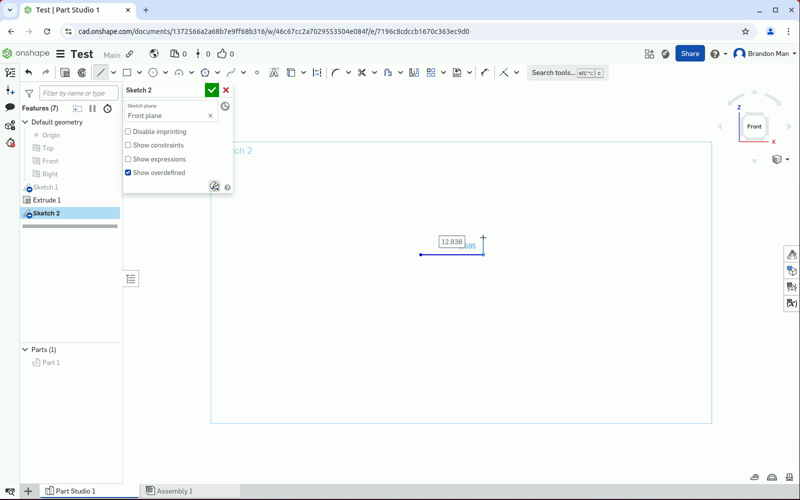
key_up(shift)
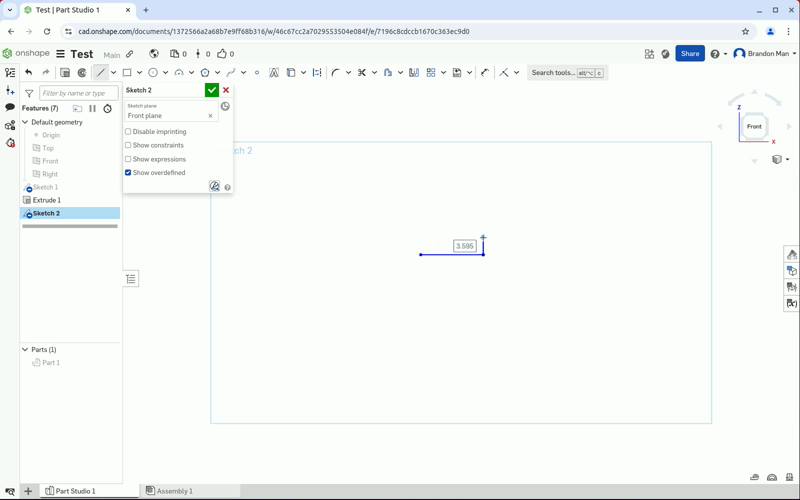
key(esc)
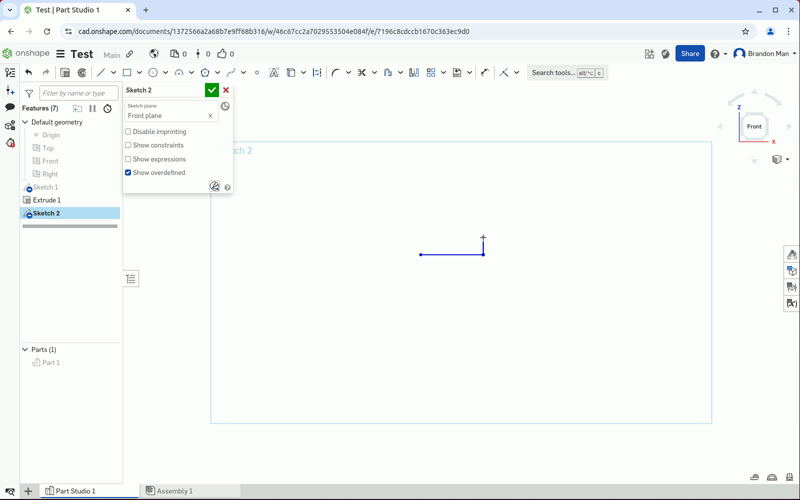
key(a)
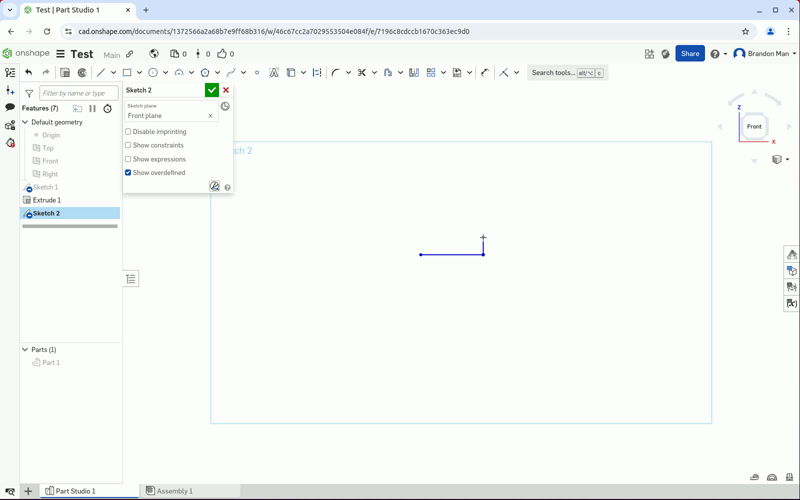
mouse_move(483, 237)
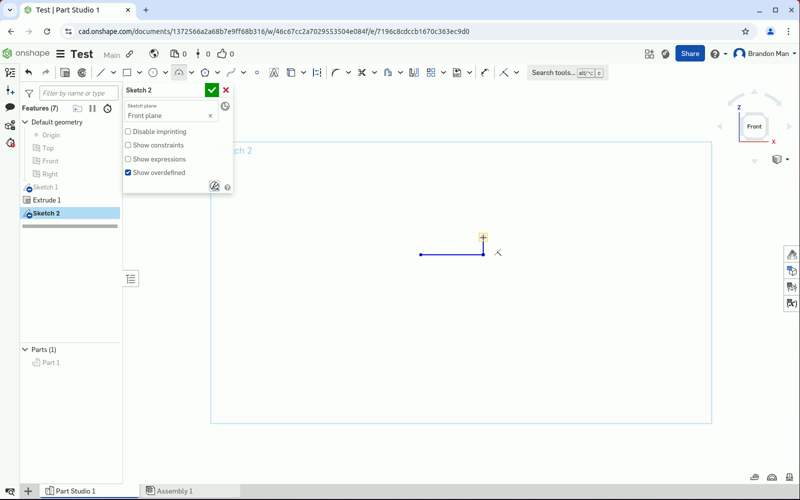
click(483, 237)
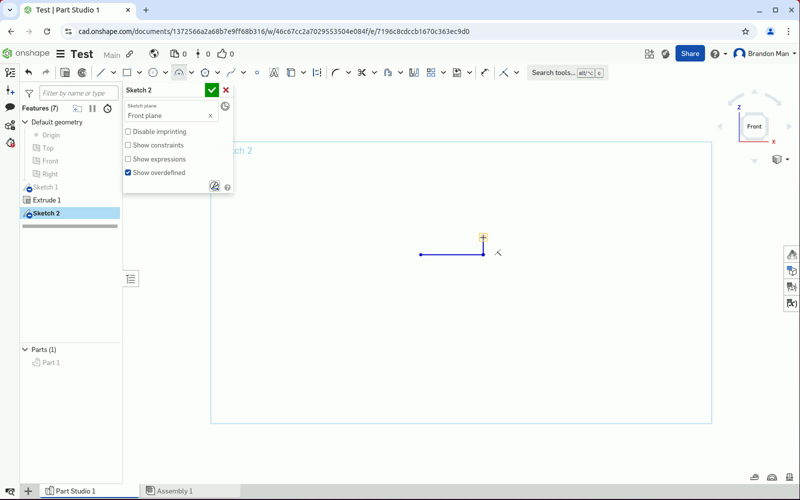
key_down(shift)
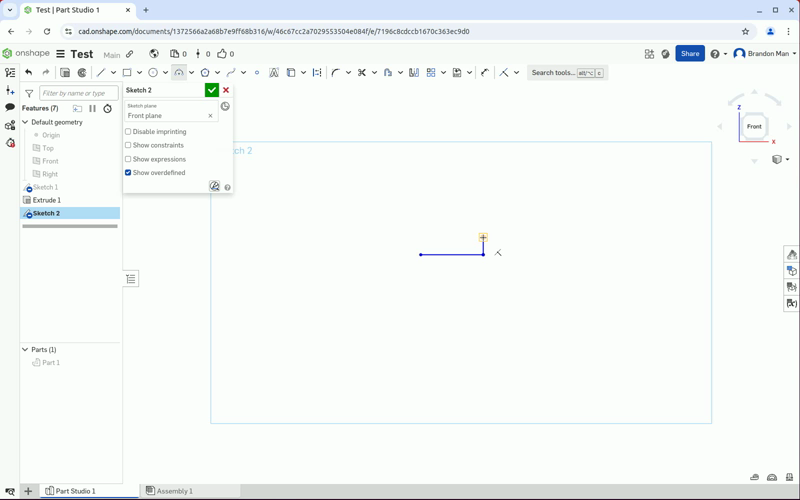
mouse_move(532, 187)
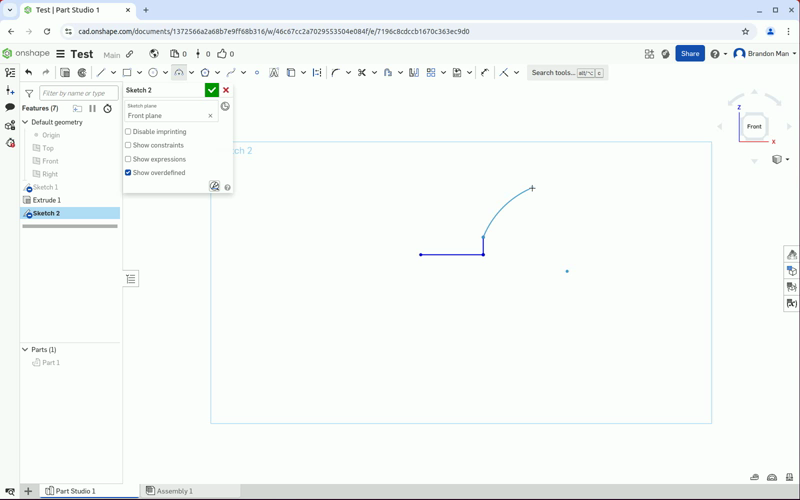
click(532, 187)
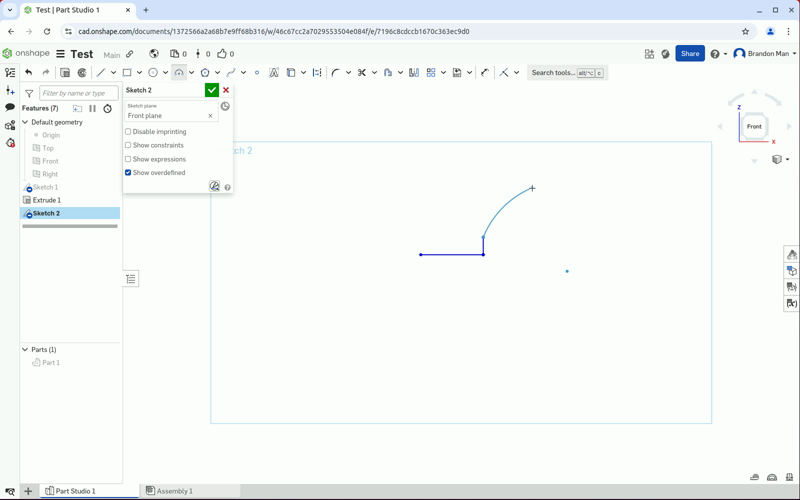
mouse_move(497, 202)
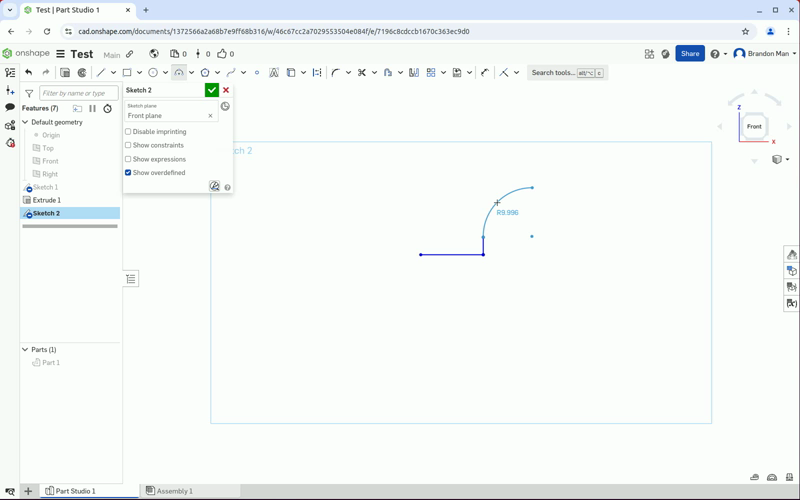
click(497, 202)
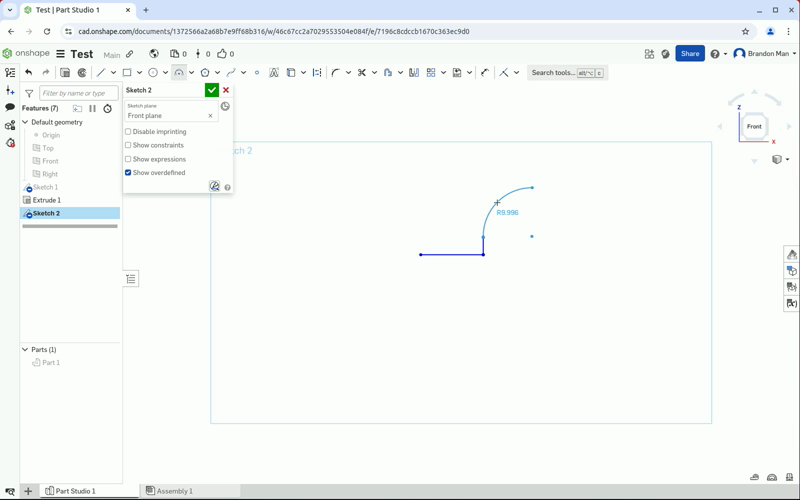
key_up(shift)
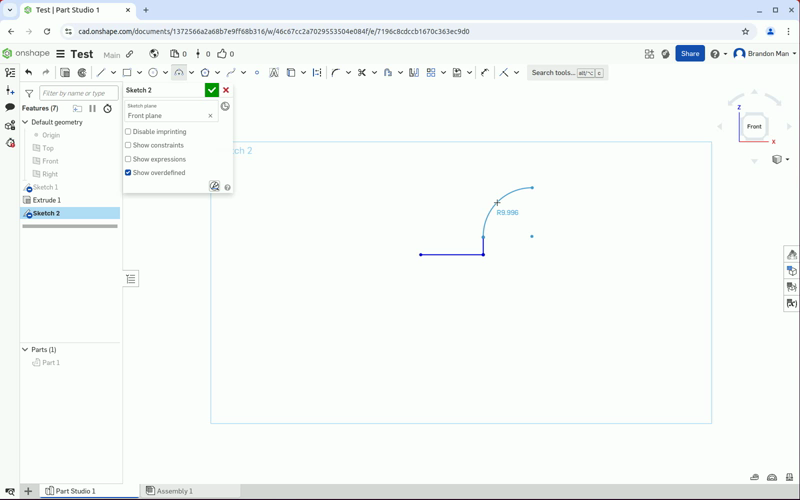
mouse_move(532, 187)
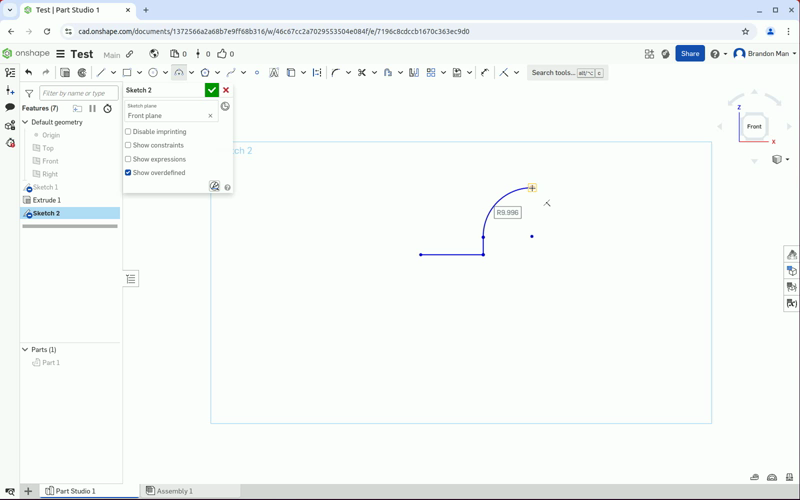
click(532, 187)
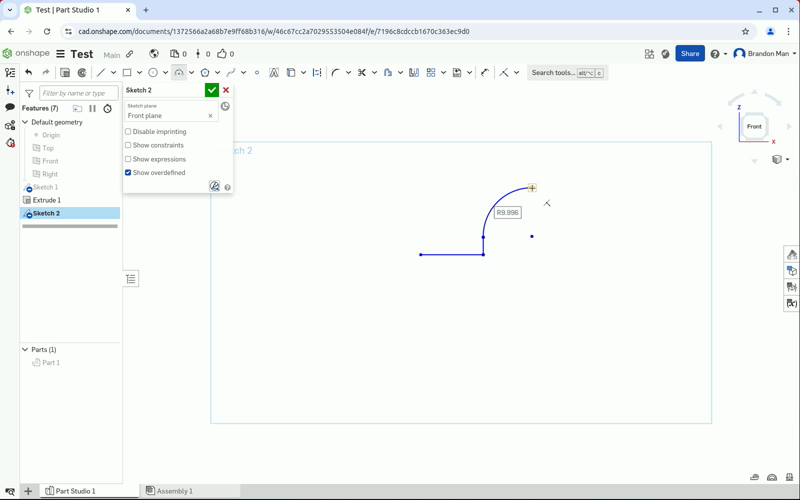
mouse_move(420, 254)
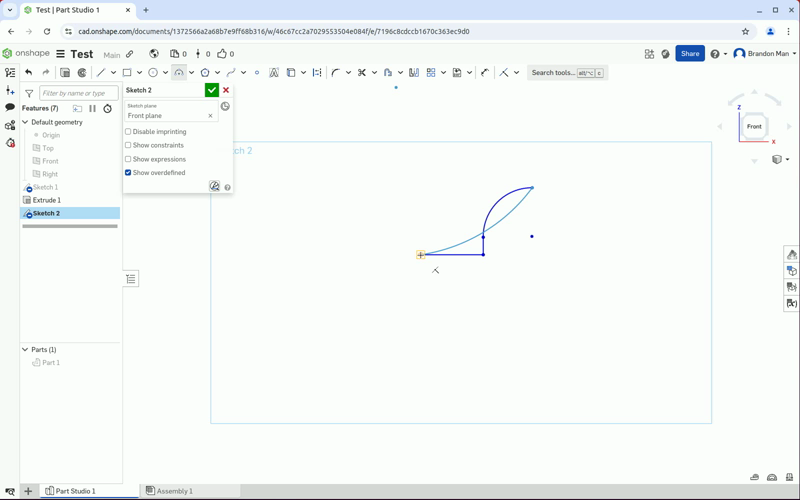
click(420, 254)
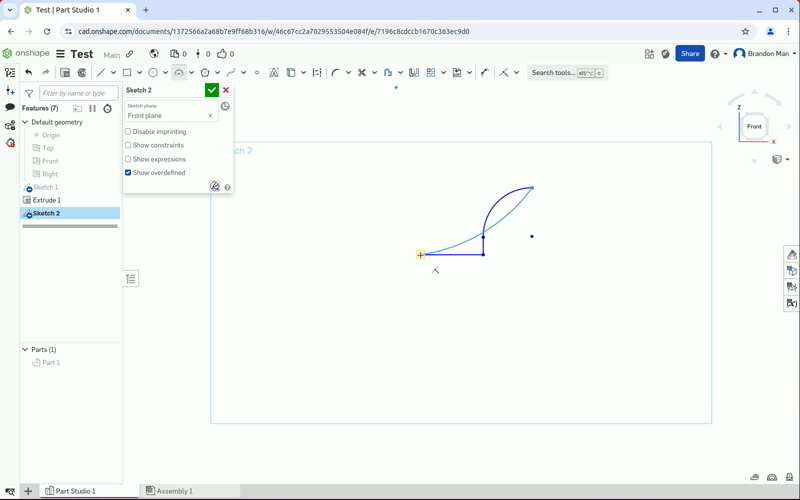
key_down(shift)
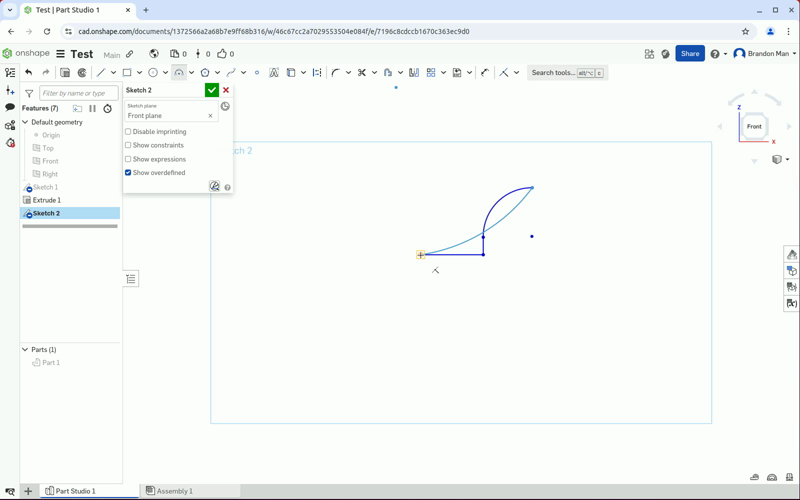
mouse_move(465, 203)
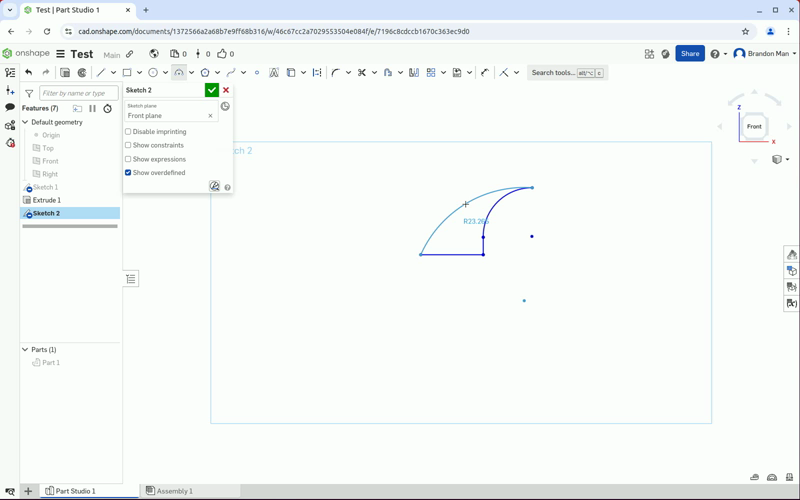
click(465, 203)
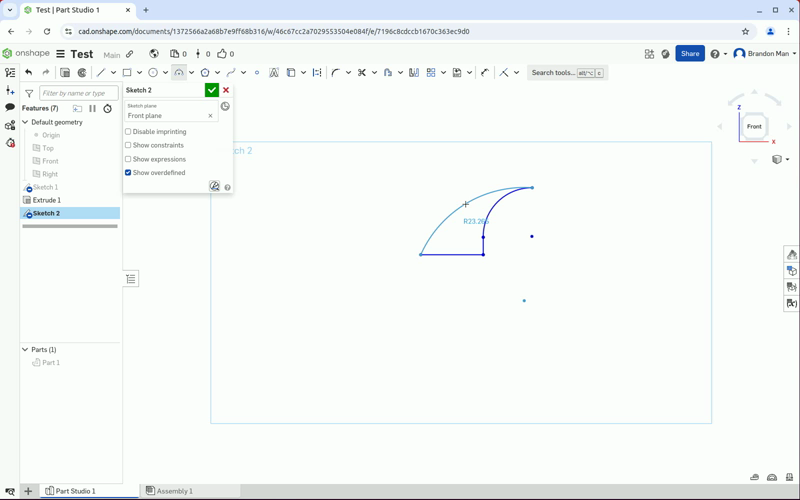
key_up(shift)
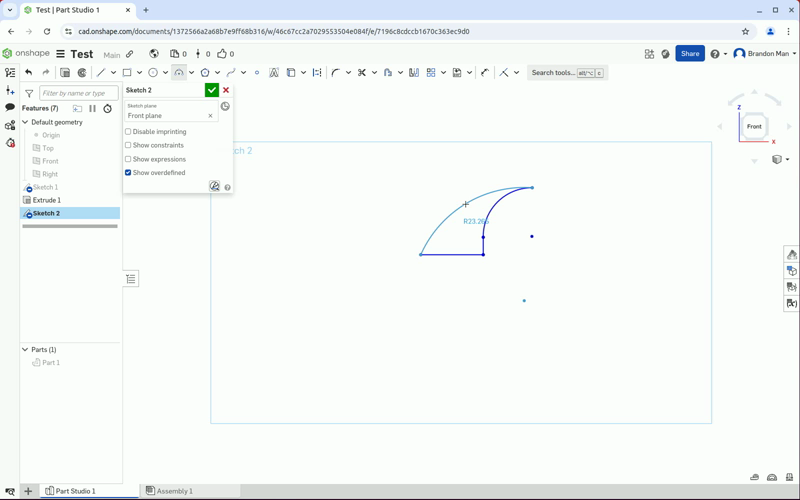
key(esc)
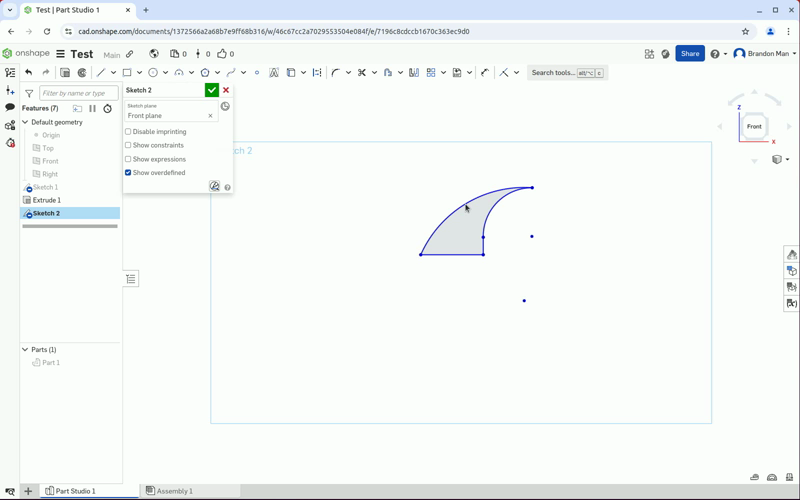
mouse_move(471, 207)
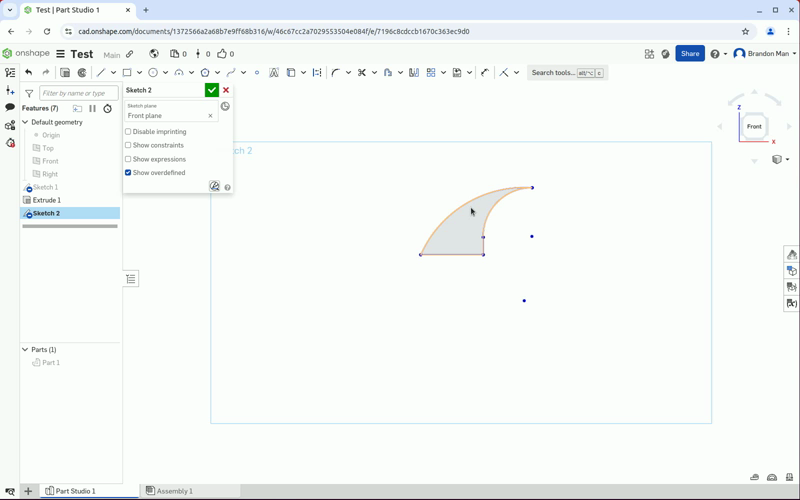
click(471, 207)
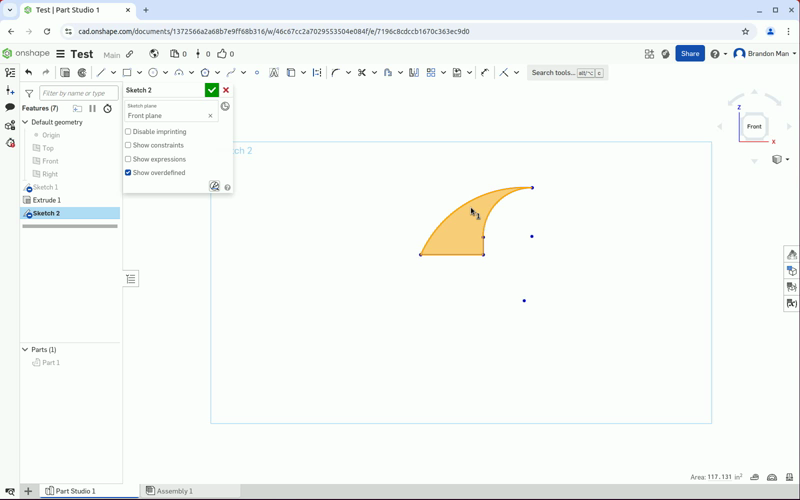
mouse_move(73, 352)
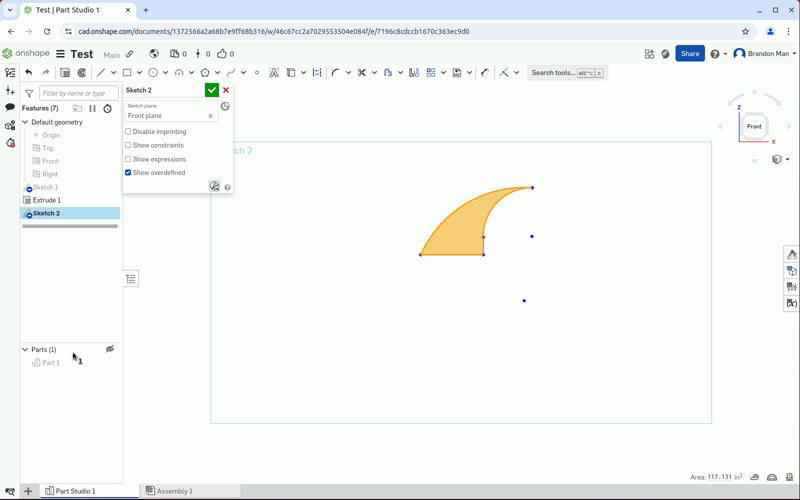
key(shift+y)
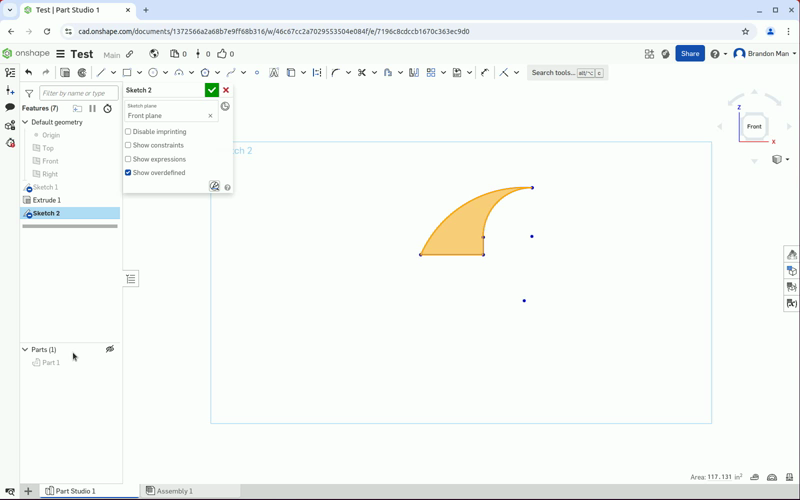
key(shift+e)
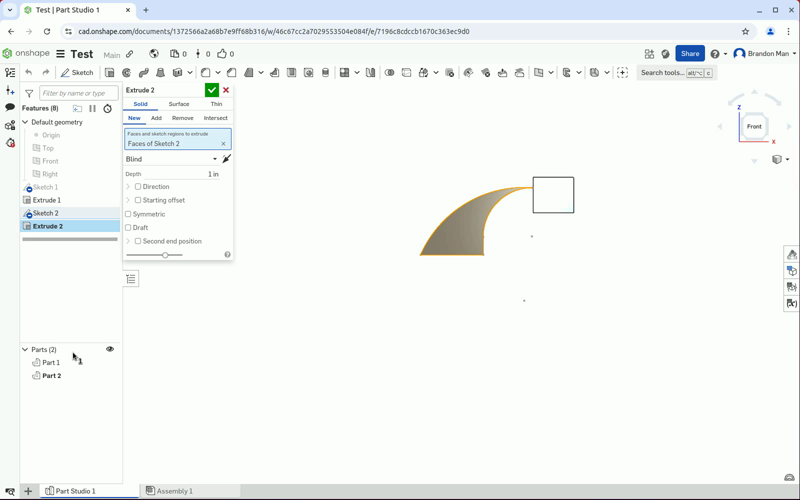
mouse_move(143, 106)
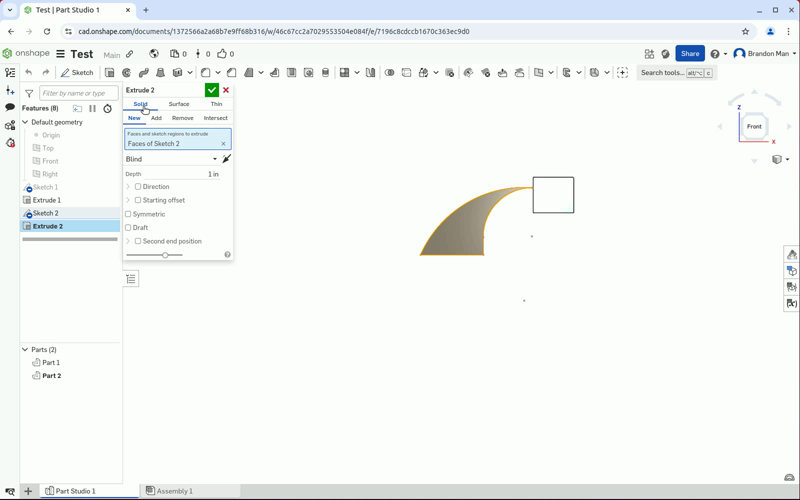
click(143, 106)
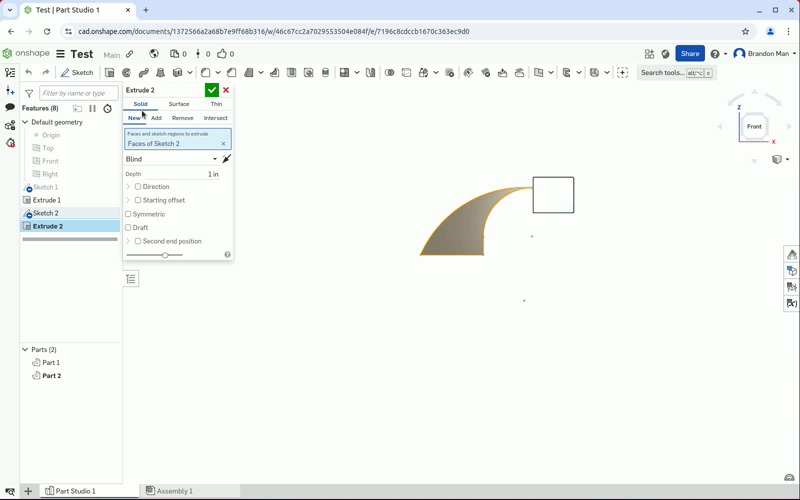
mouse_move(137, 120)
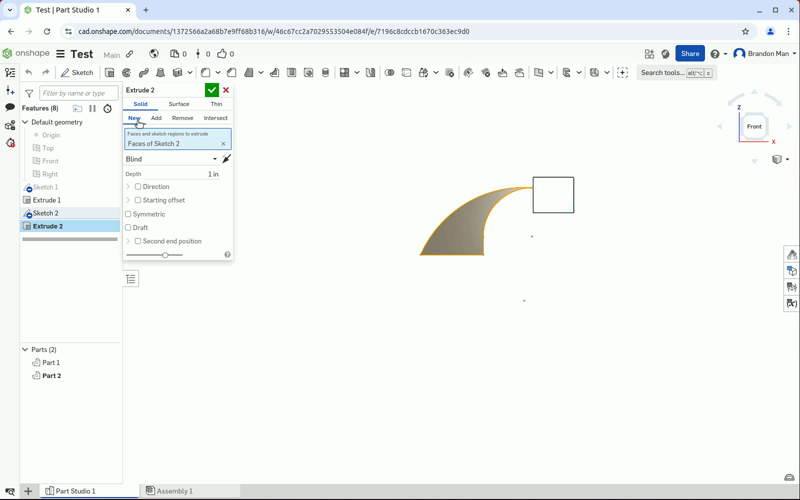
click(137, 120)
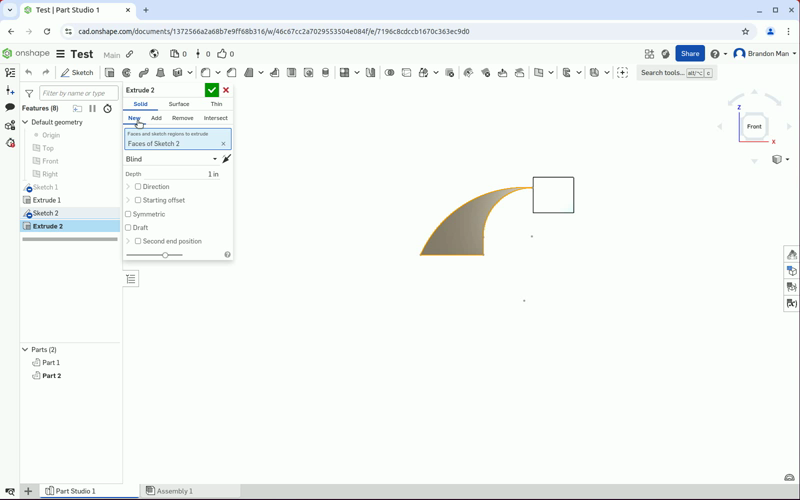
key(tab, 4)
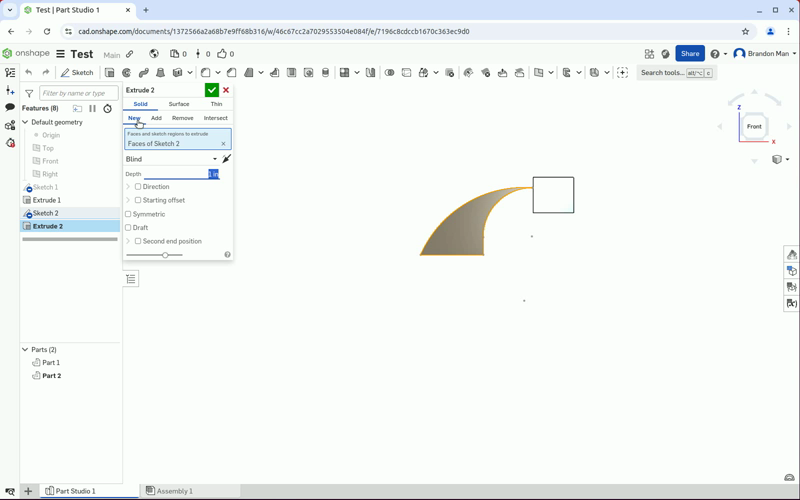
text(6.74)
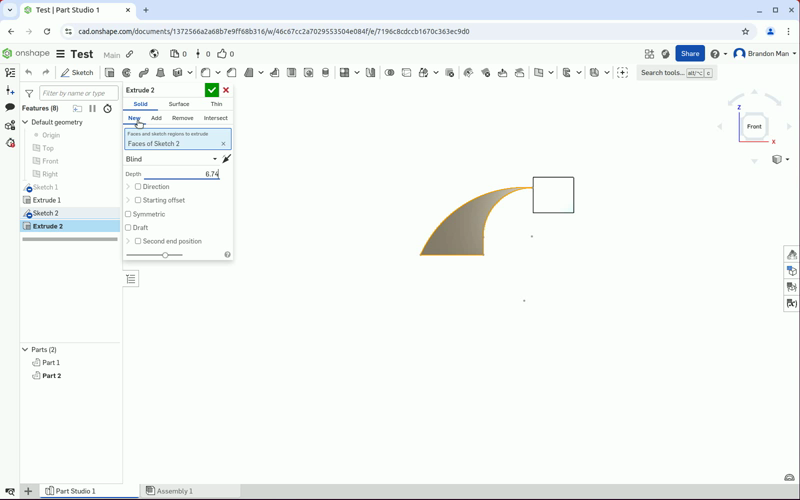
key(enter)
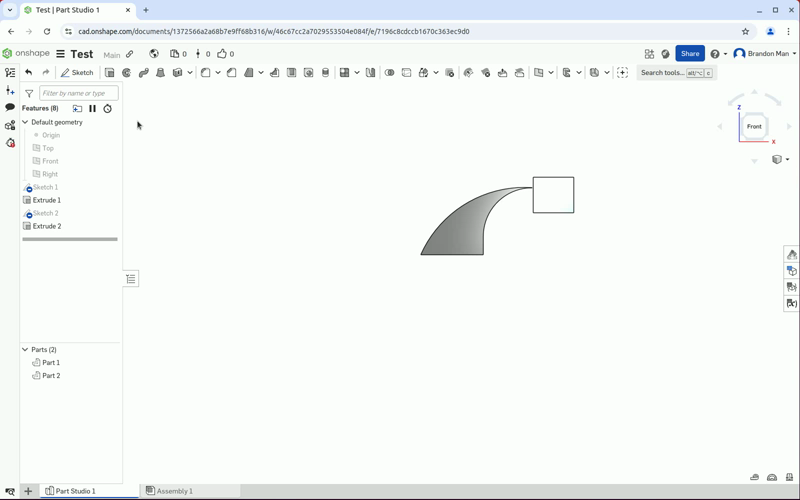
key(shift+h)
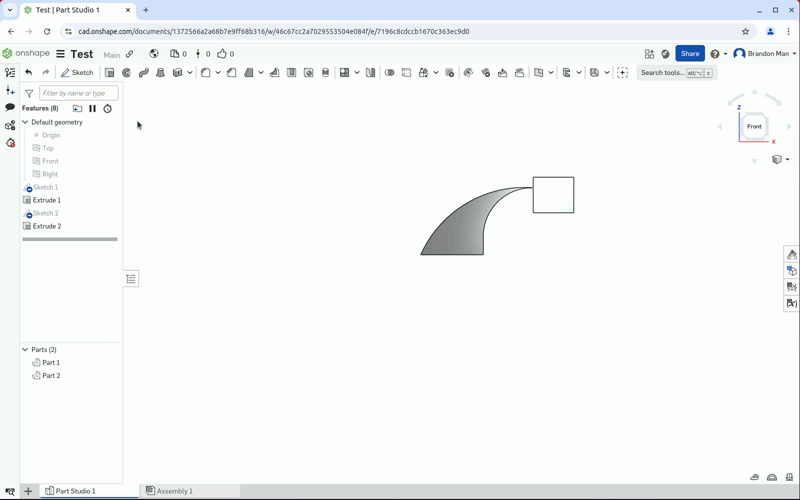
key(shift+h)
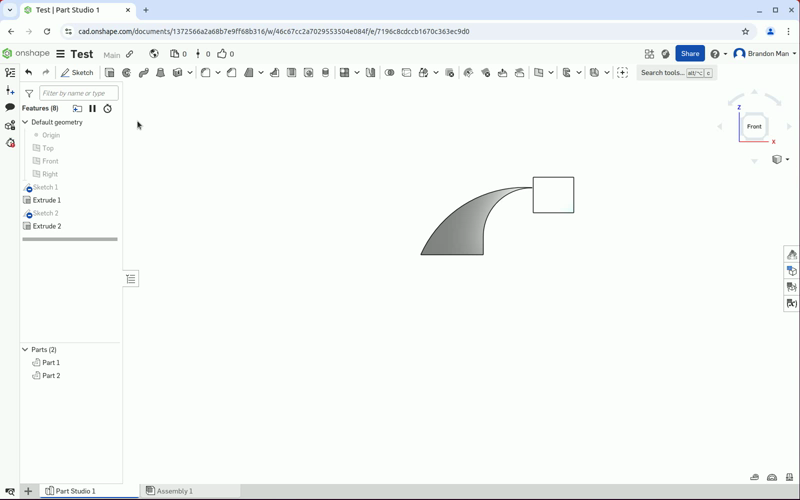
mouse_move(73, 189)
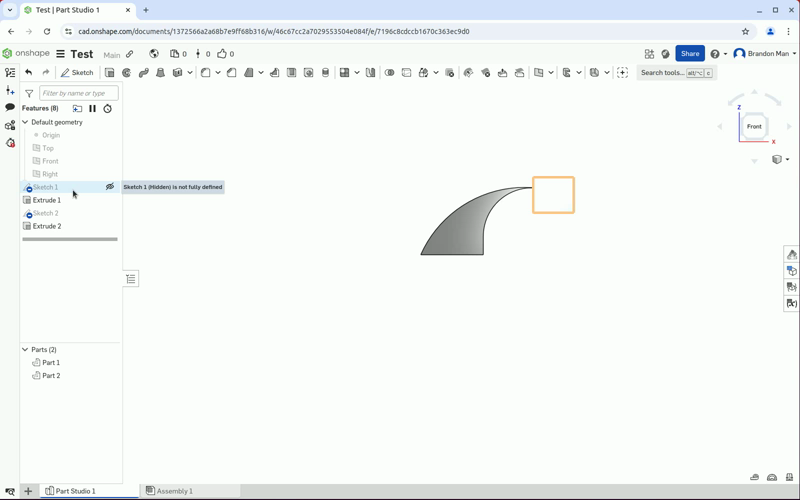
click(73, 189)
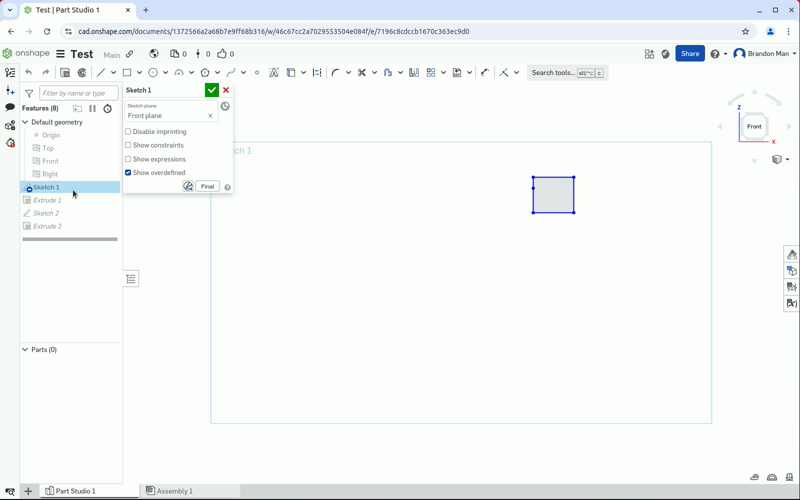
mouse_move(229, 92)
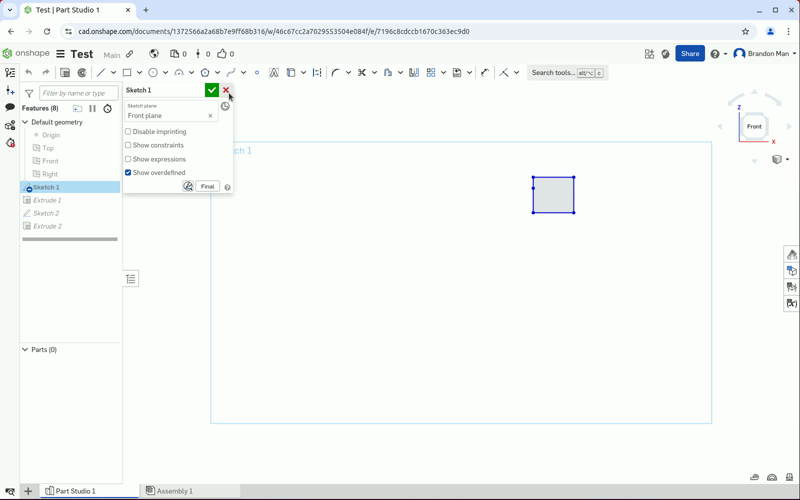
click(229, 92)
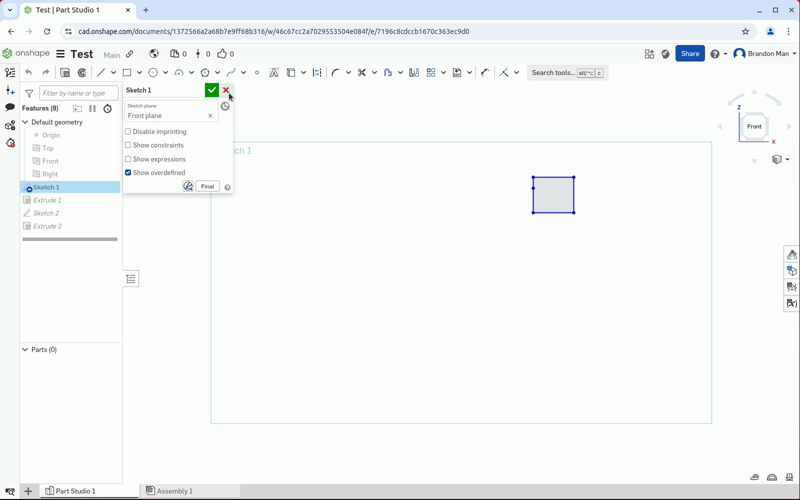
key(shift+s)
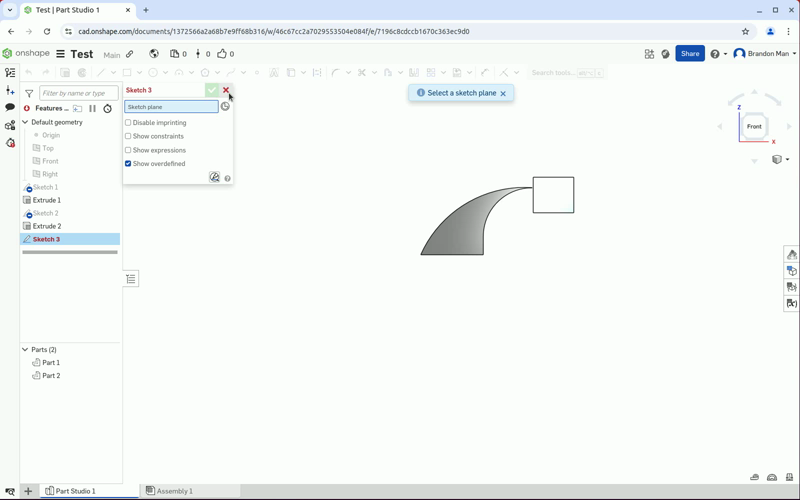
mouse_move(73, 163)
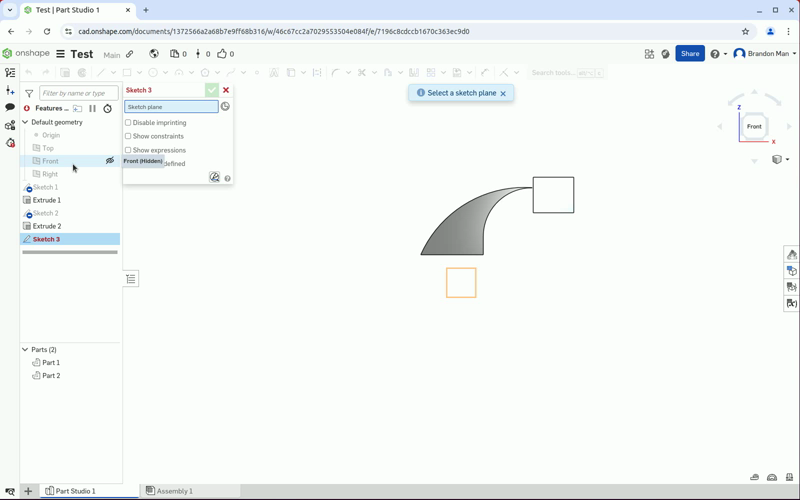
click(73, 163)
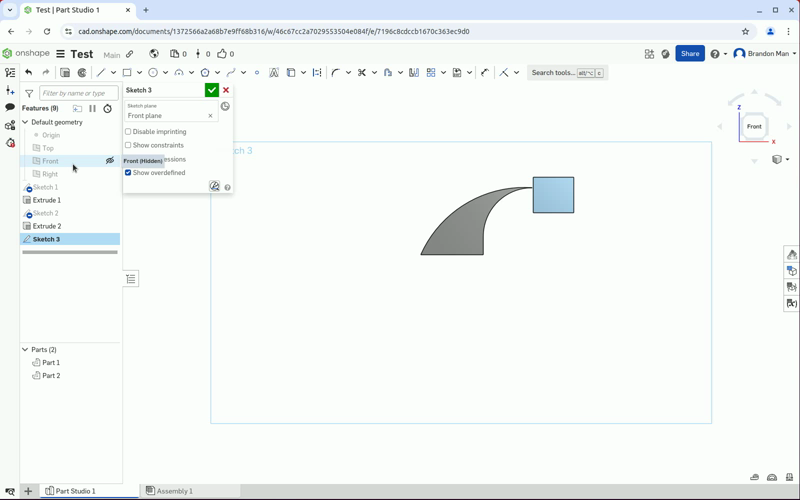
mouse_move(73, 352)
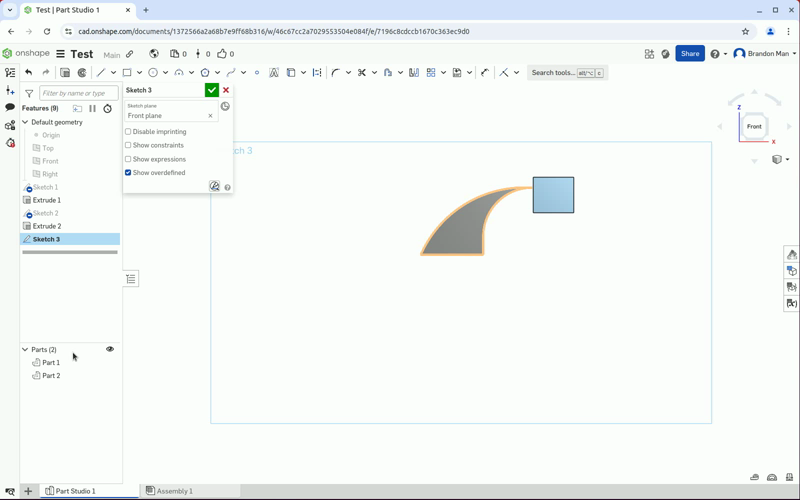
key(y)
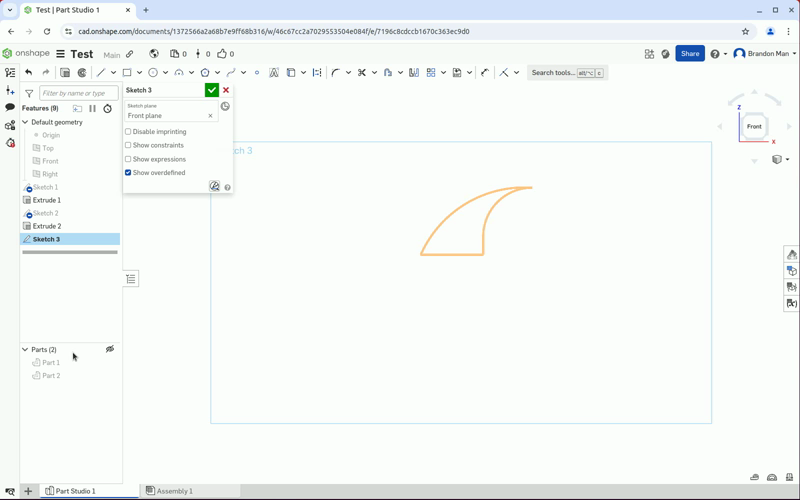
key(l)
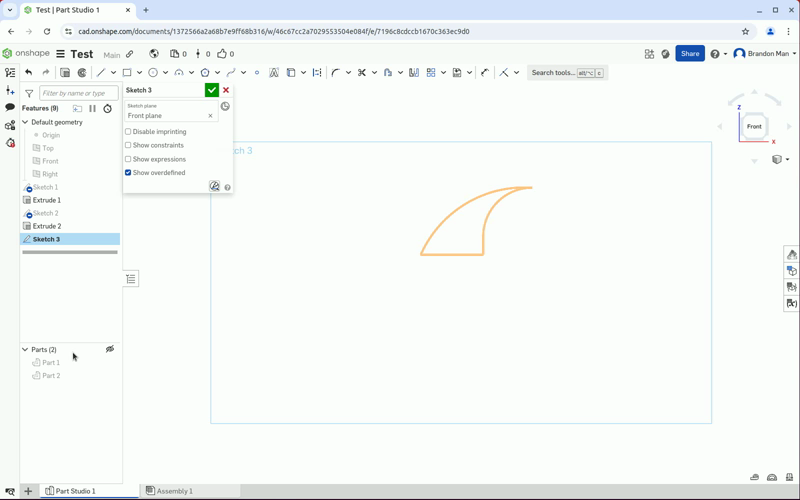
key_down(shift)
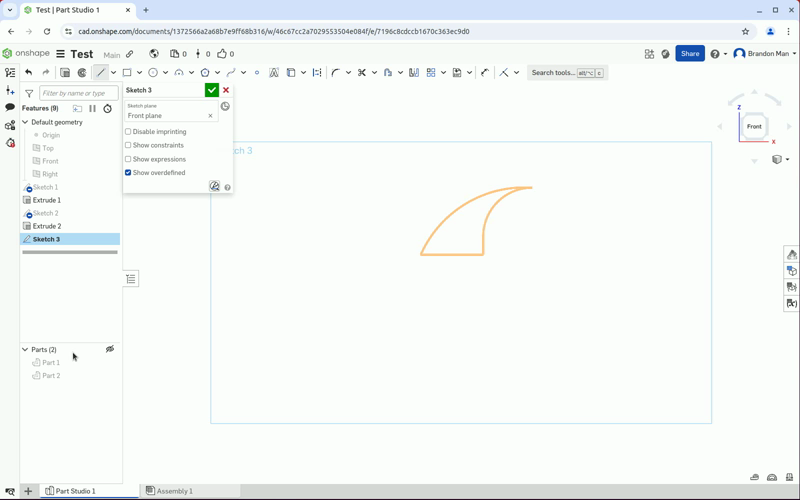
mouse_move(484, 254)
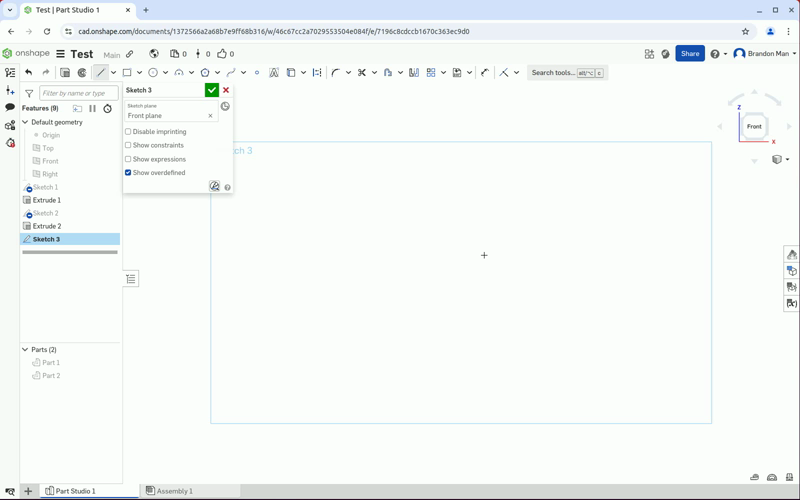
click(484, 254)
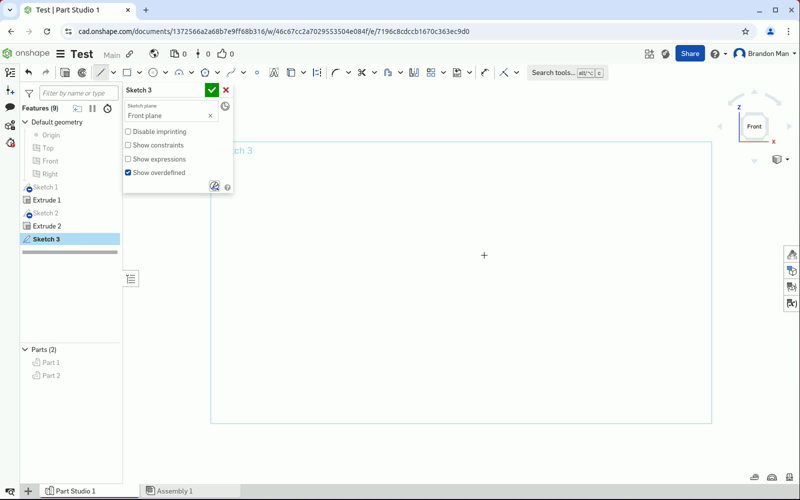
key_up(shift)
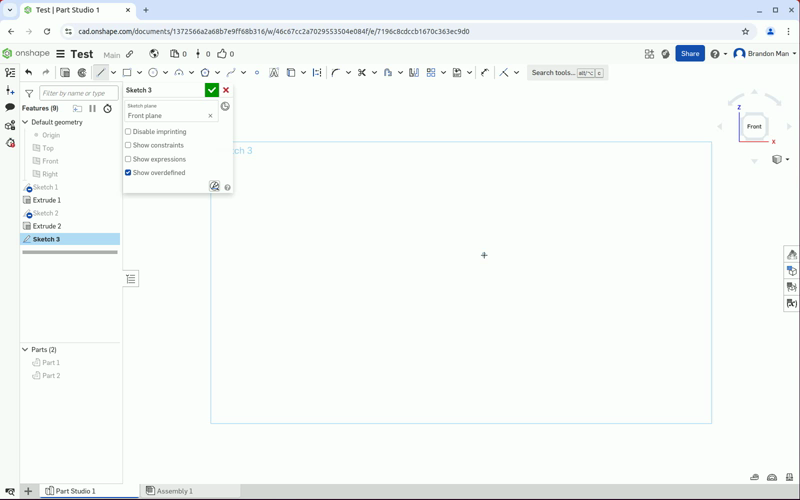
key_down(shift)
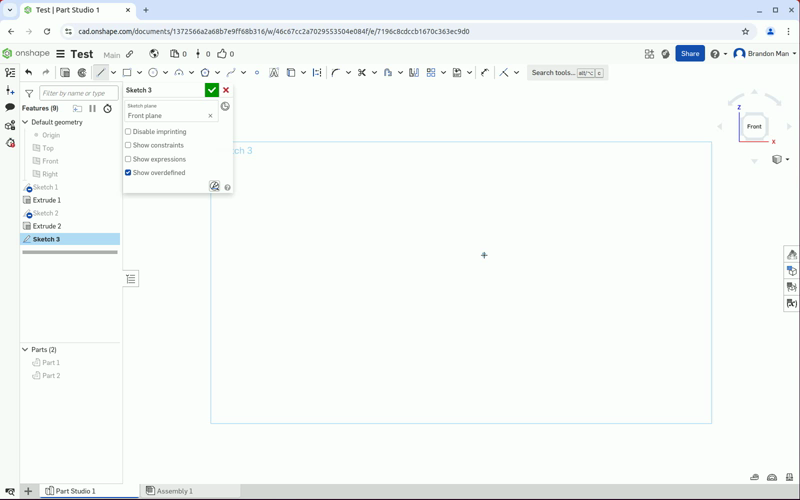
mouse_move(514, 254)
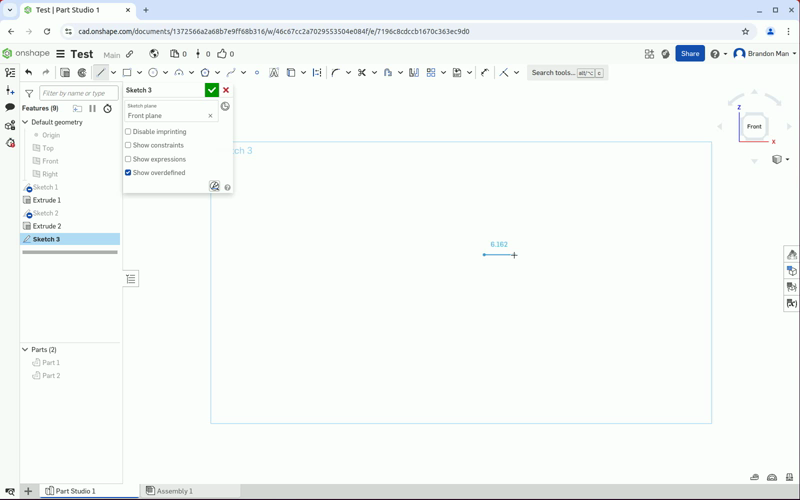
mouse_move(508, 254)
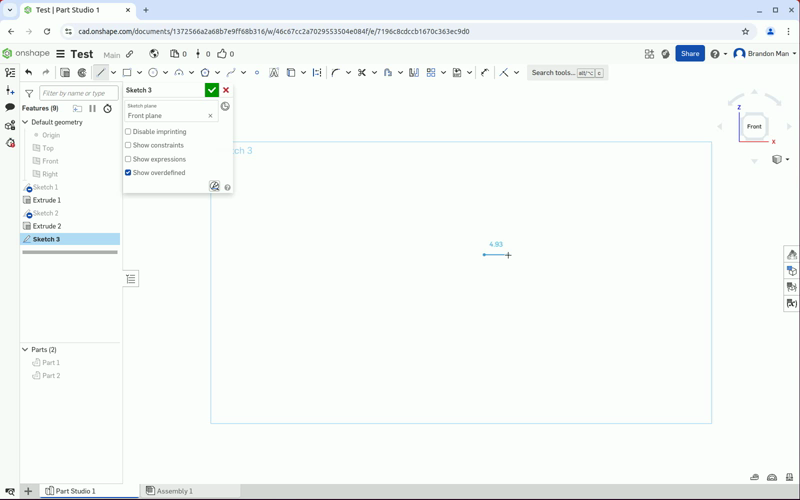
click(508, 254)
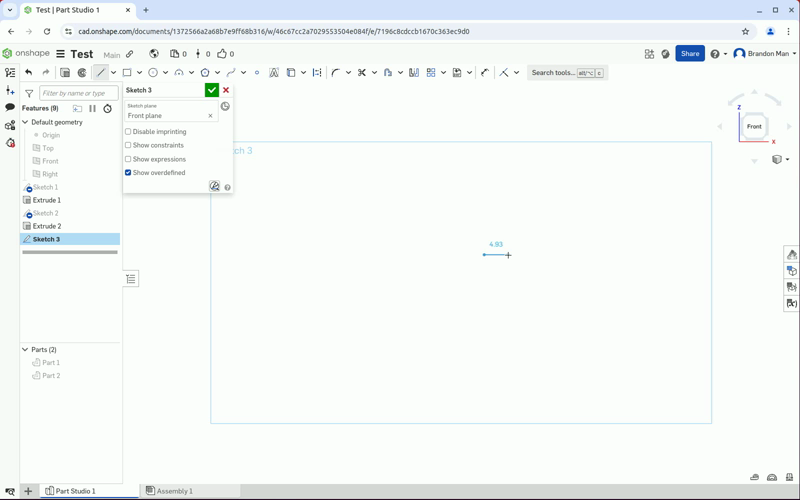
key_up(shift)
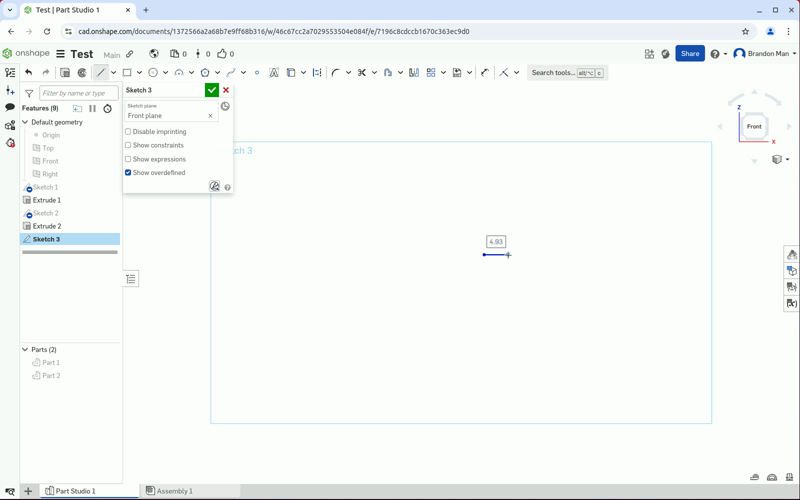
key_down(shift)
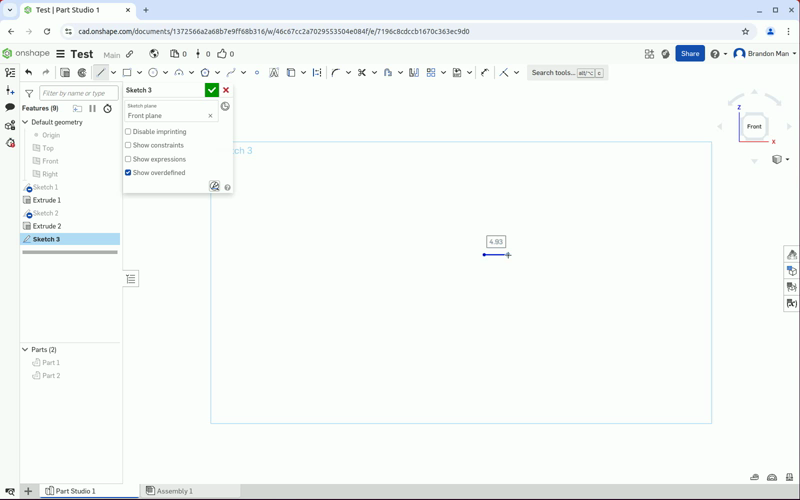
mouse_move(538, 254)
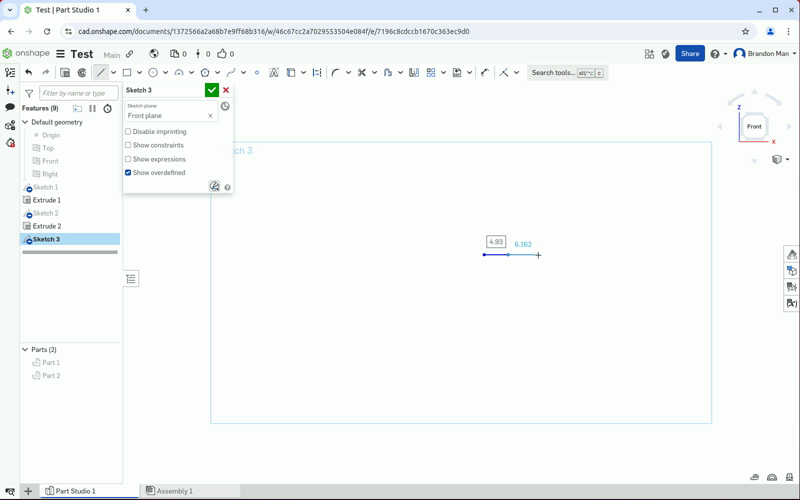
mouse_move(508, 237)
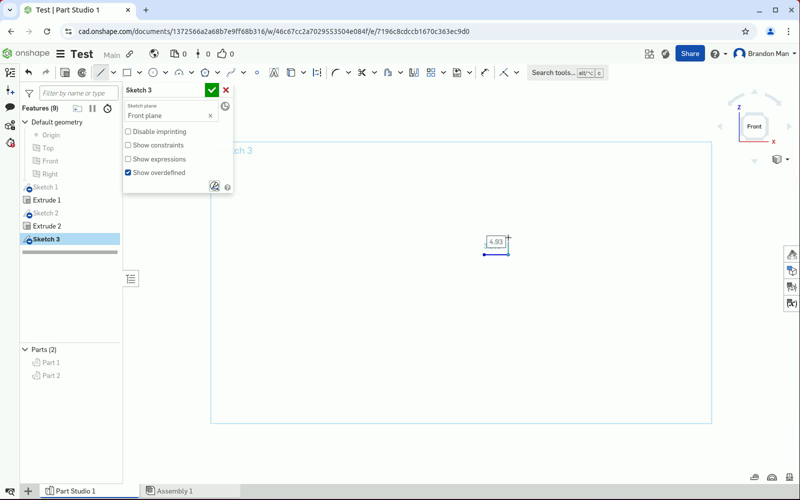
click(508, 237)
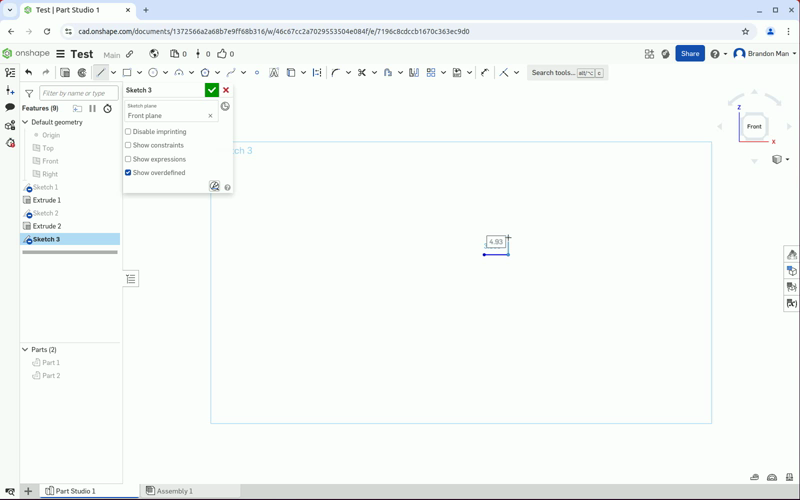
key_up(shift)
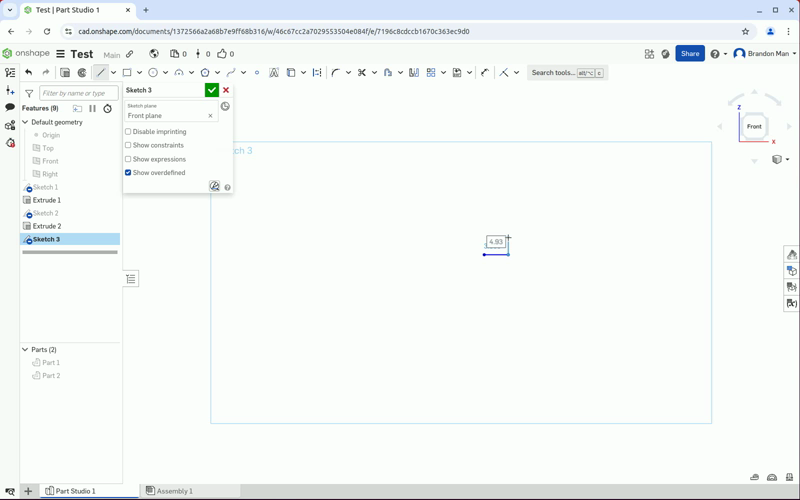
key(esc)
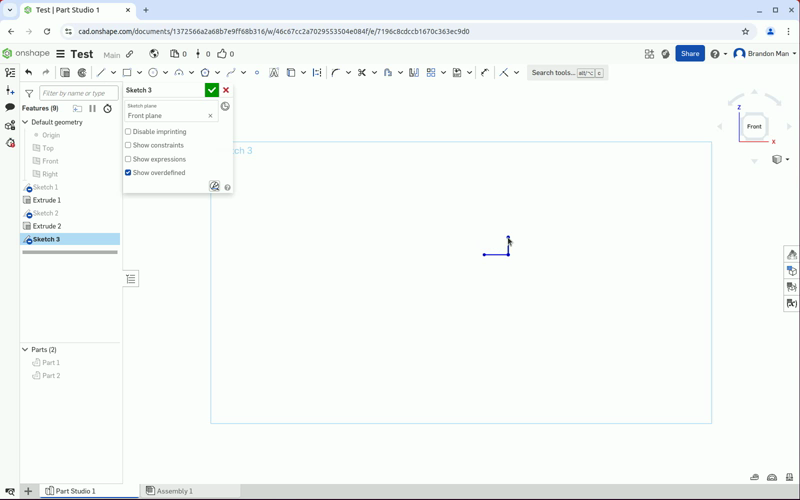
key(a)
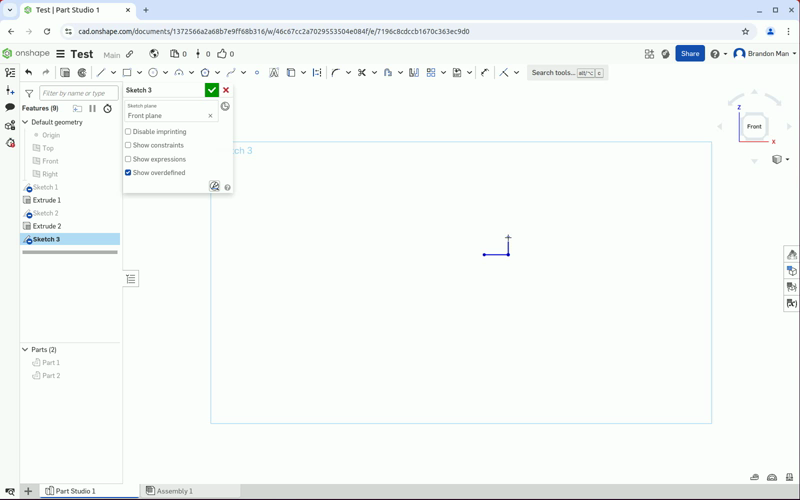
mouse_move(508, 237)
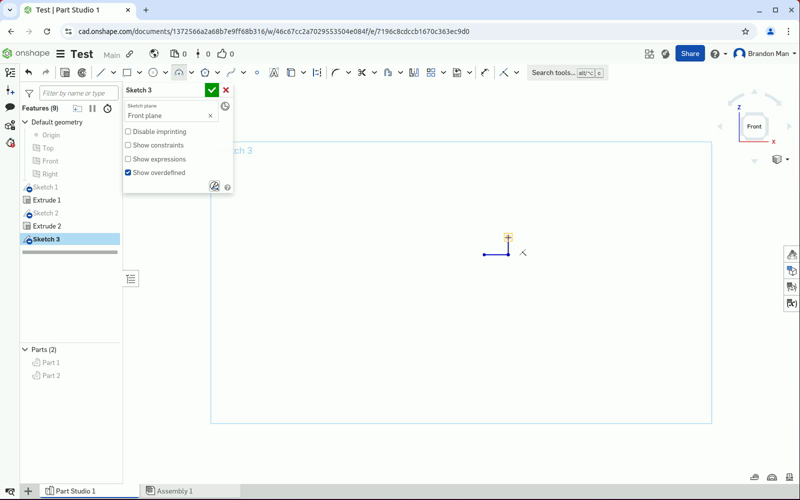
click(508, 237)
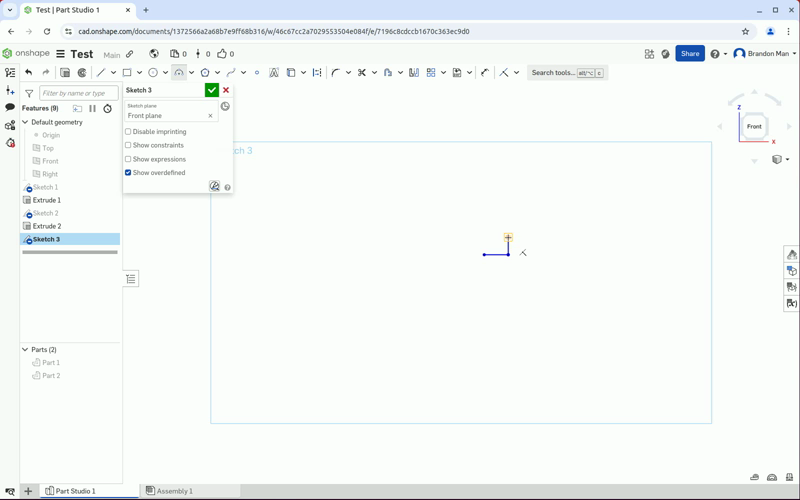
key_down(shift)
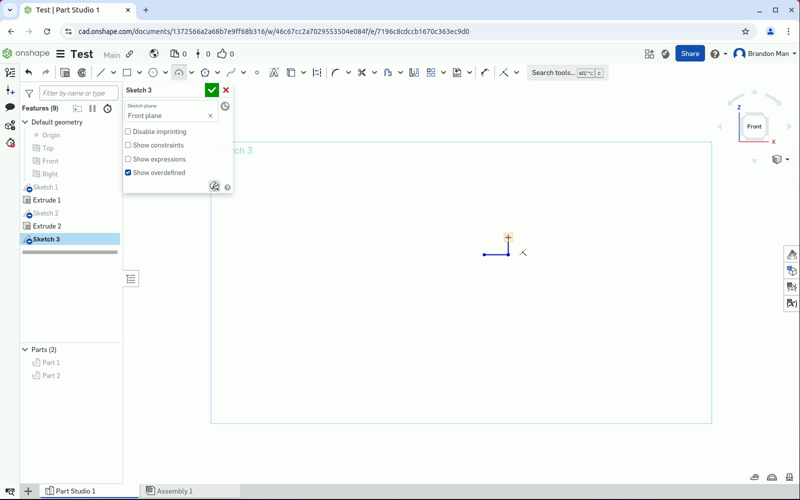
mouse_move(533, 211)
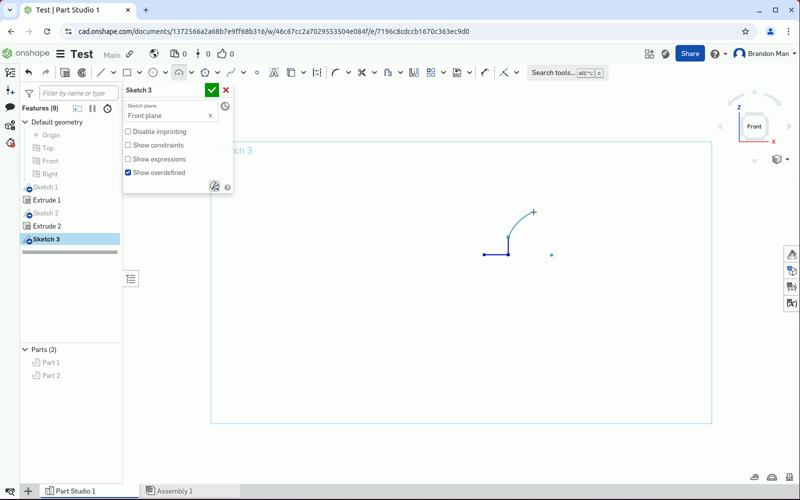
click(533, 211)
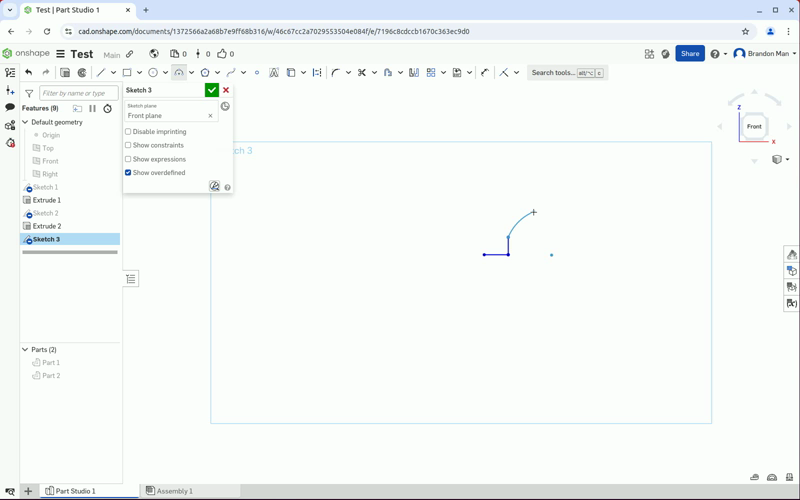
mouse_move(515, 219)
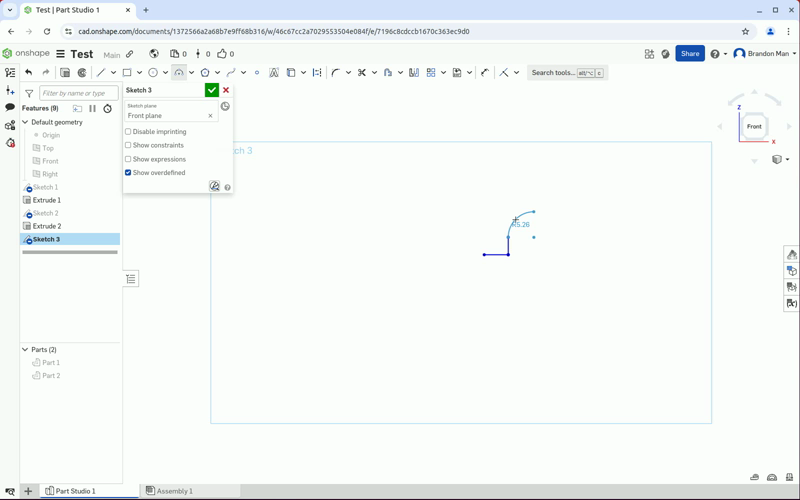
click(515, 219)
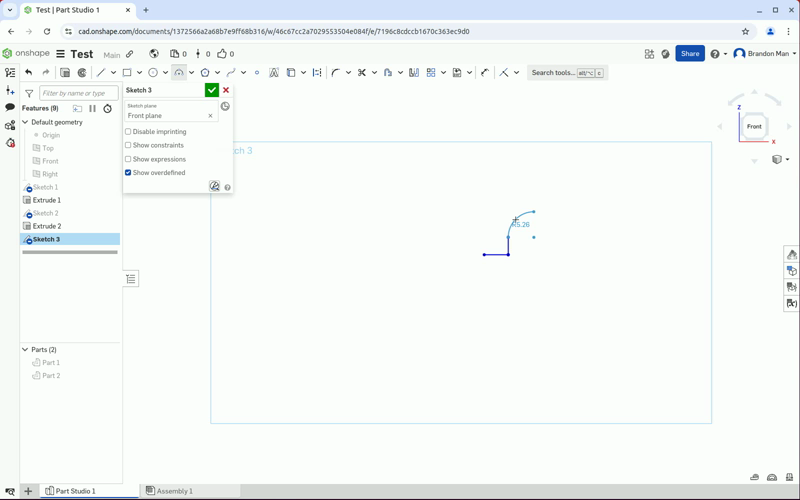
key_up(shift)
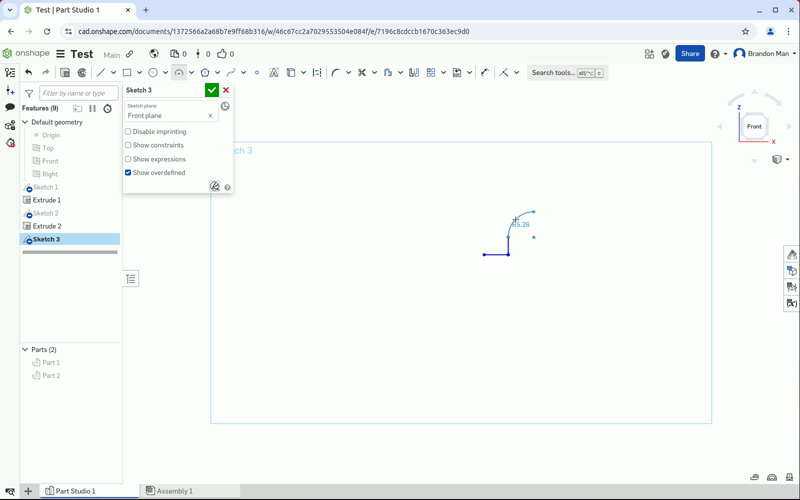
key(esc)
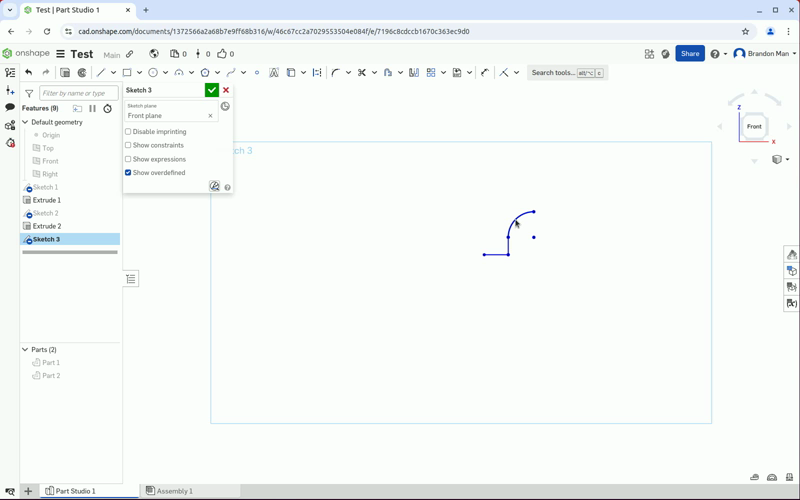
key(l)
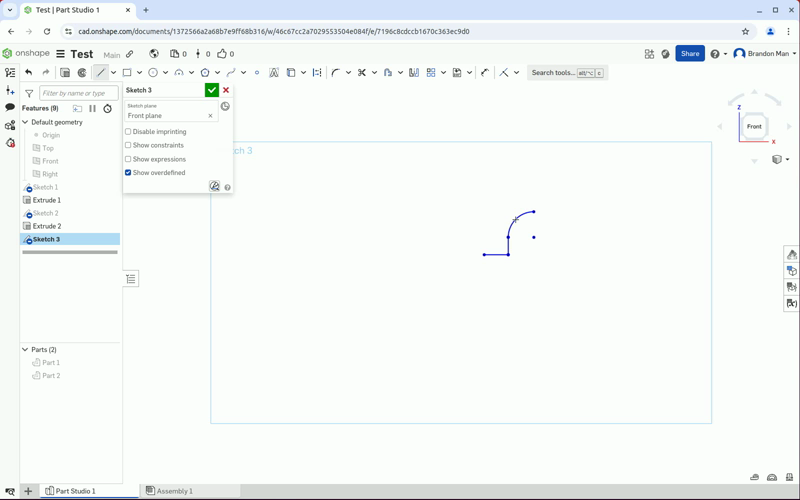
mouse_move(533, 211)
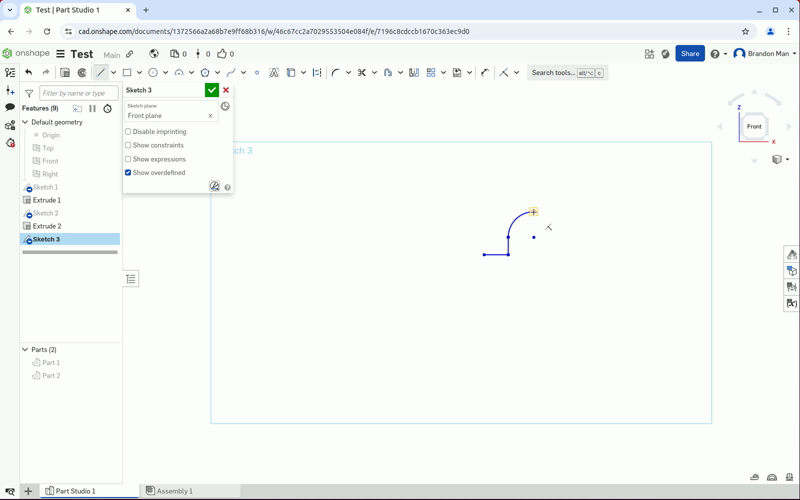
click(533, 211)
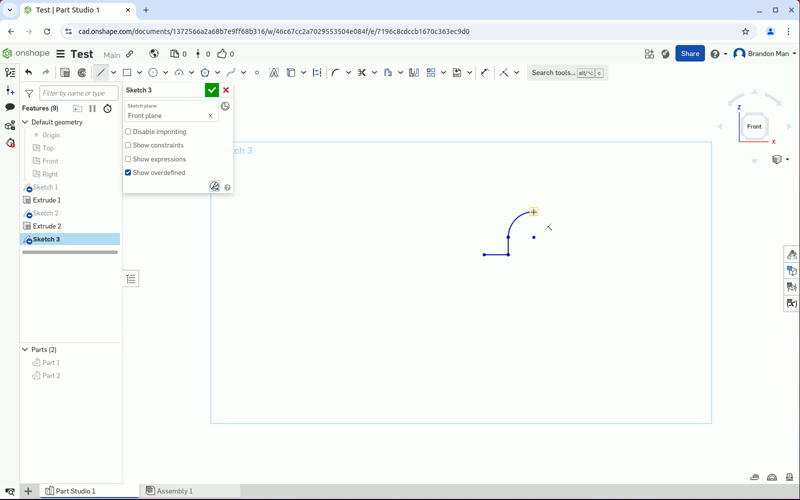
key_down(shift)
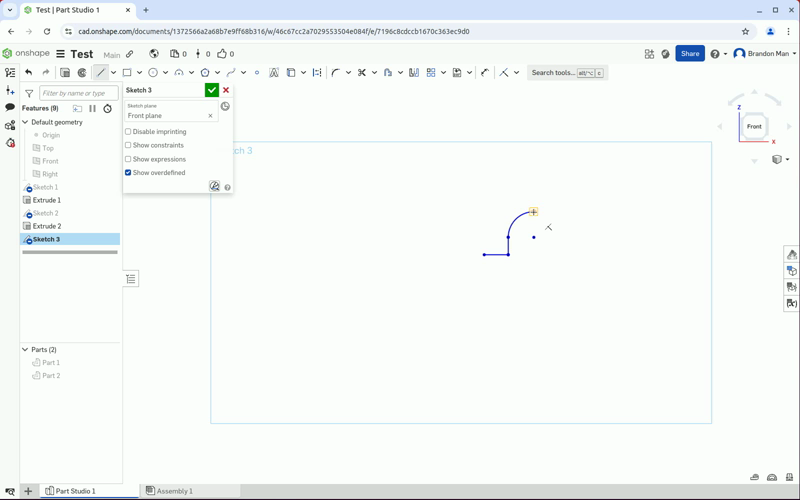
mouse_move(563, 211)
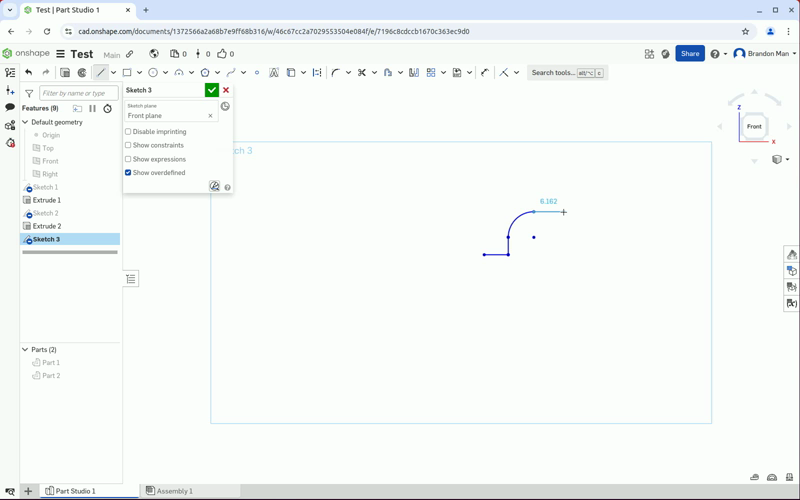
mouse_move(533, 187)
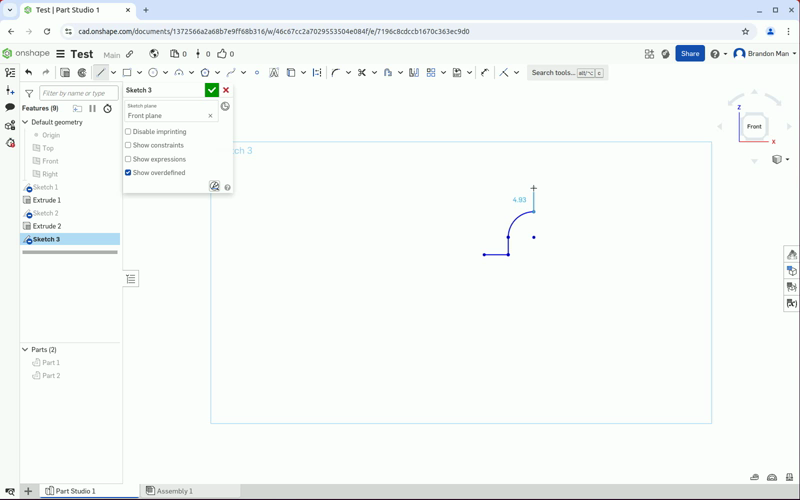
click(533, 187)
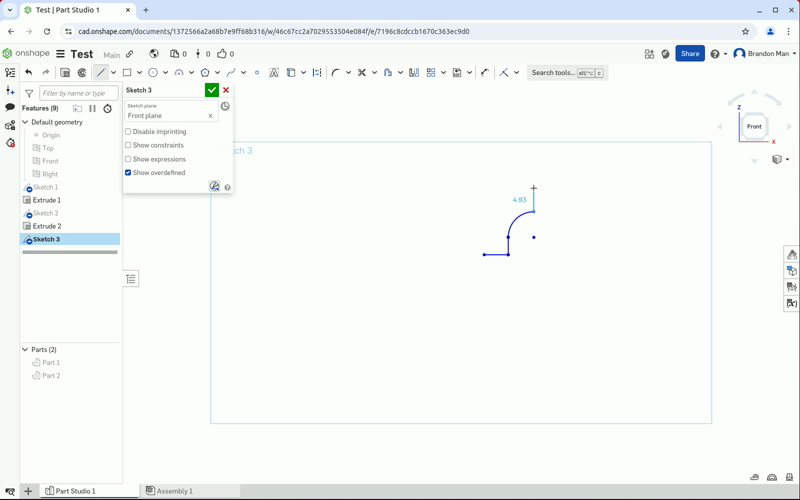
key_up(shift)
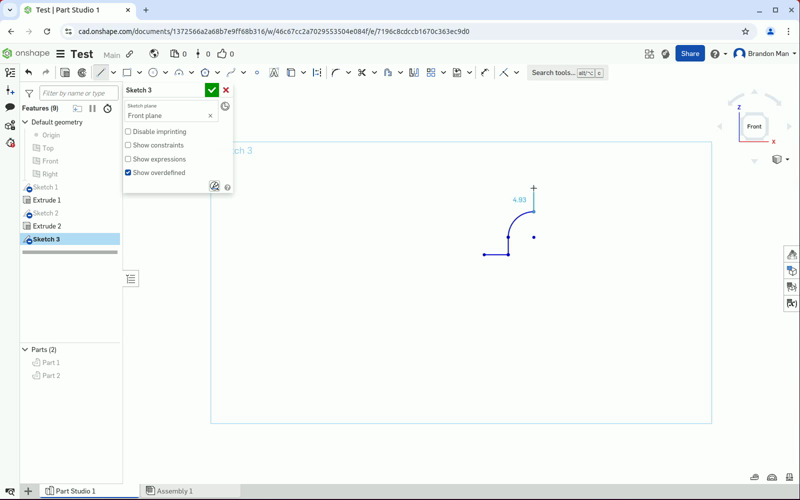
key(esc)
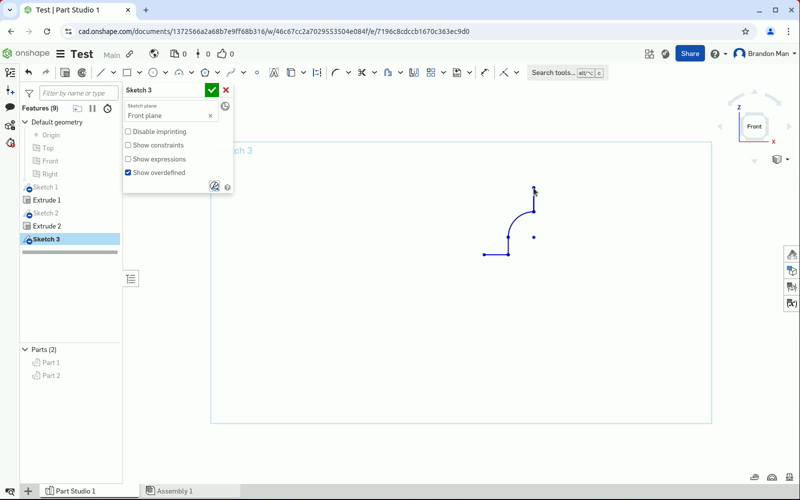
key(a)
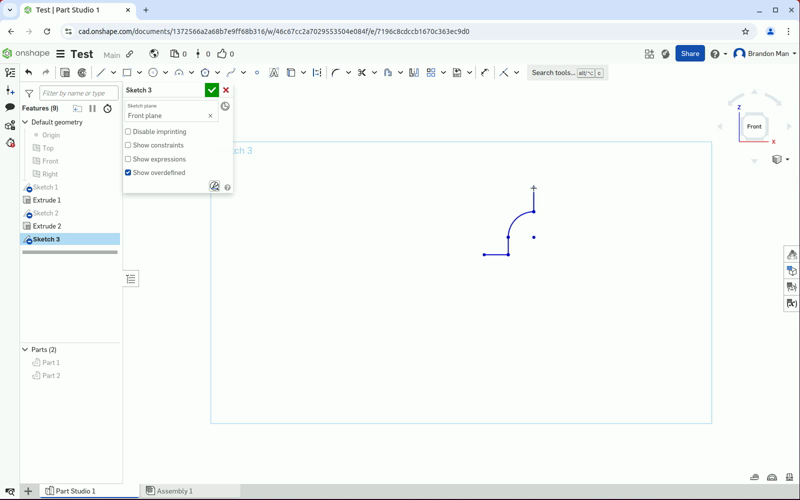
mouse_move(533, 187)
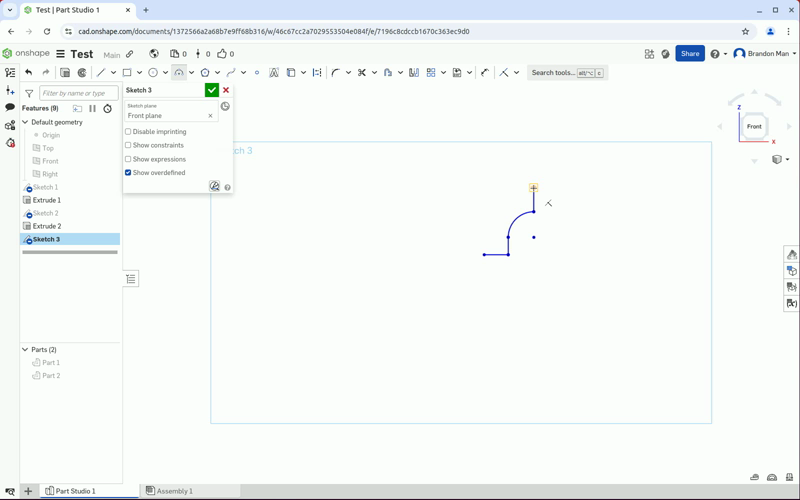
click(533, 187)
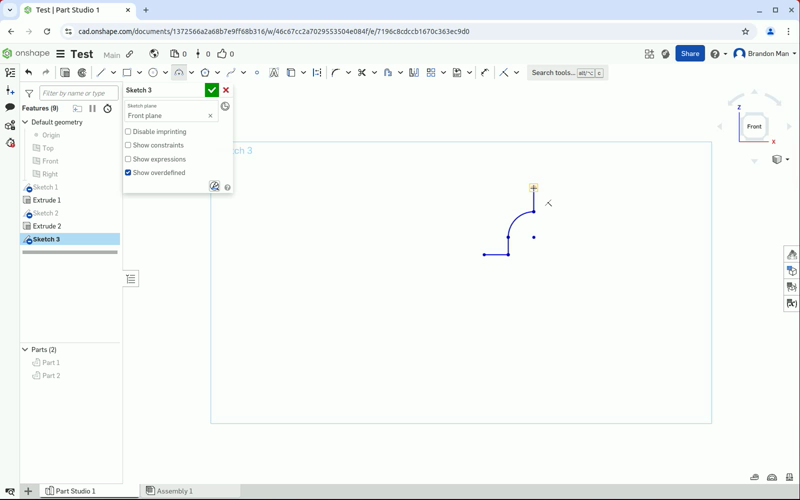
key_down(shift)
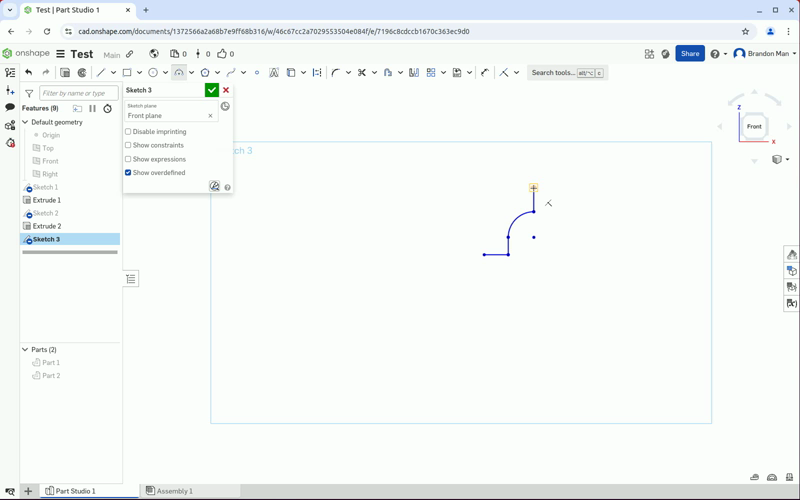
mouse_move(484, 237)
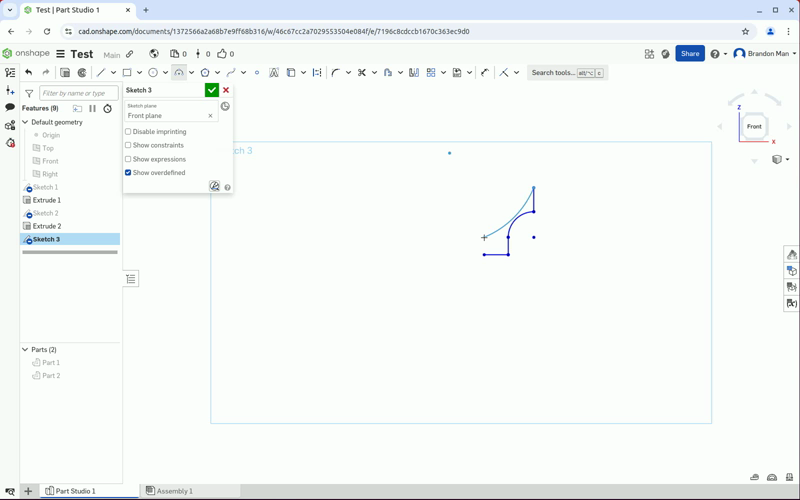
click(484, 237)
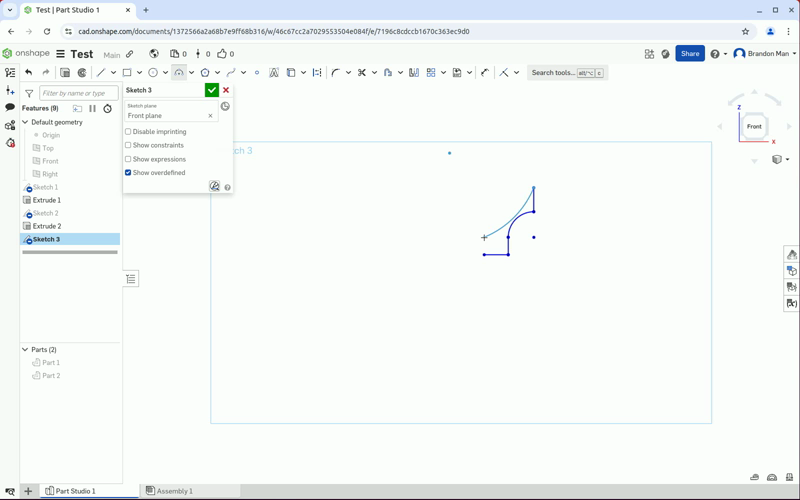
mouse_move(498, 201)
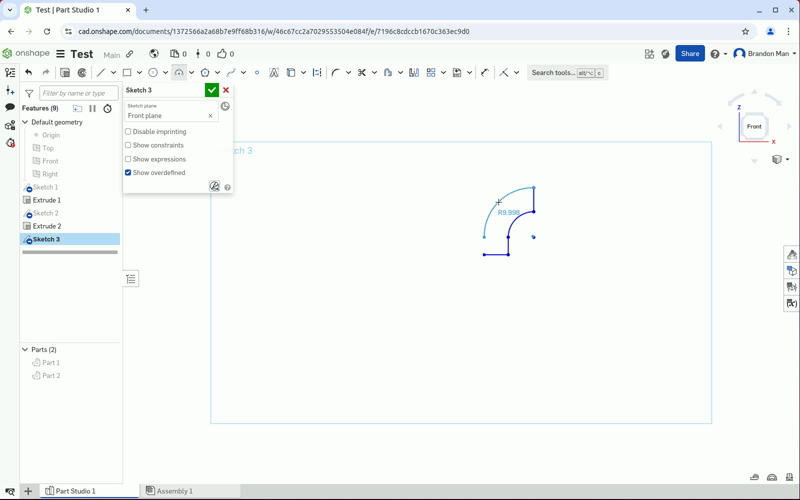
click(498, 201)
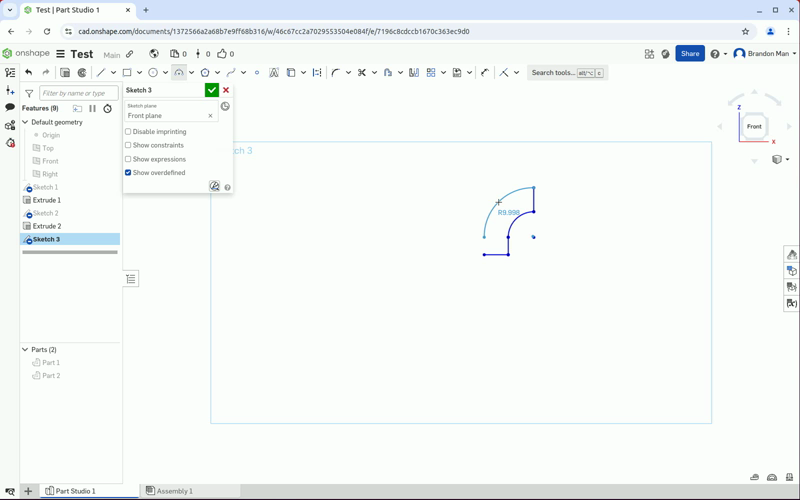
key_up(shift)
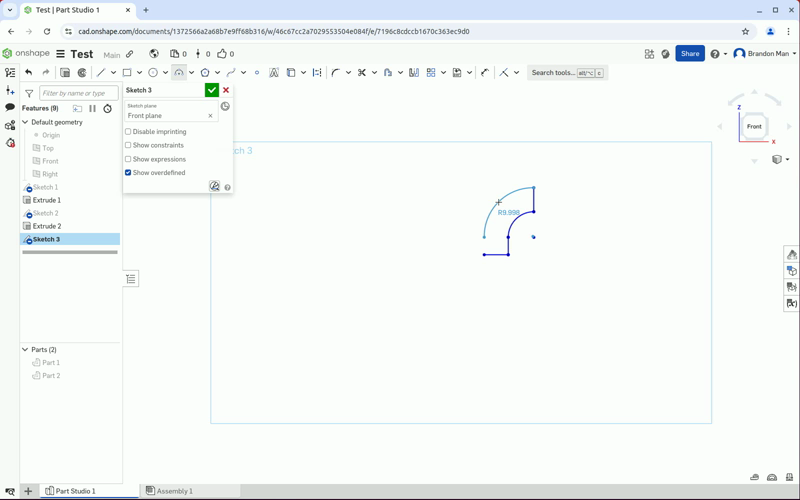
key(esc)
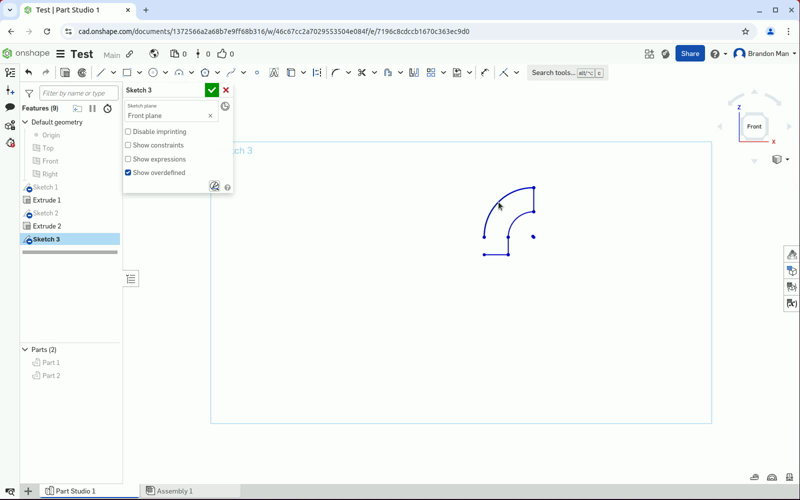
key(l)
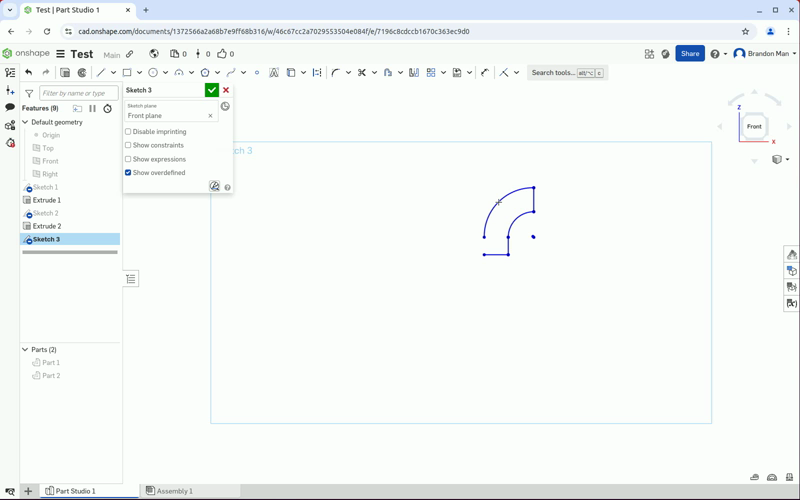
mouse_move(484, 237)
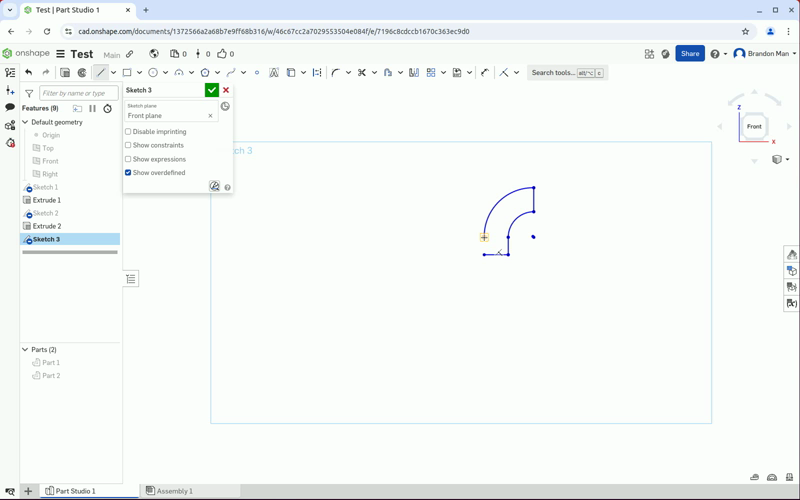
click(484, 237)
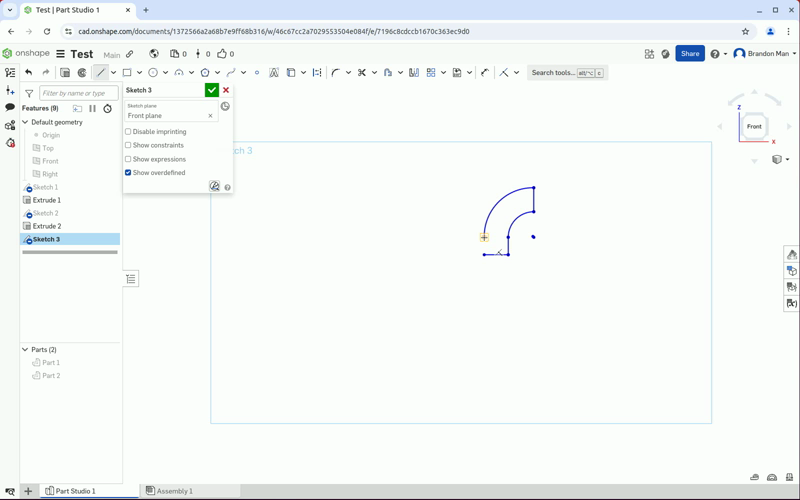
mouse_move(514, 237)
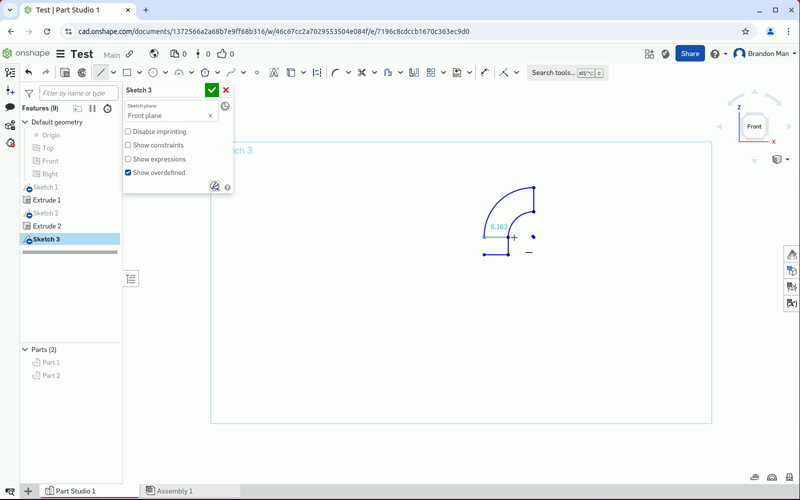
key_down(shift)
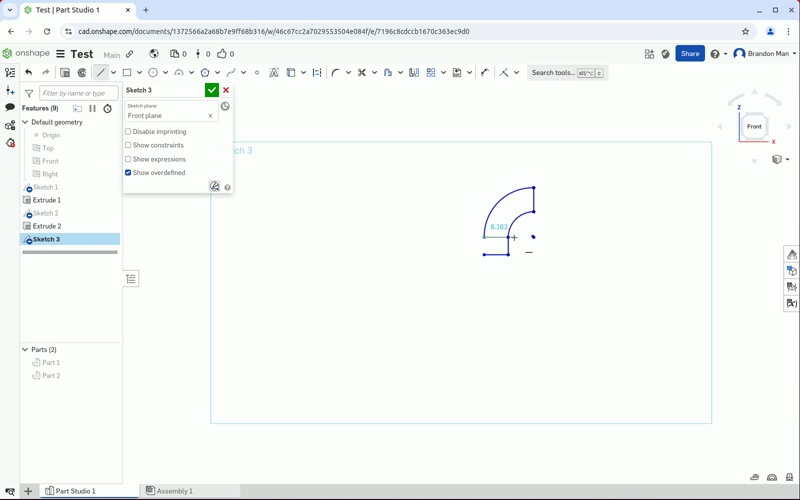
mouse_move(484, 254)
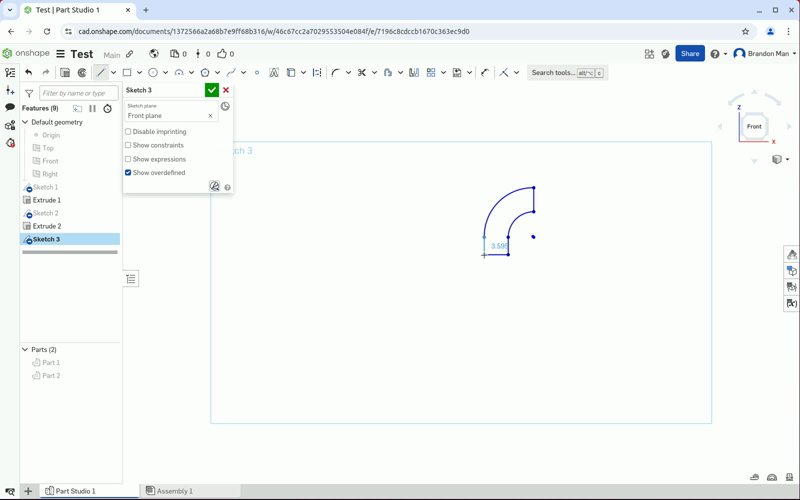
key_up(shift)
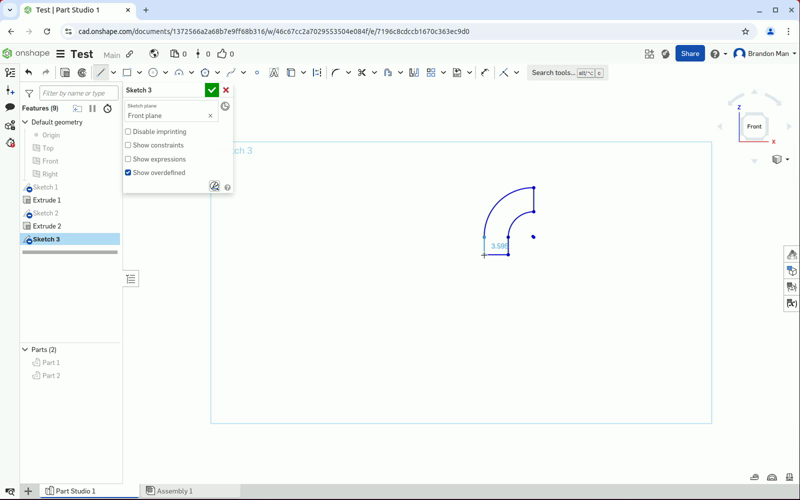
click(484, 254)
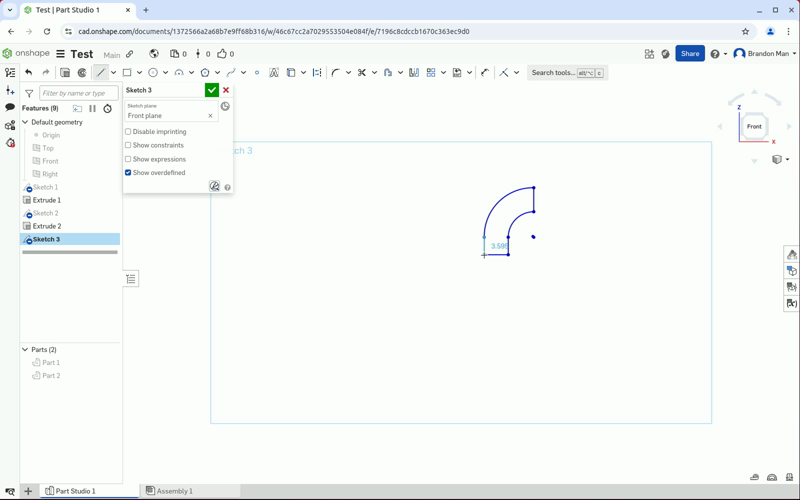
key(esc)
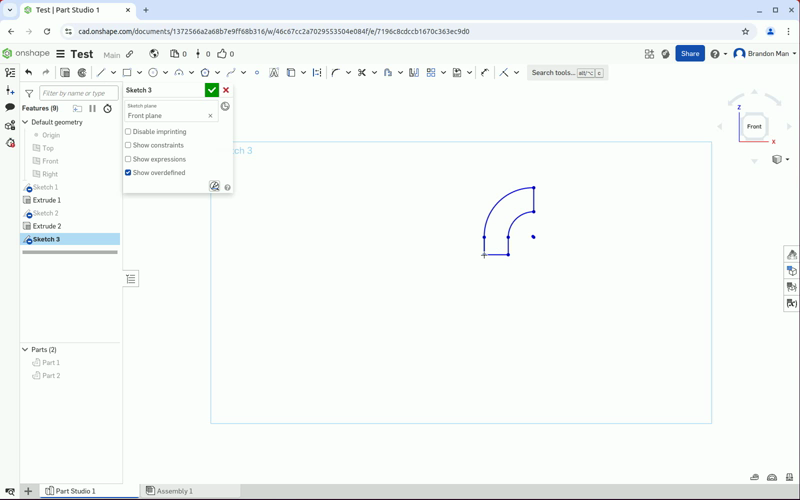
mouse_move(515, 197)
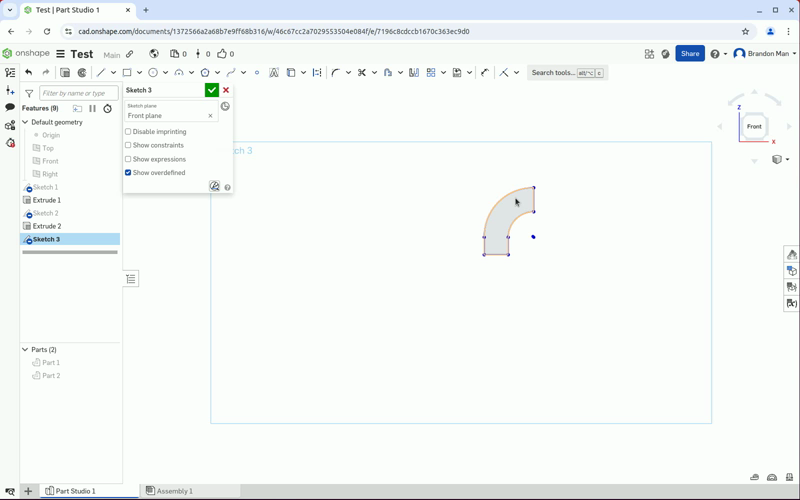
click(515, 197)
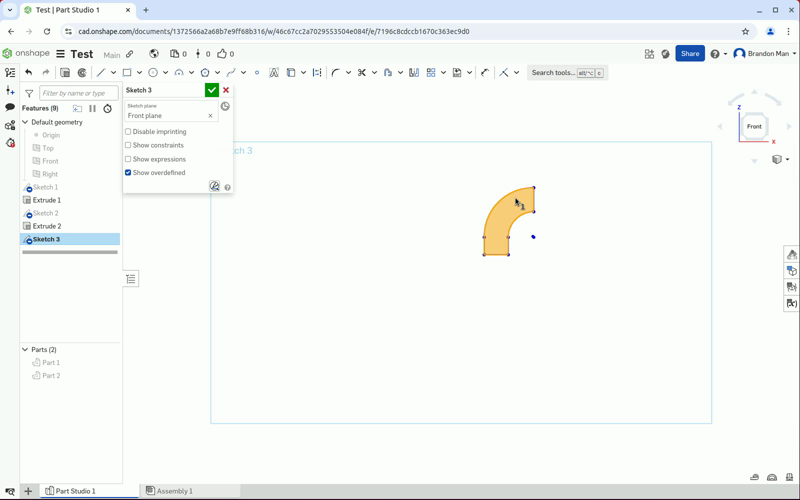
mouse_move(73, 352)
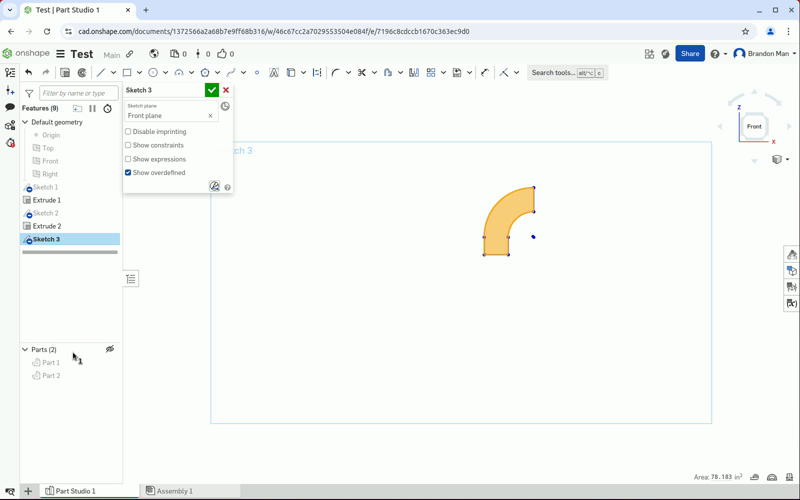
key(shift+y)
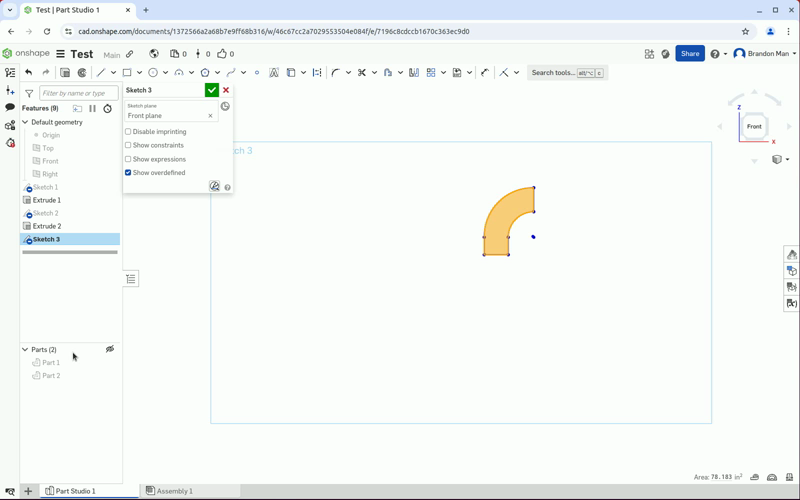
key(shift+e)
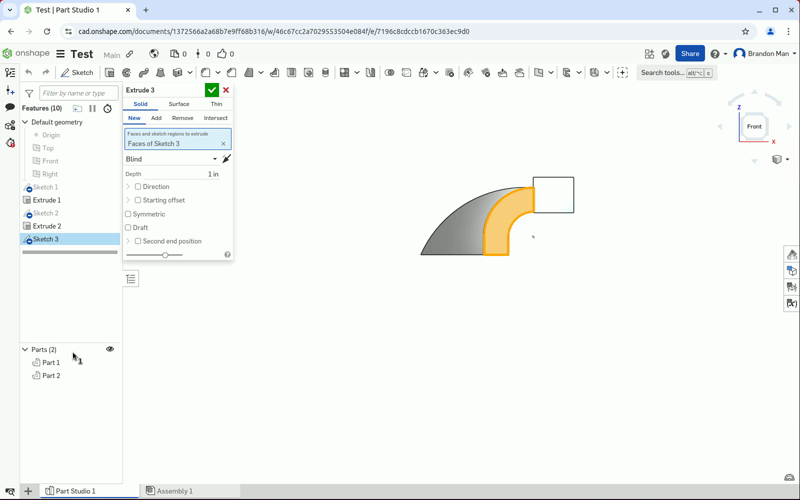
mouse_move(143, 106)
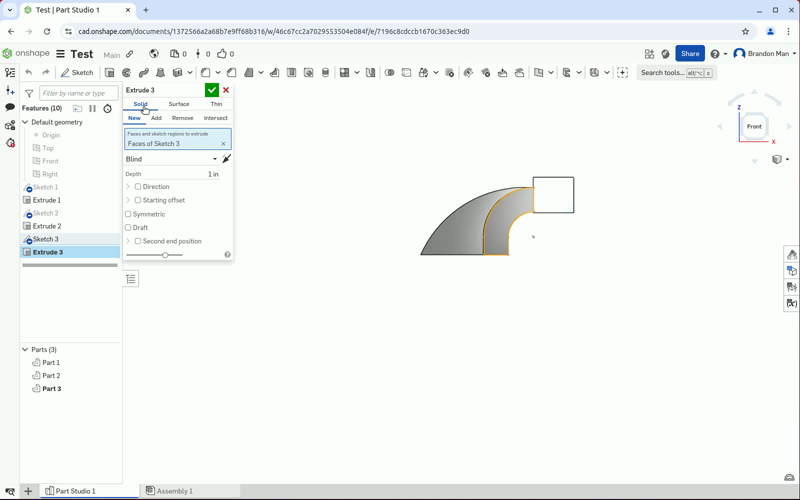
click(143, 106)
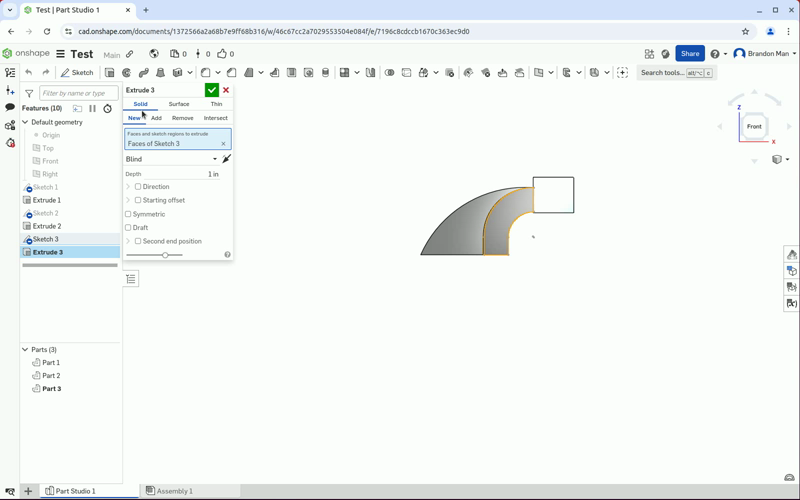
mouse_move(137, 120)
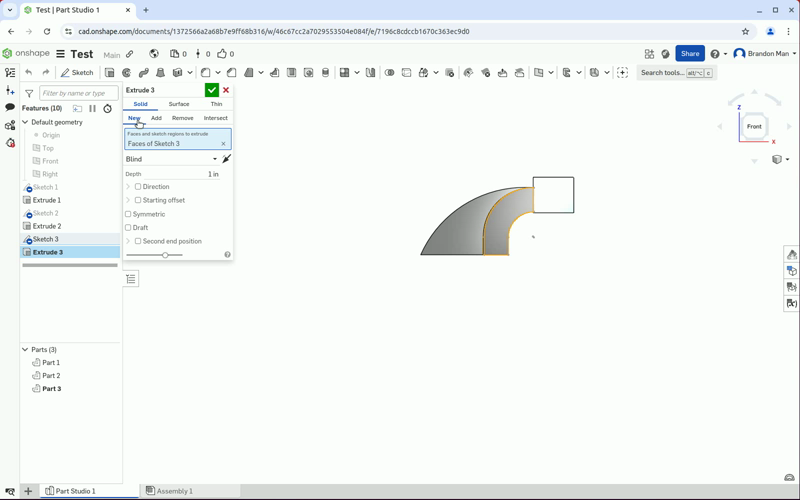
click(137, 120)
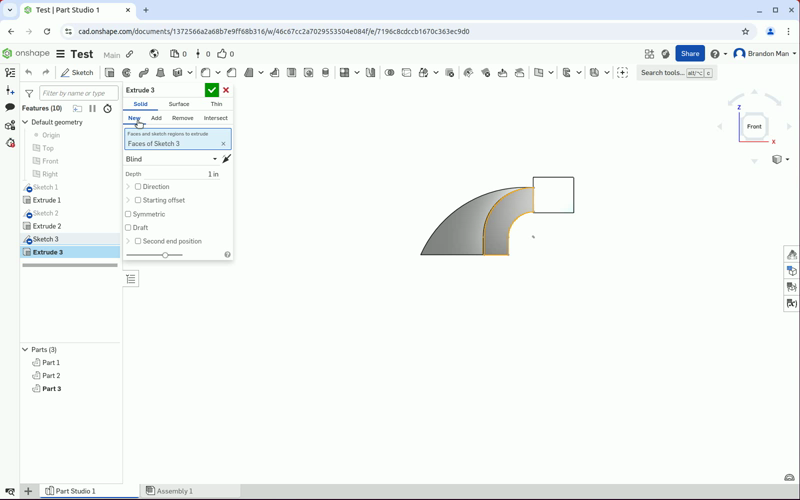
key(tab, 4)
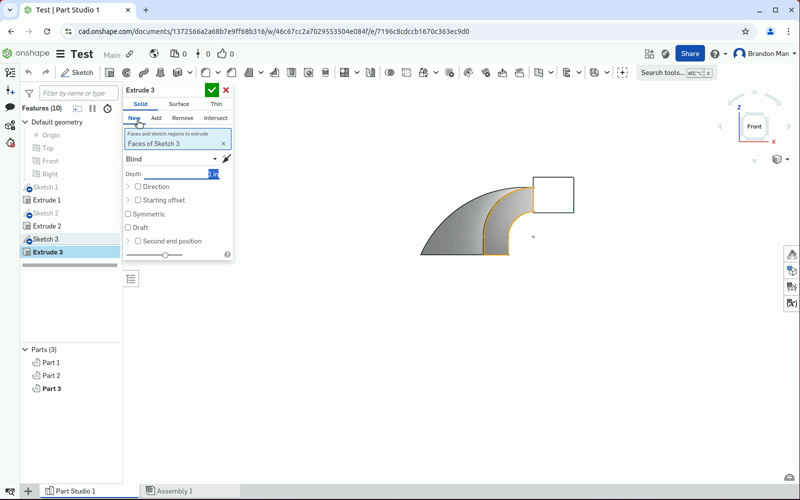
text(6.74)
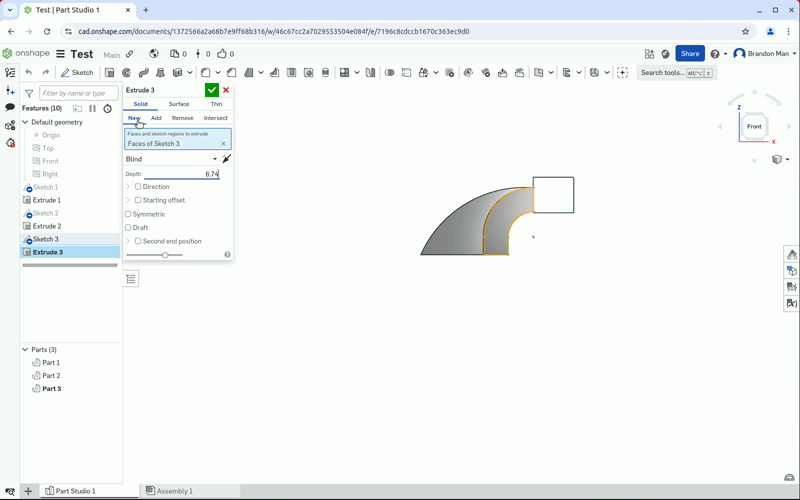
key(enter)
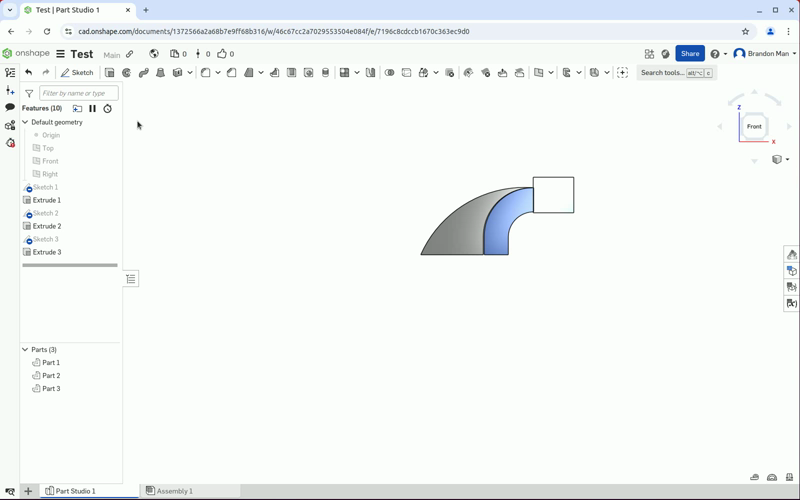
key(shift+h)
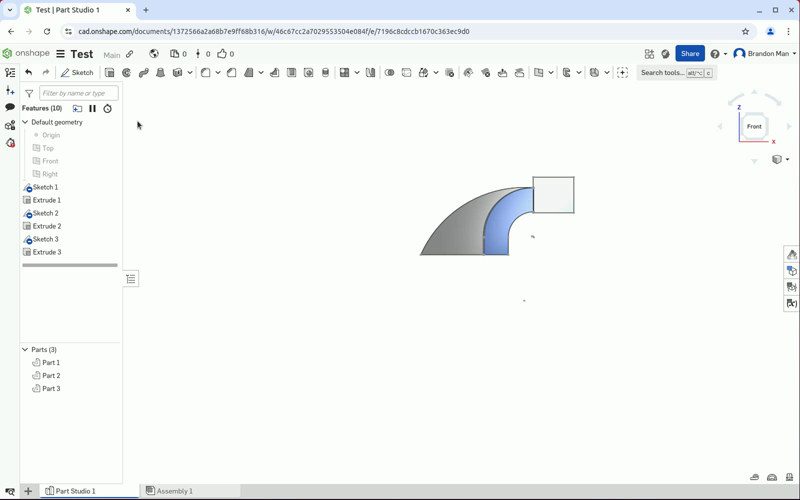
key(shift+h)
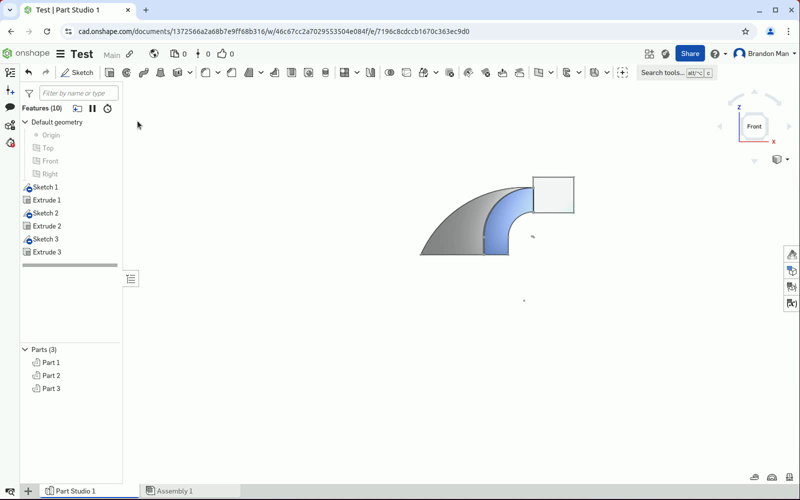
key(shift+7)
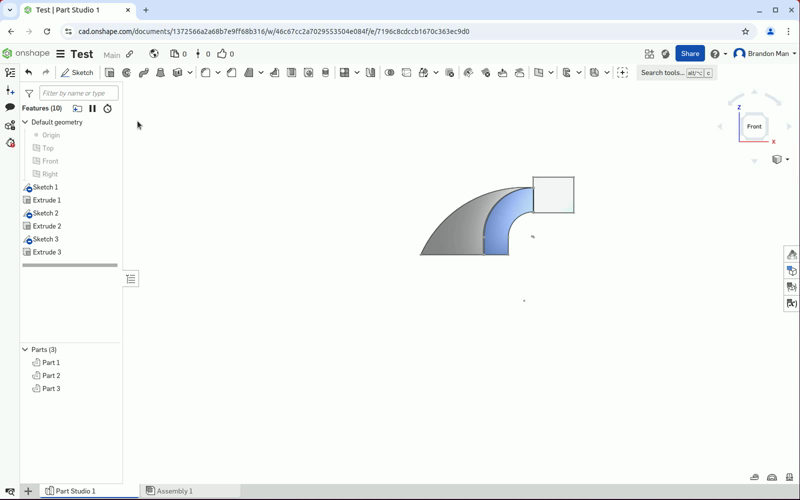
key(left, 2)
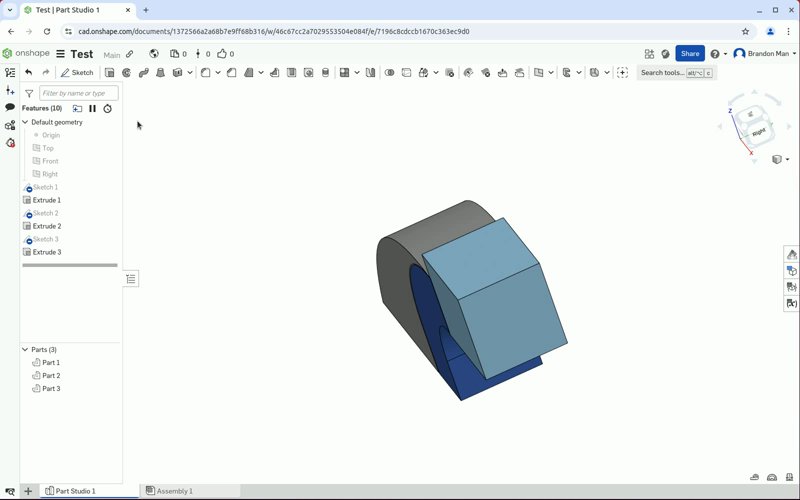
key(down, 2)
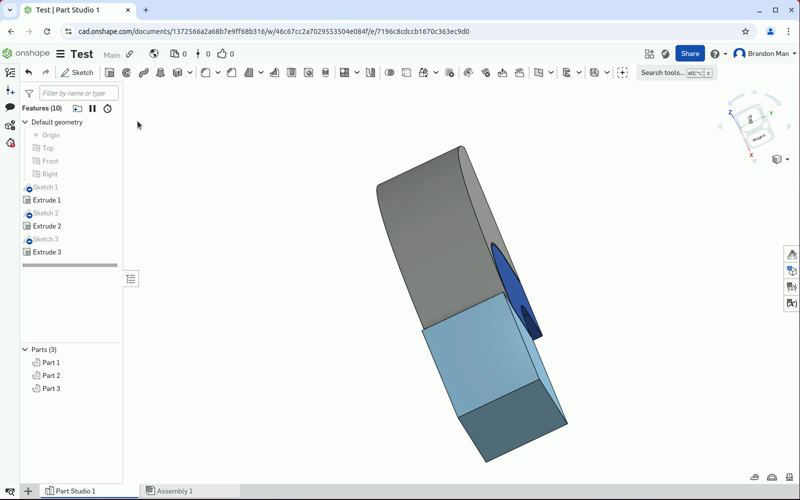
key(up, 2)
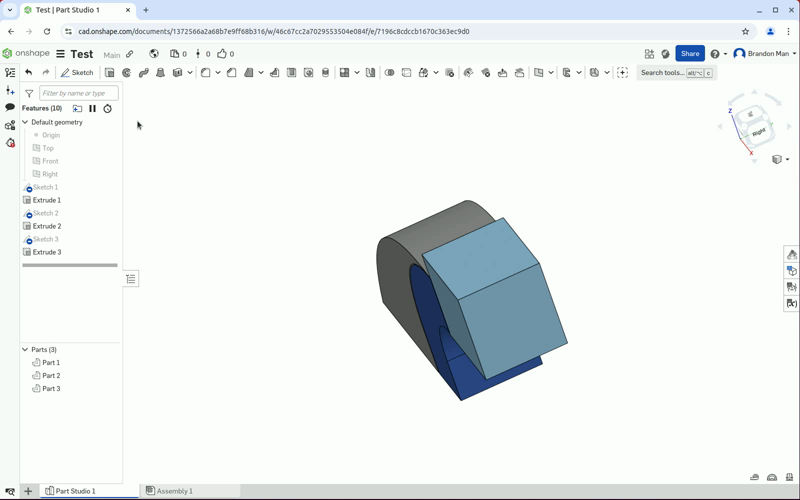
key(right, 2)
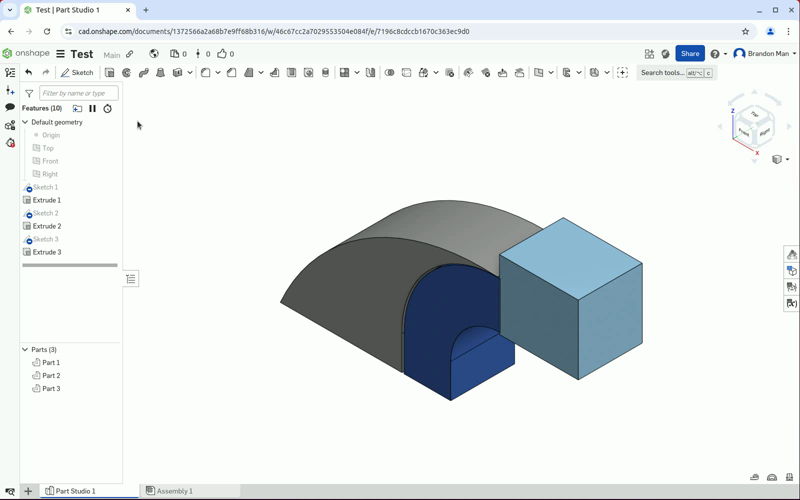
mouse_move(73, 189)
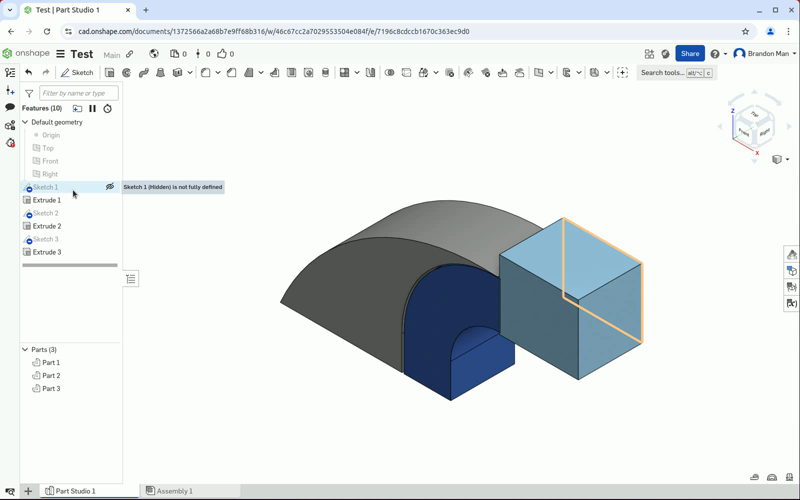
click(73, 189)